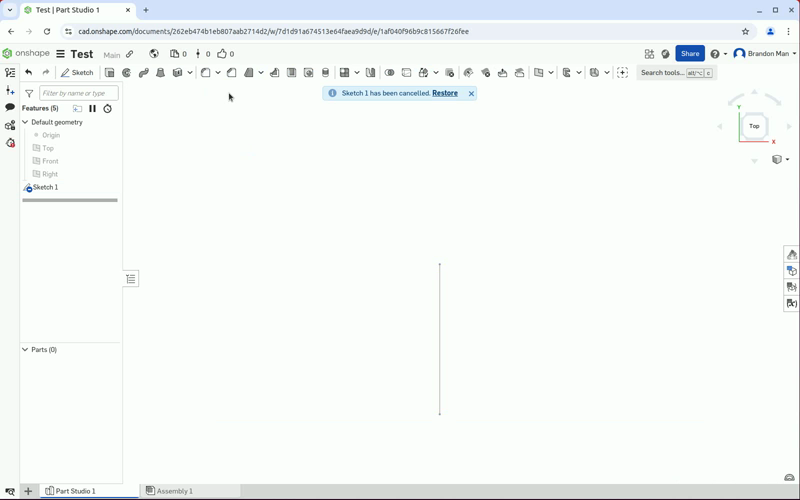
key(shift+h)
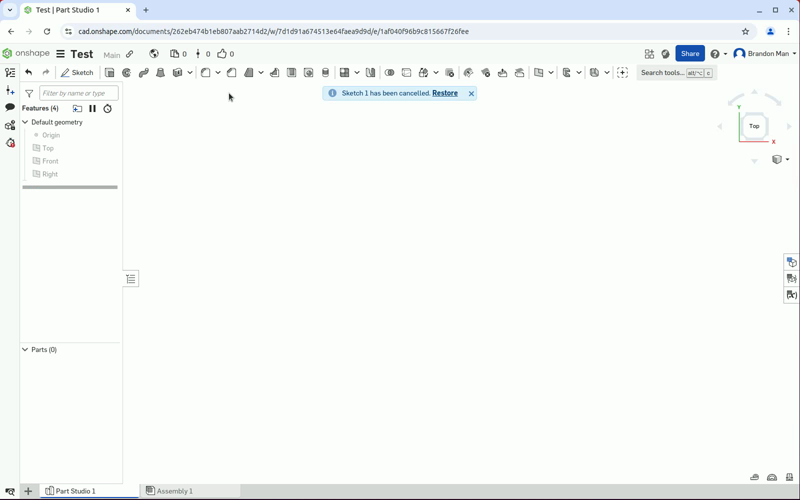
mouse_move(73, 352)
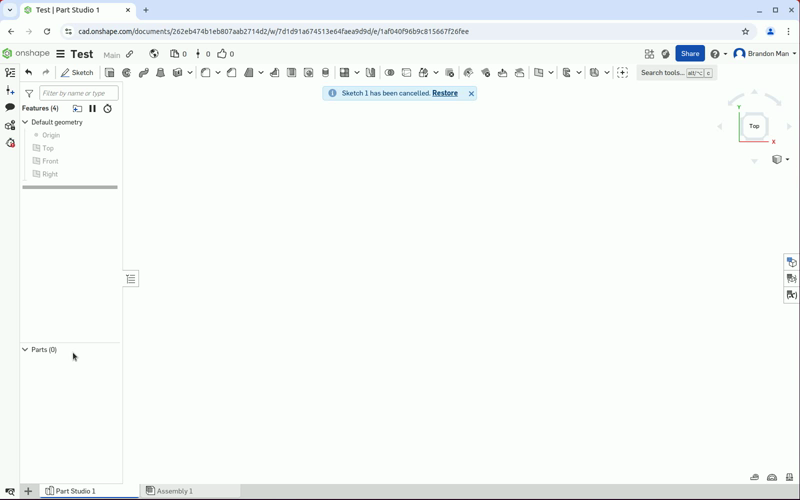
key(y)
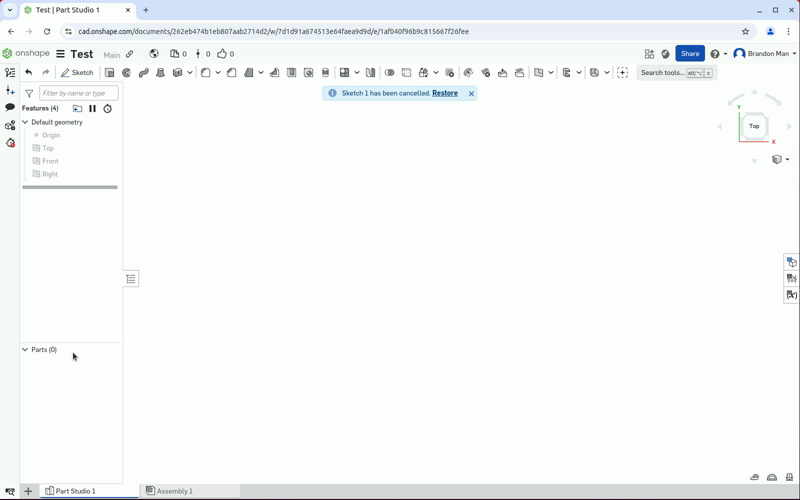
key(shift+p)
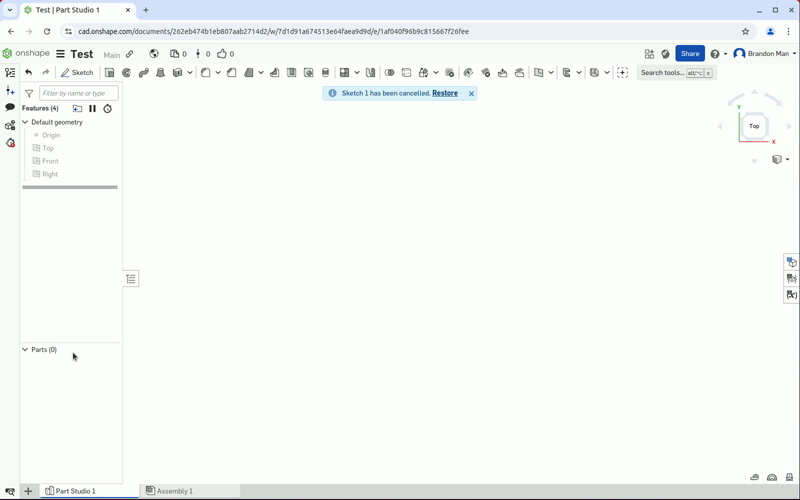
key(space)
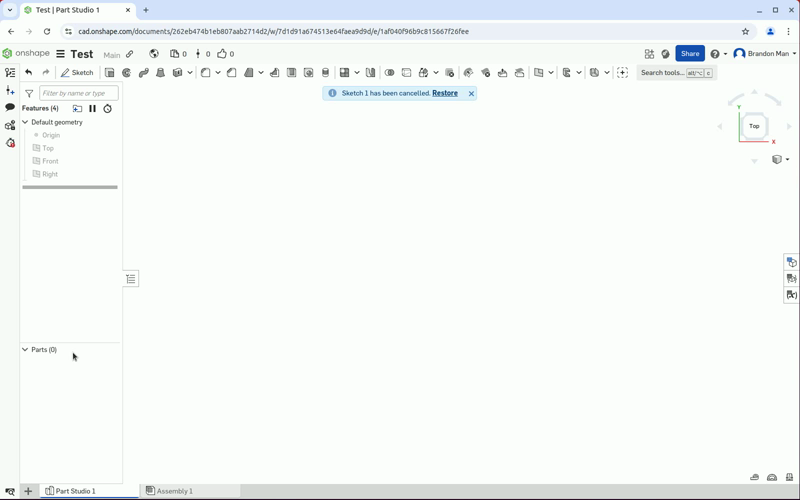
key_down(shift)
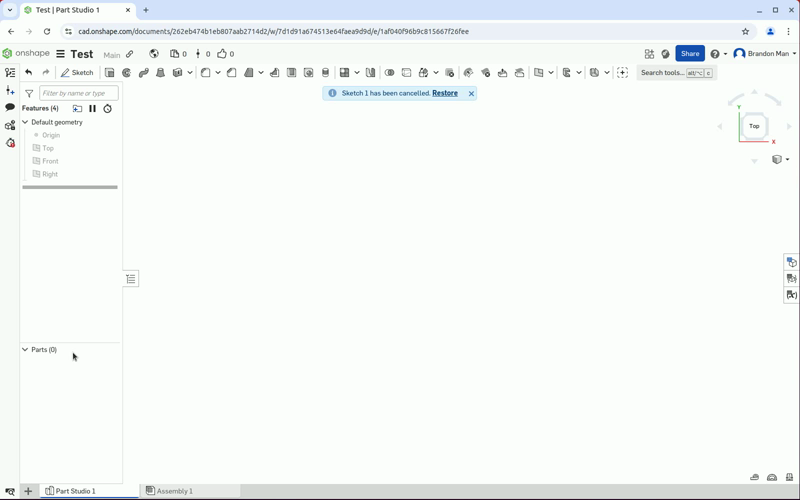
key(up)
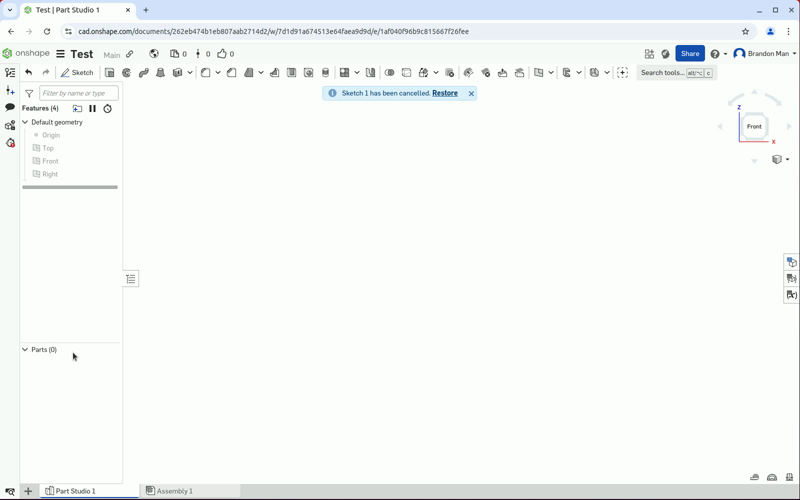
key_up(shift)
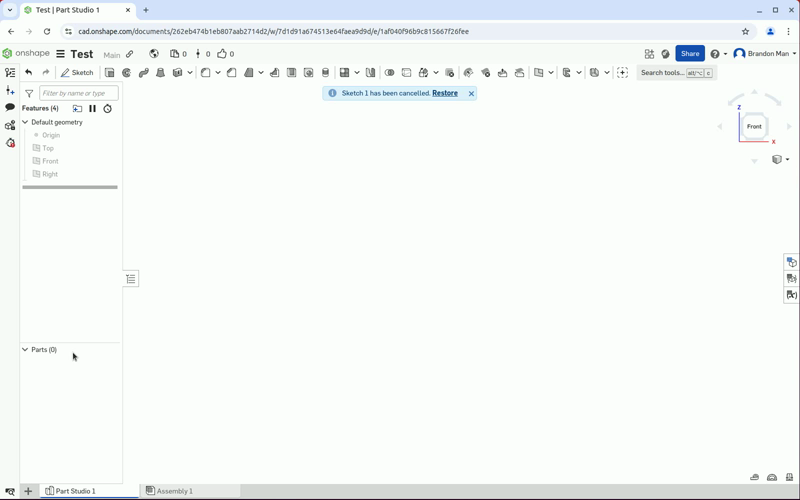
mouse_move(73, 352)
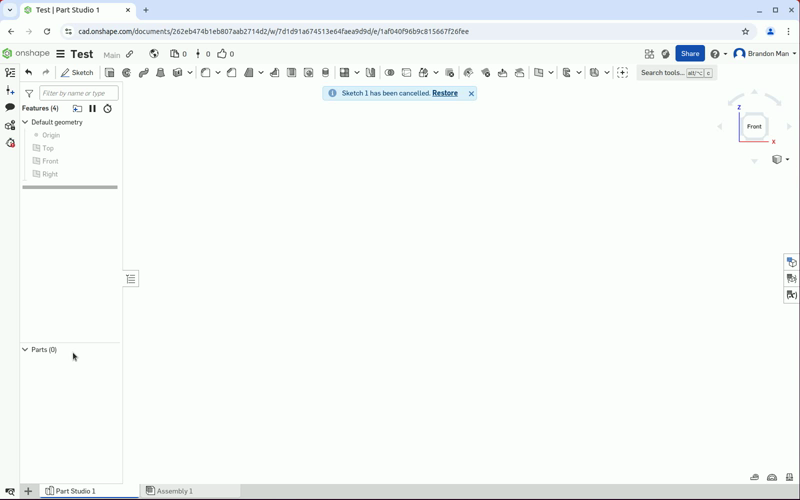
key(shift+y)
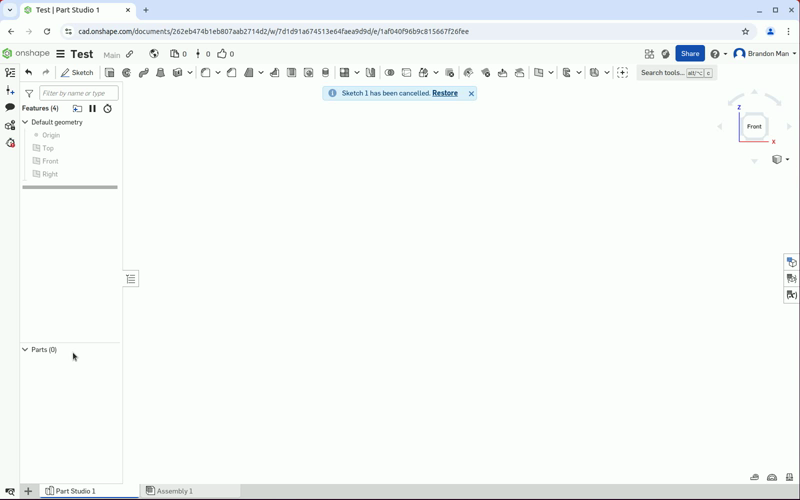
key(shift+s)
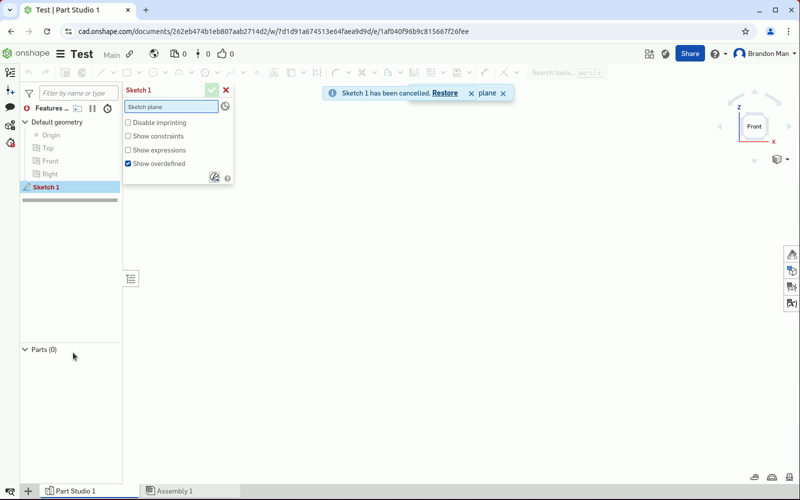
mouse_move(73, 163)
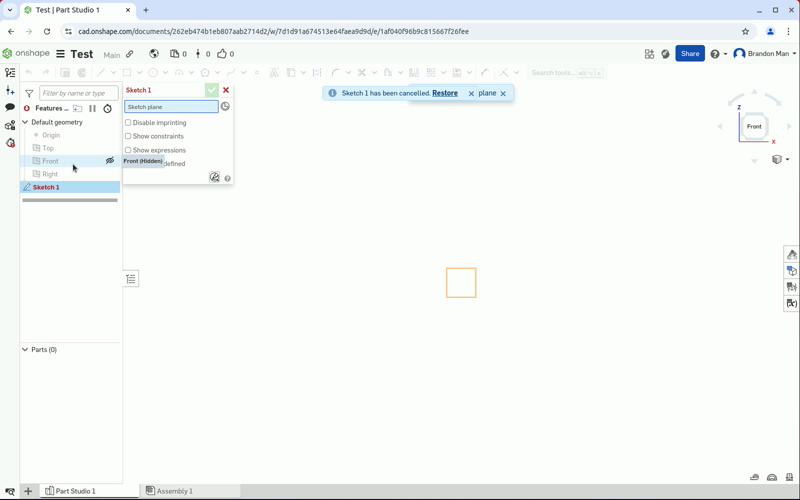
click(73, 163)
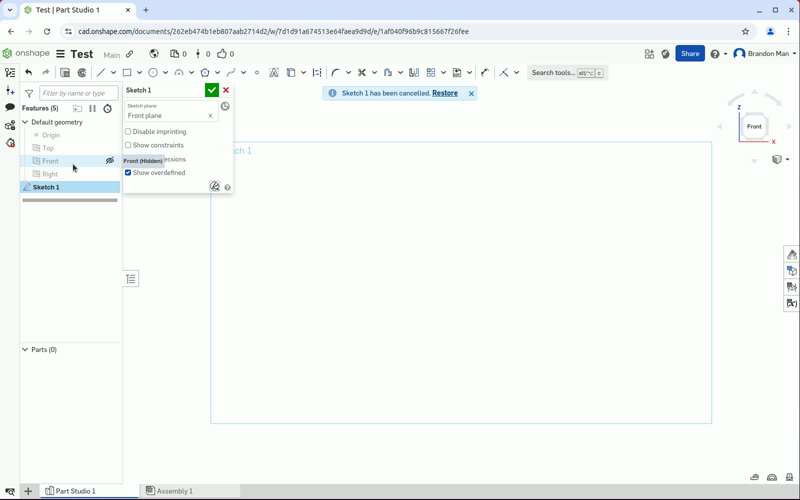
mouse_move(73, 352)
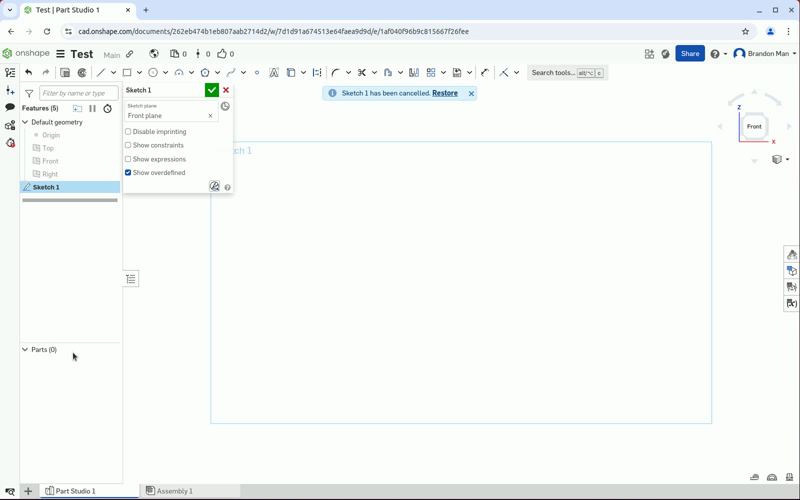
key(y)
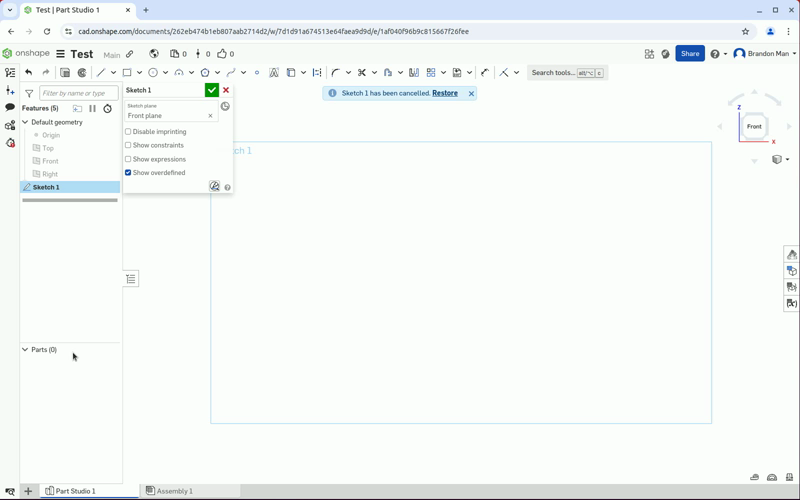
key(c)
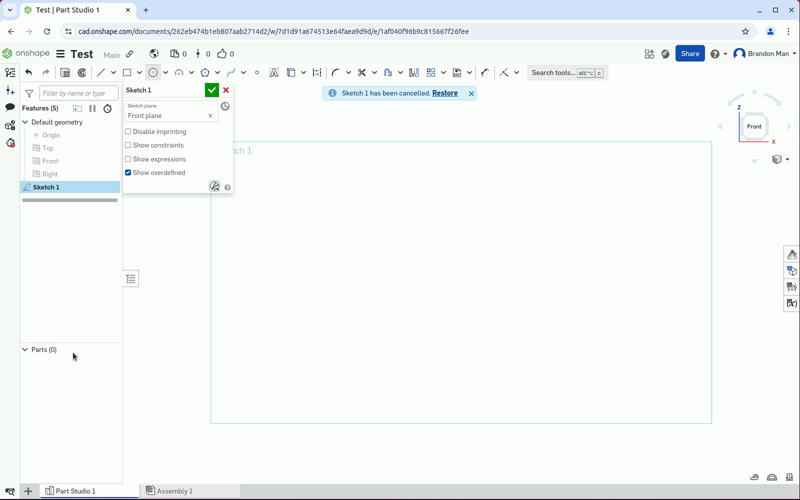
key_down(shift)
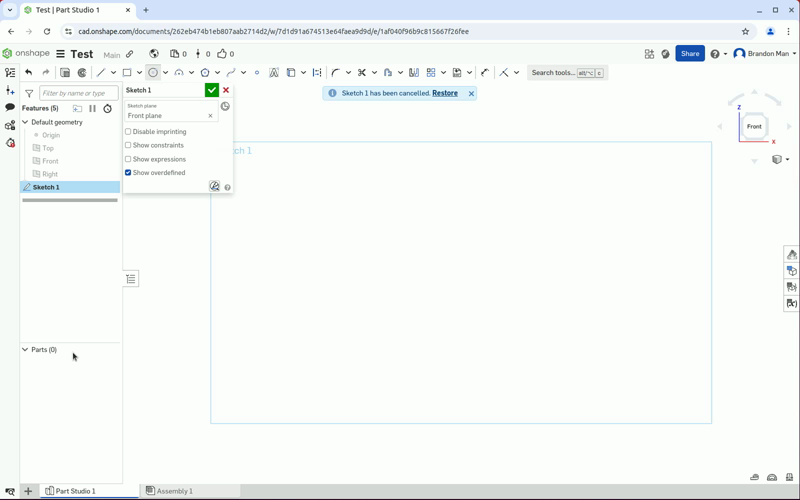
mouse_move(460, 282)
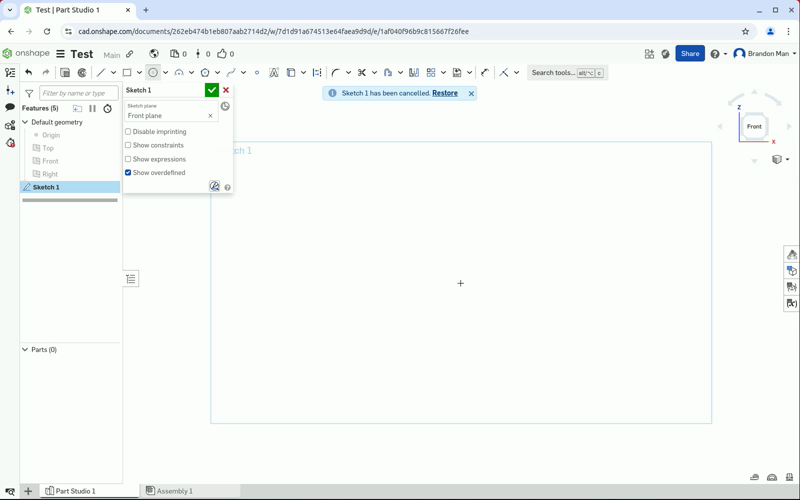
click(460, 282)
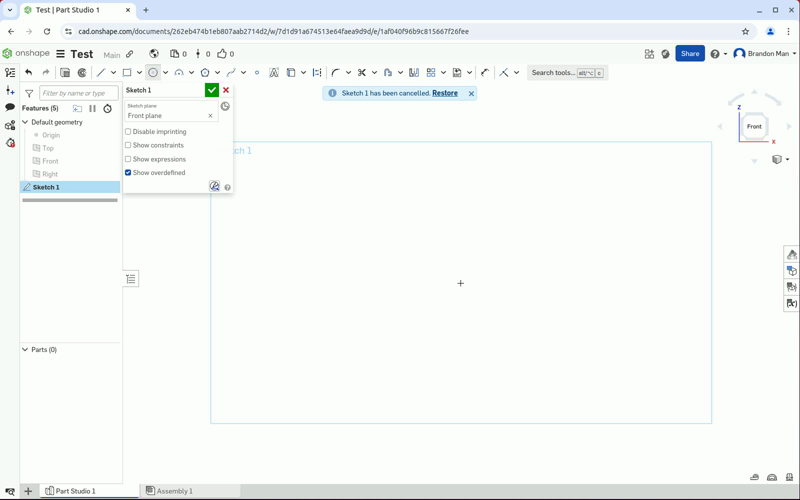
key_up(shift)
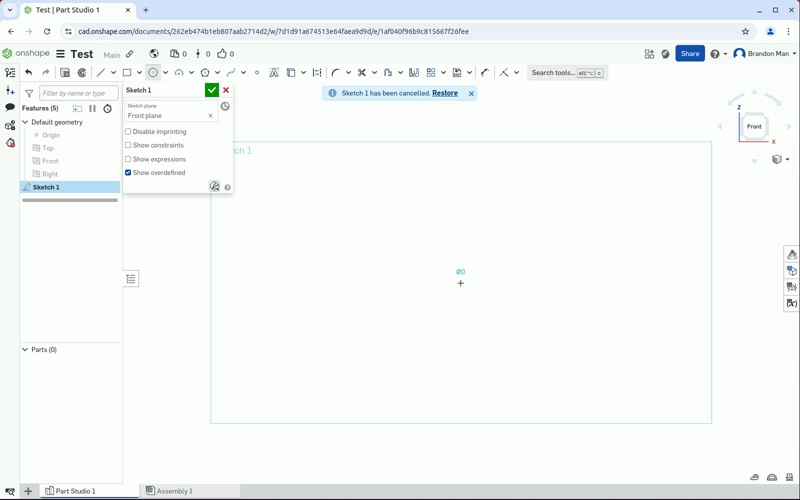
mouse_move(476, 282)
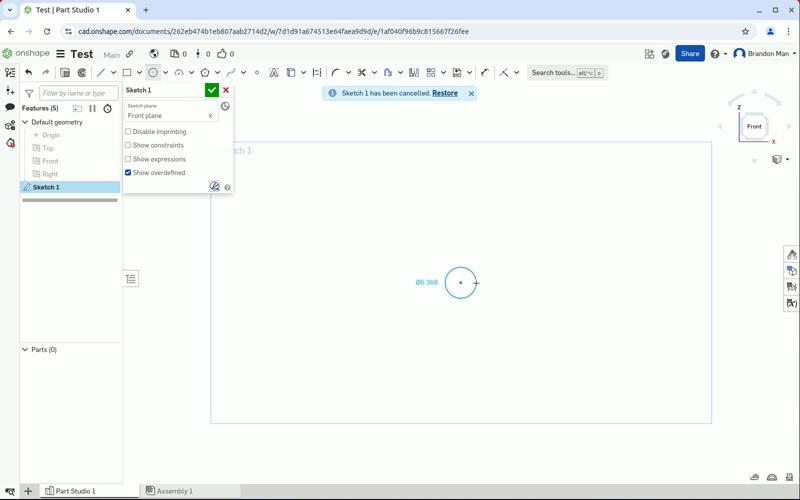
click(476, 282)
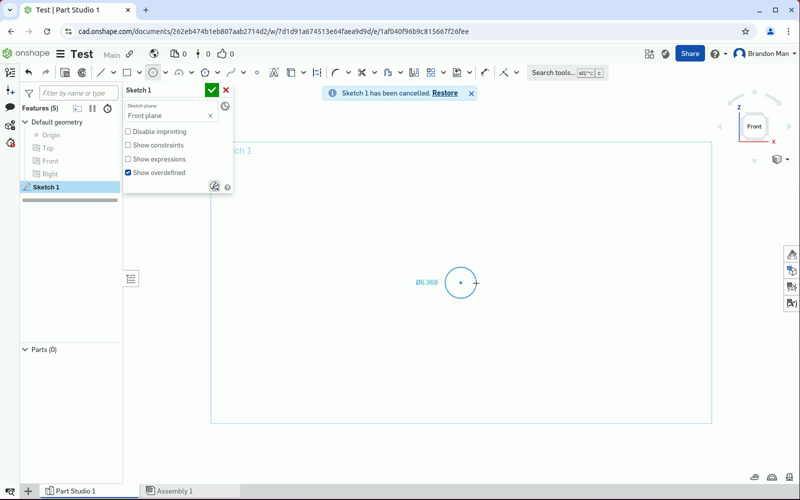
key(esc)
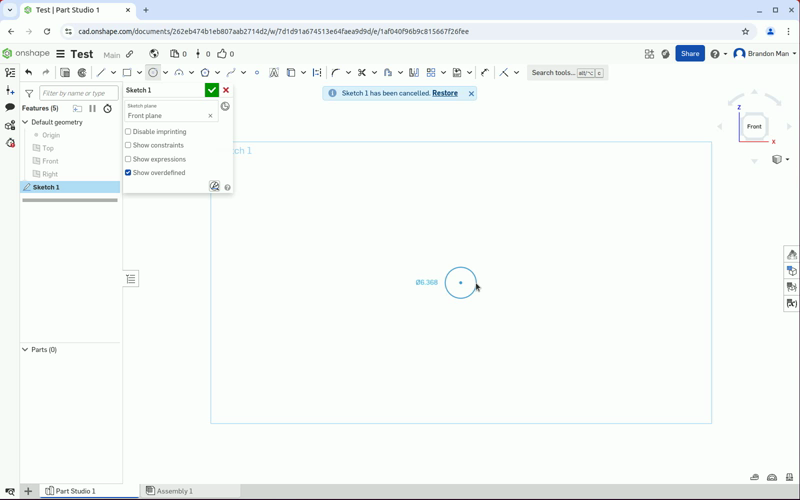
key(c)
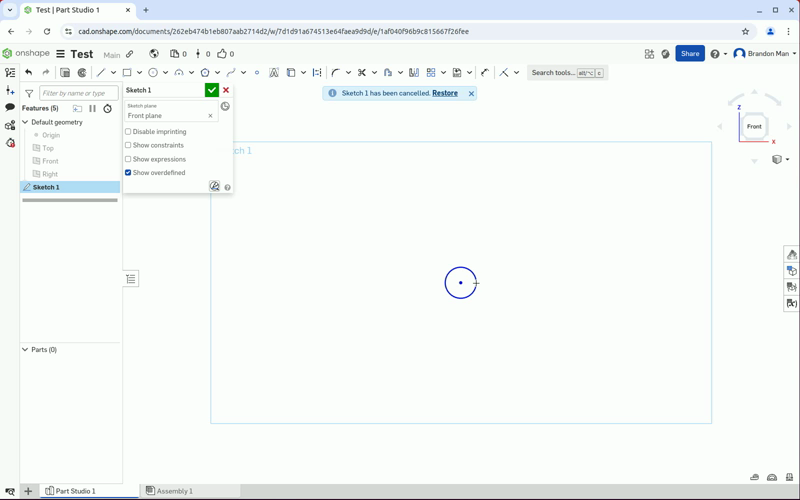
key_down(shift)
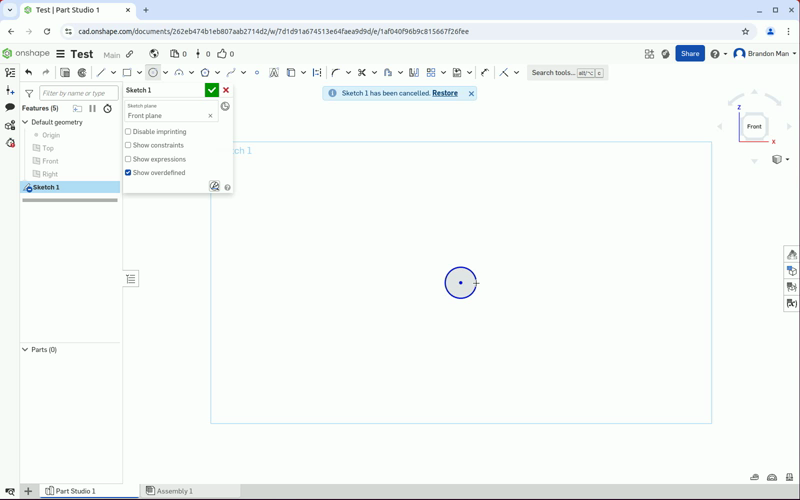
mouse_move(460, 282)
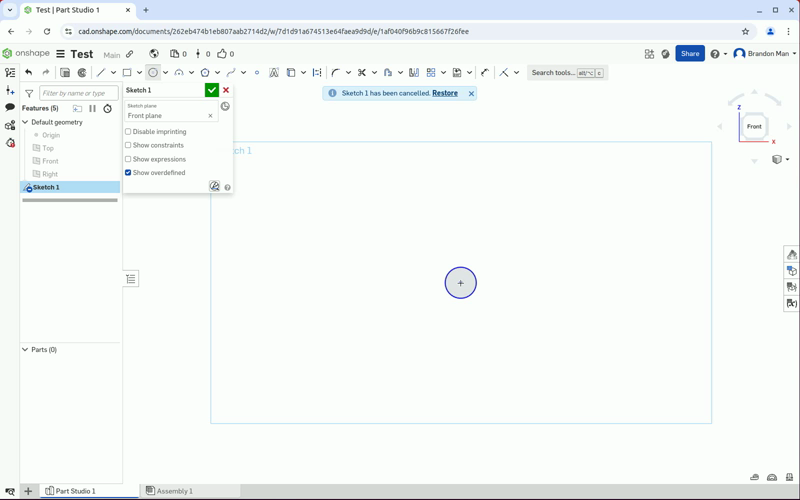
click(460, 282)
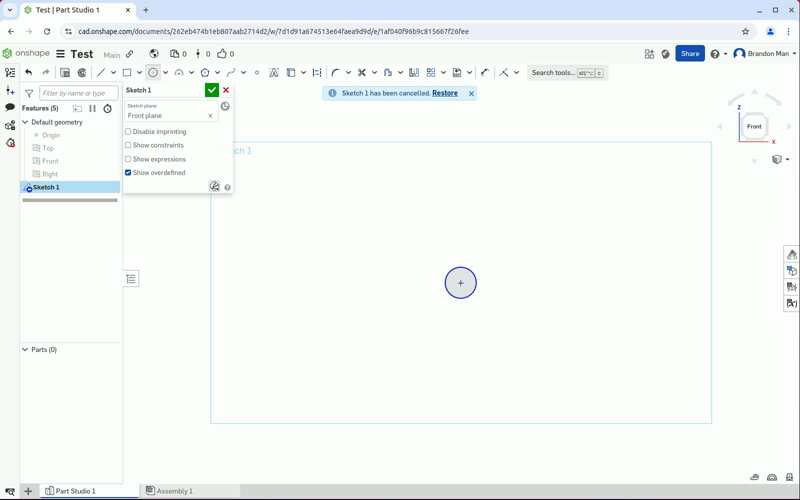
key_up(shift)
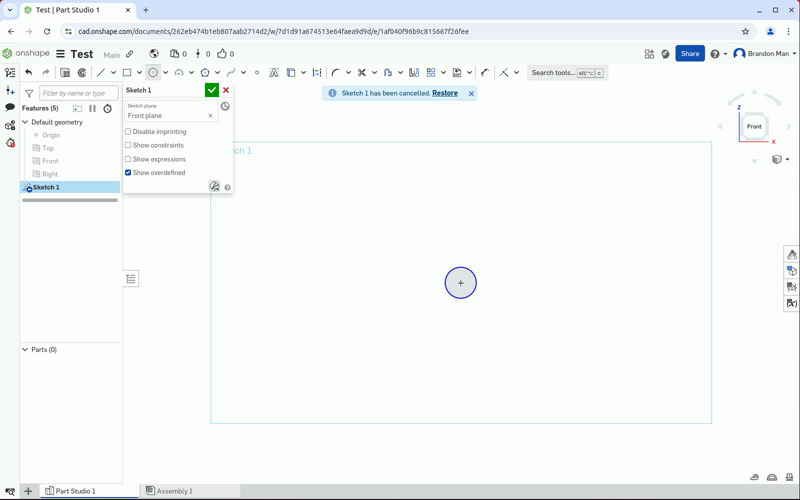
mouse_move(467, 282)
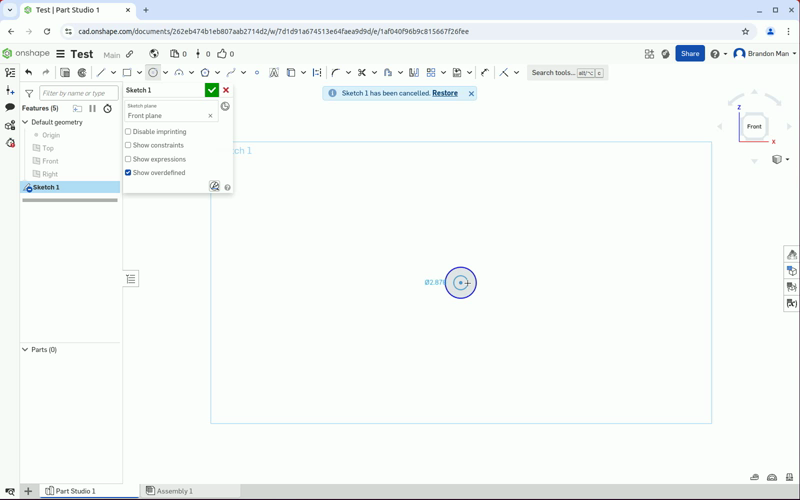
click(467, 282)
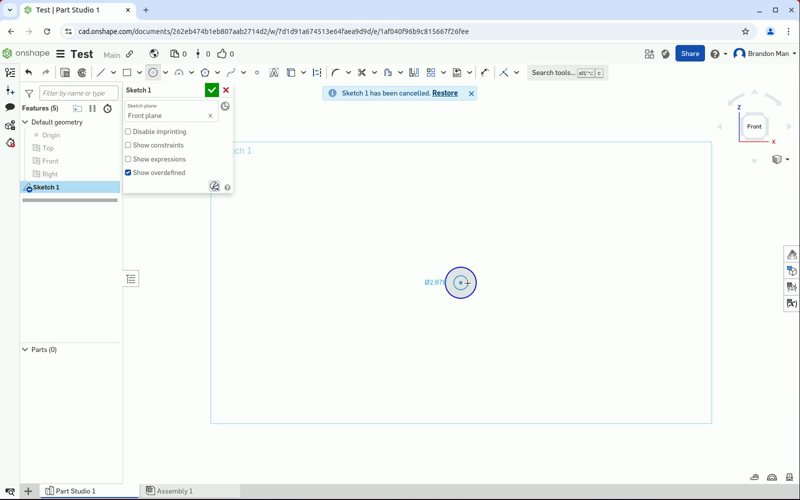
key(esc)
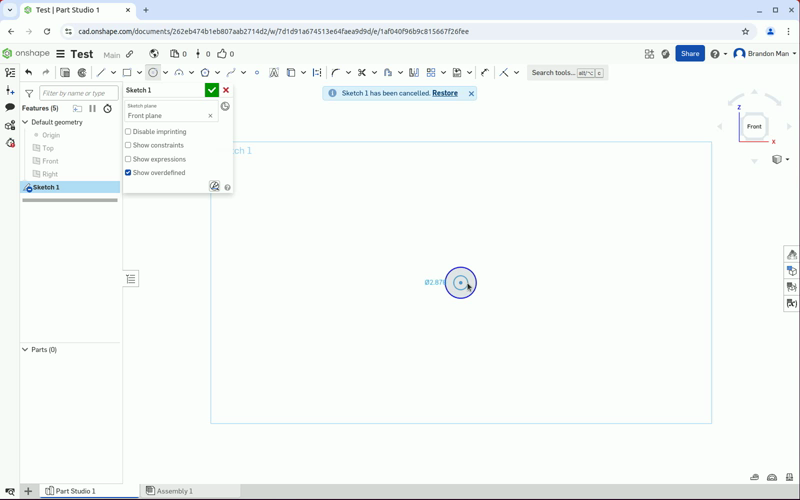
mouse_move(471, 284)
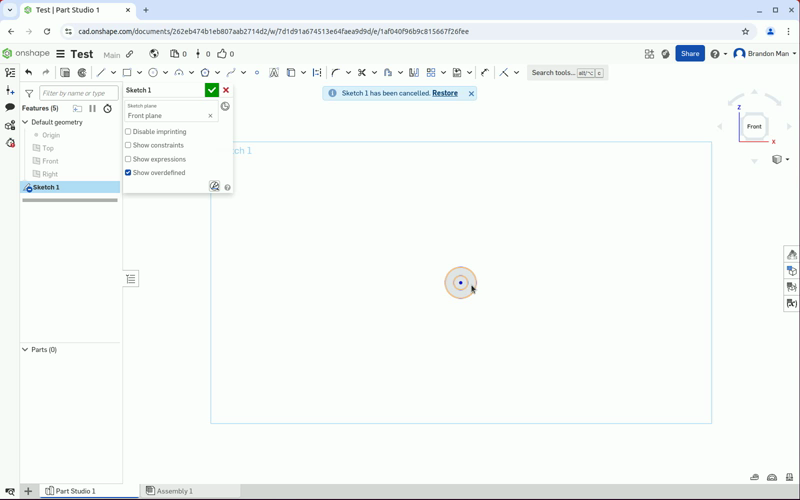
scroll(6)
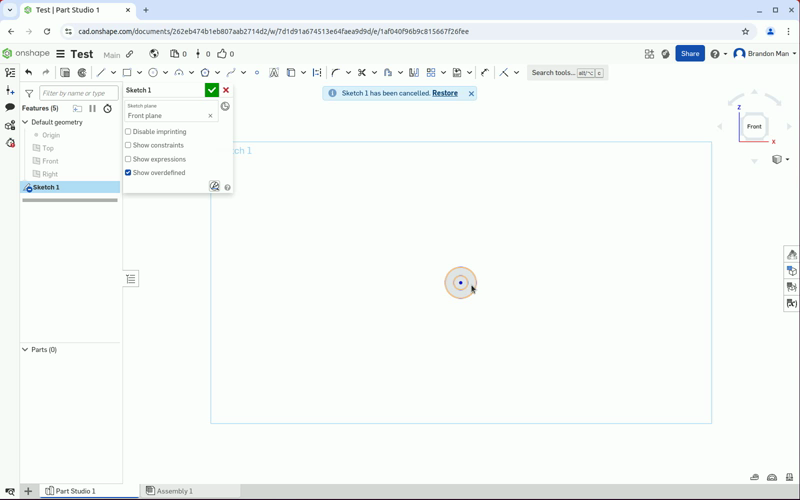
scroll(6)
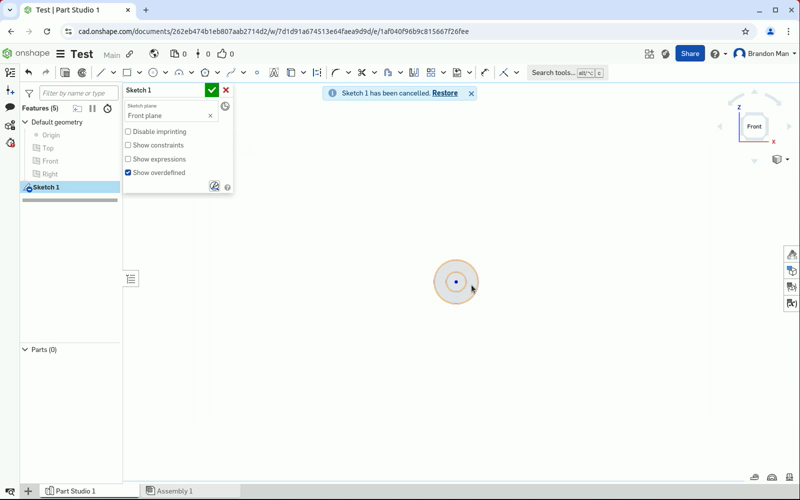
scroll(6)
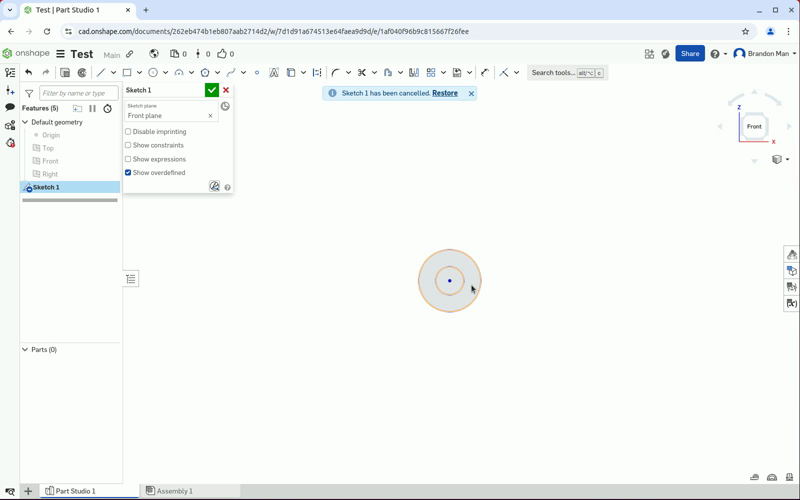
scroll(6)
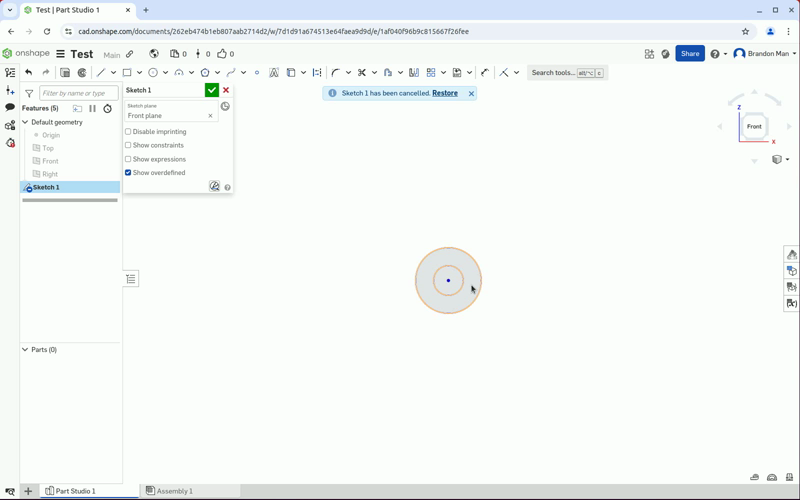
scroll(6)
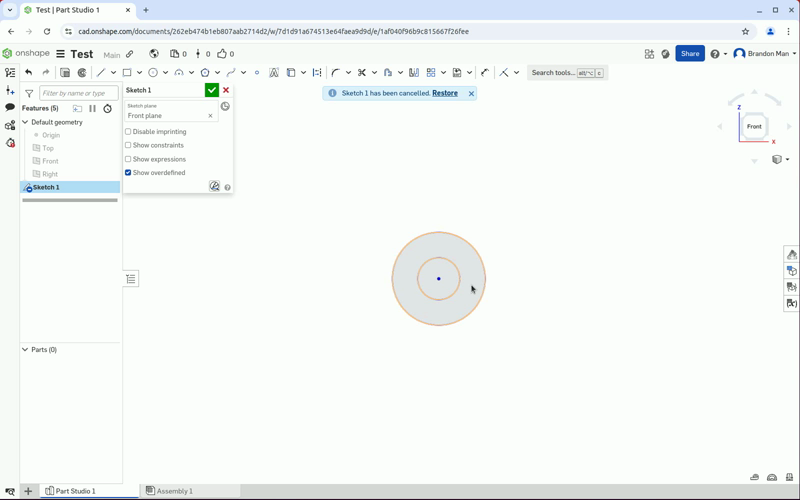
scroll(6)
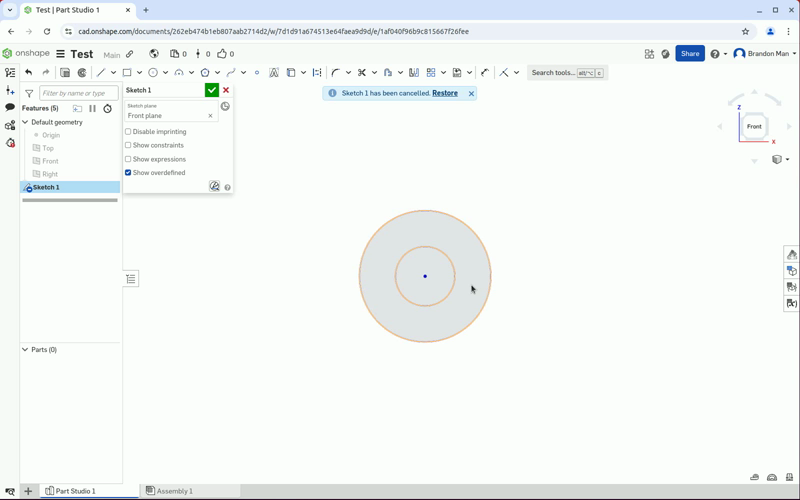
scroll(6)
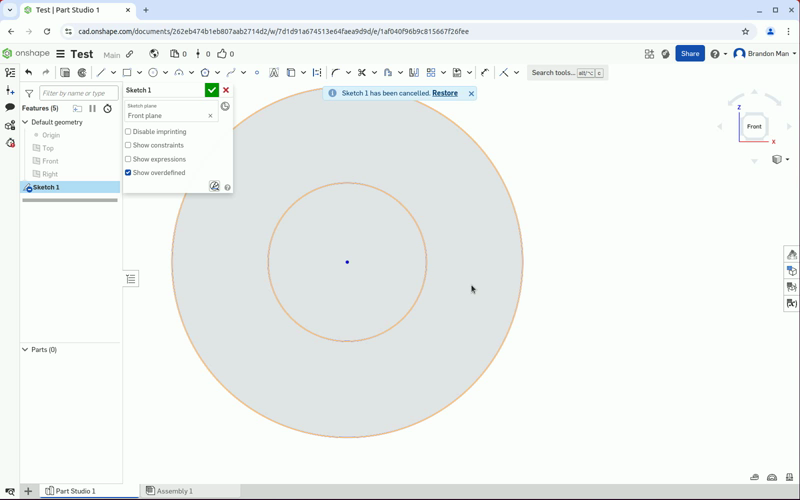
click(471, 284)
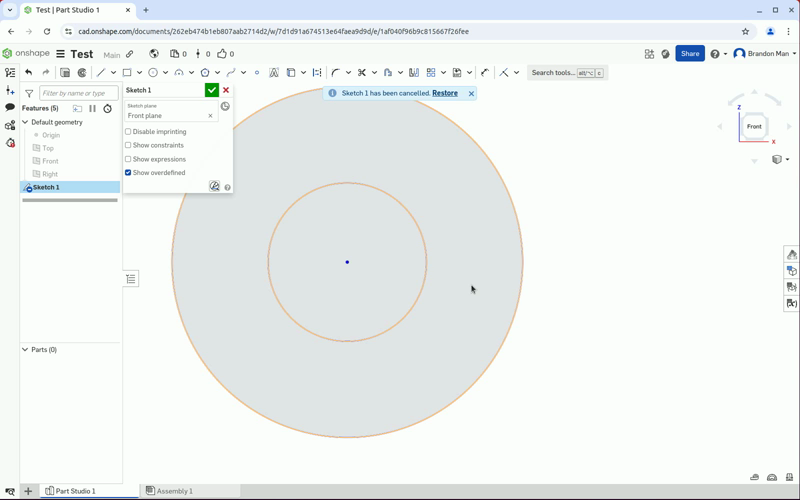
scroll(-6)
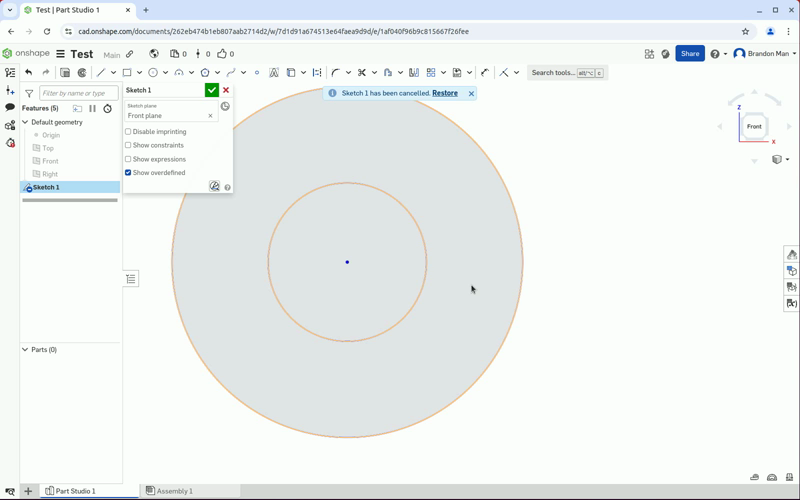
scroll(-6)
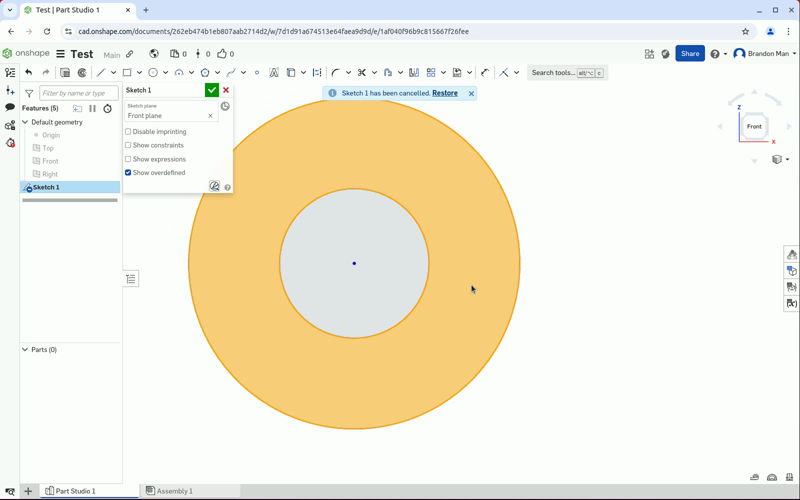
scroll(-6)
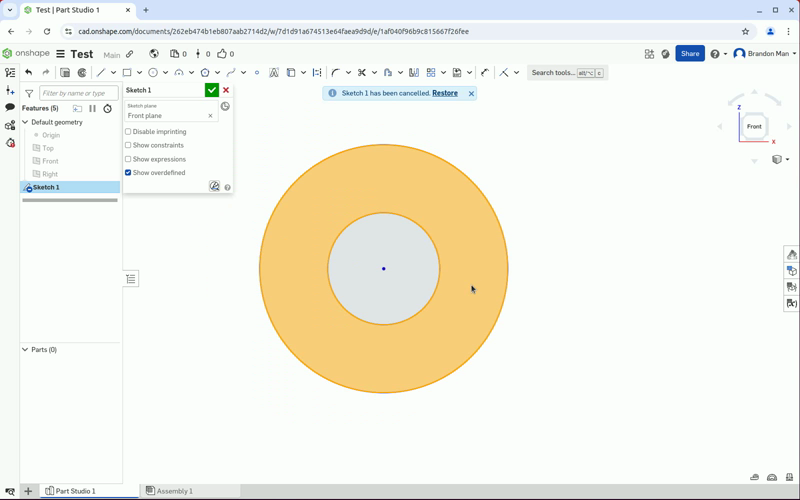
scroll(-6)
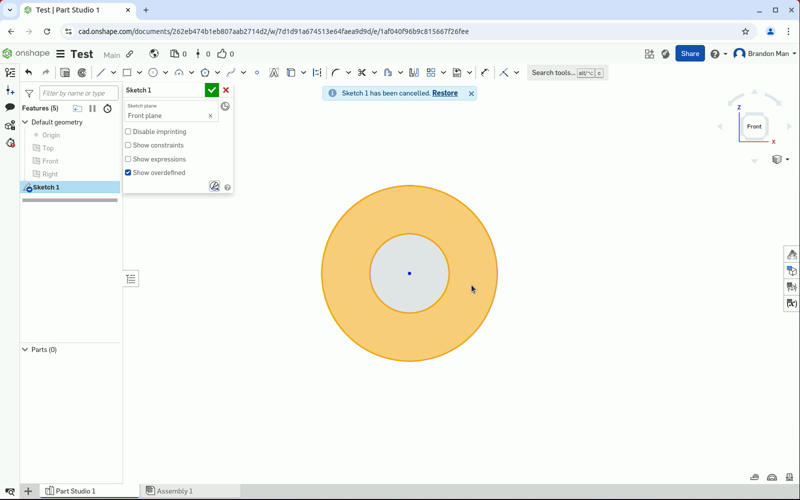
scroll(-6)
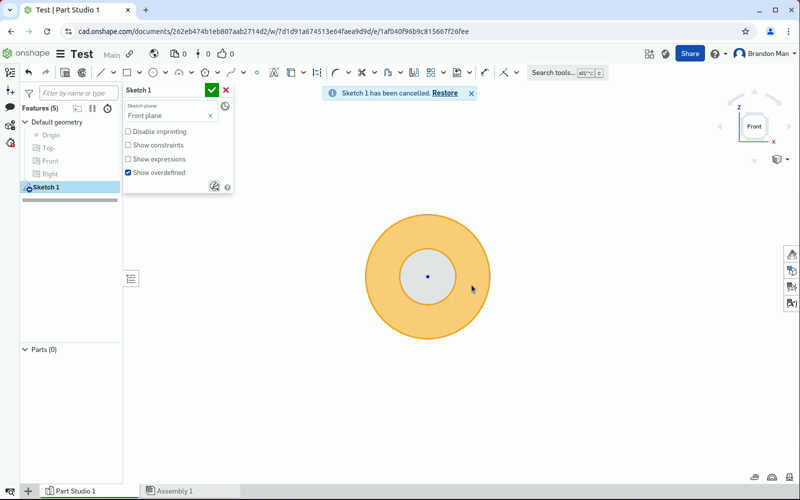
scroll(-6)
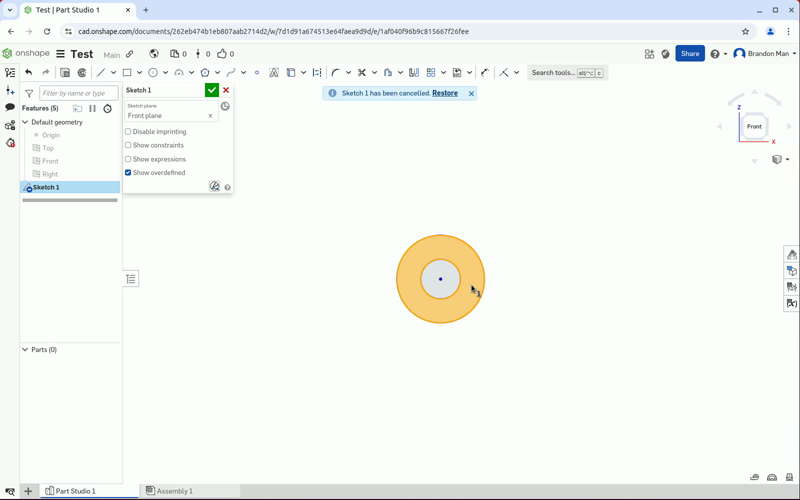
scroll(-6)
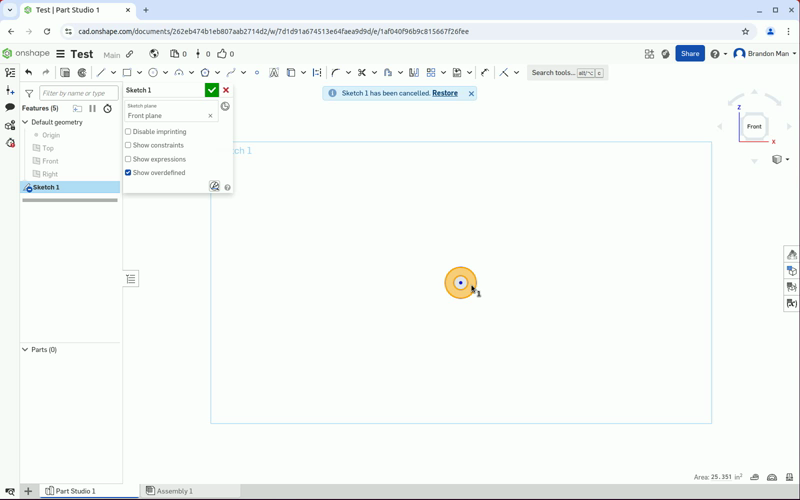
mouse_move(73, 352)
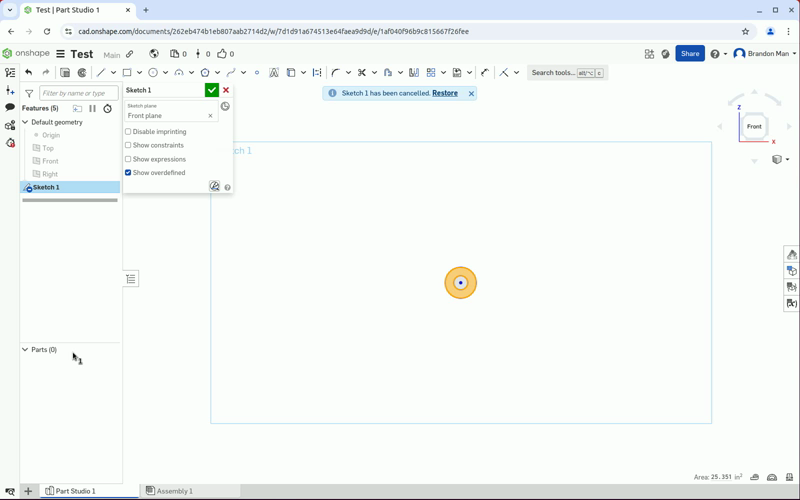
key(shift+y)
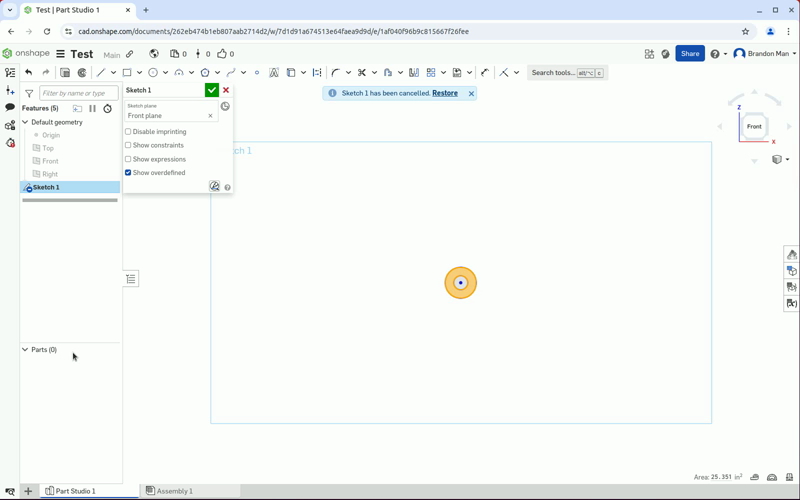
key(shift+e)
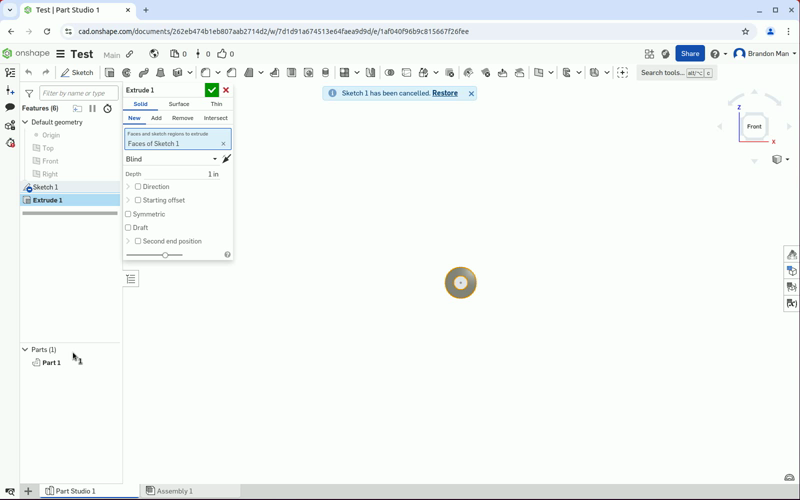
mouse_move(143, 106)
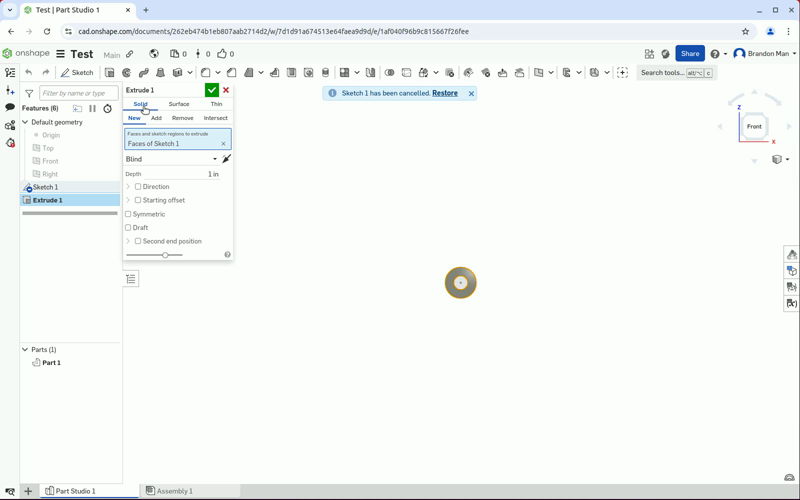
click(143, 106)
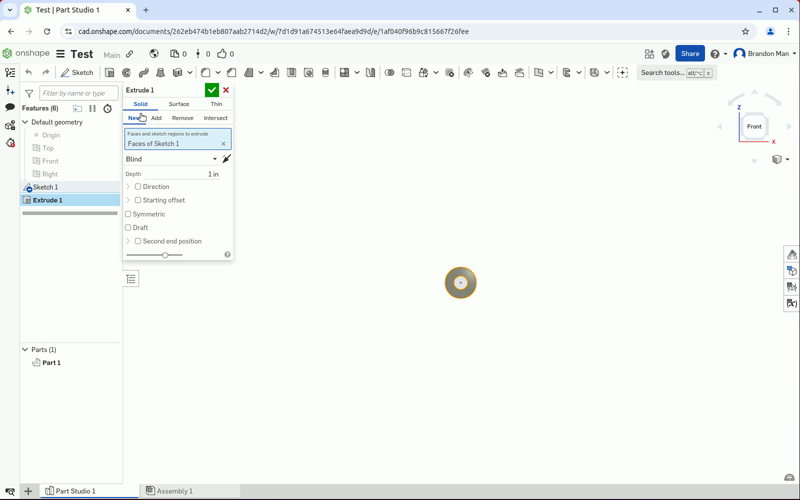
mouse_move(137, 120)
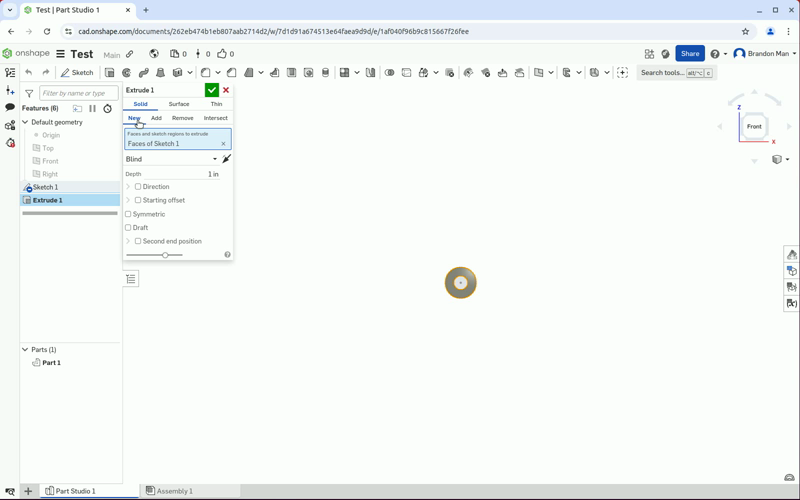
click(137, 120)
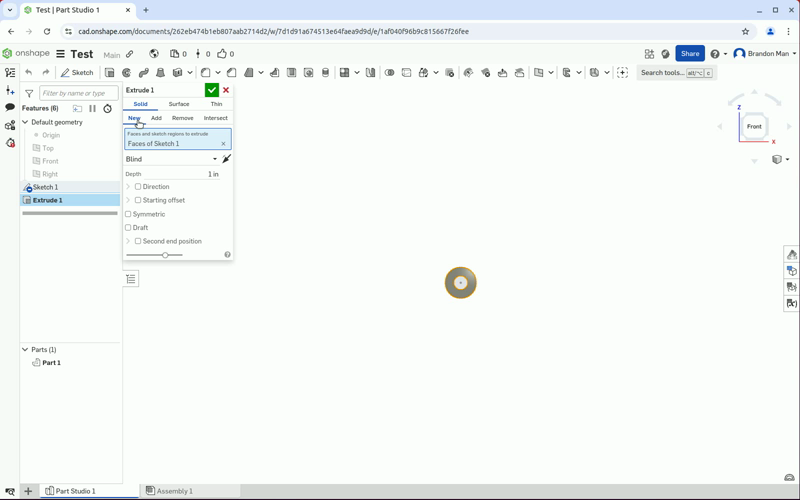
key(tab, 4)
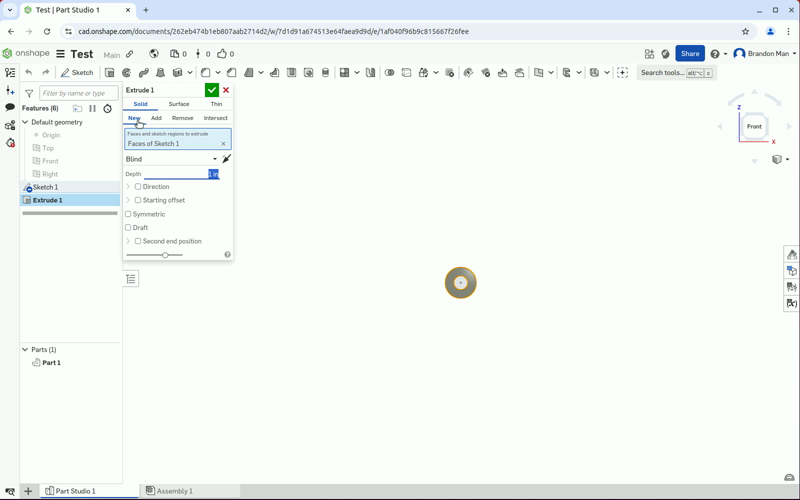
text(6.018)
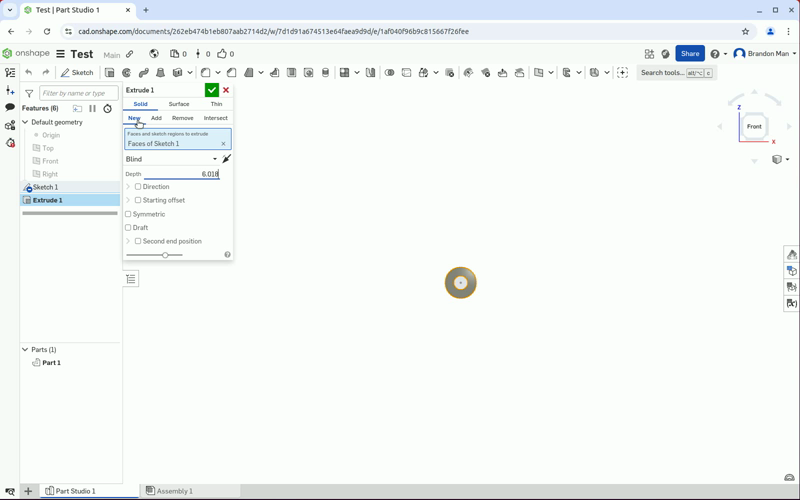
key(enter)
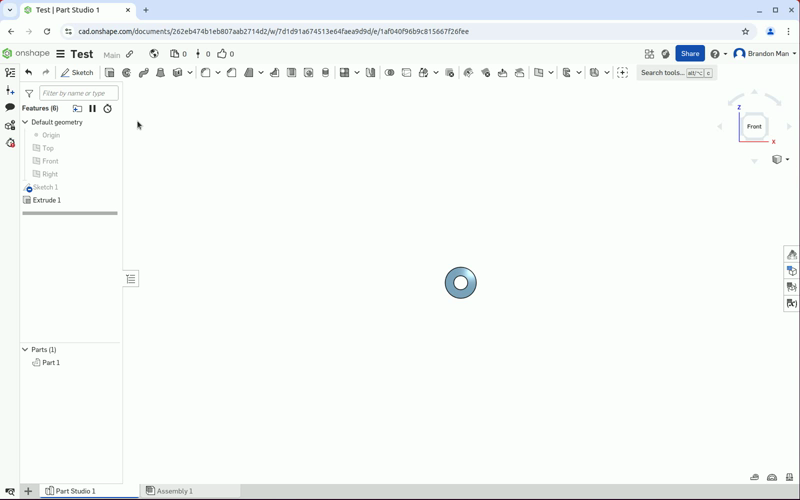
key(shift+h)
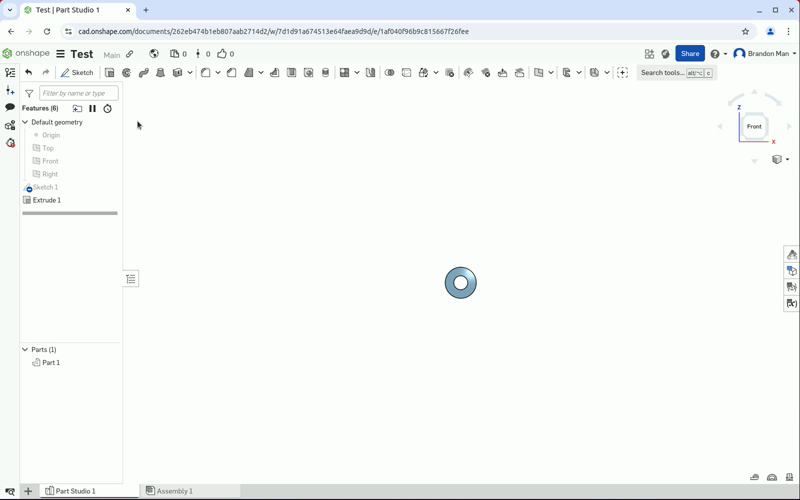
key(shift+h)
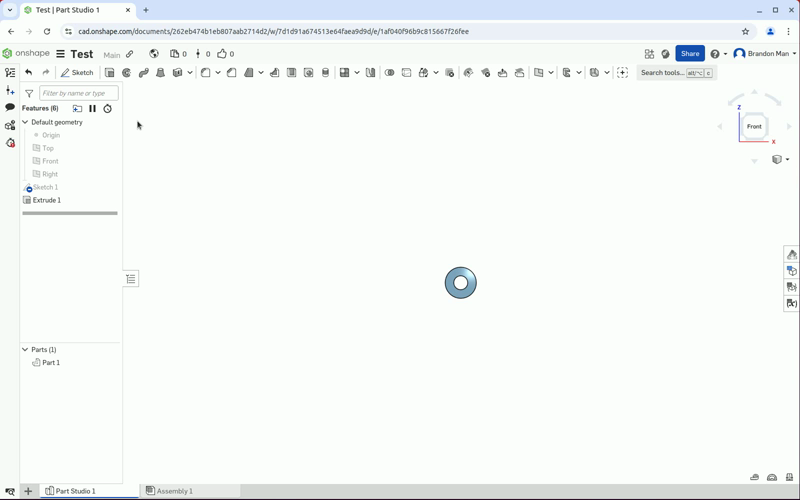
mouse_move(73, 189)
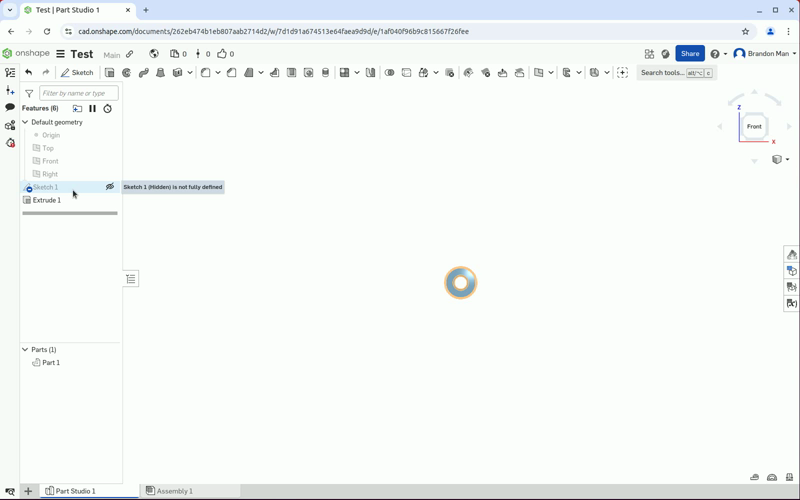
click(73, 189)
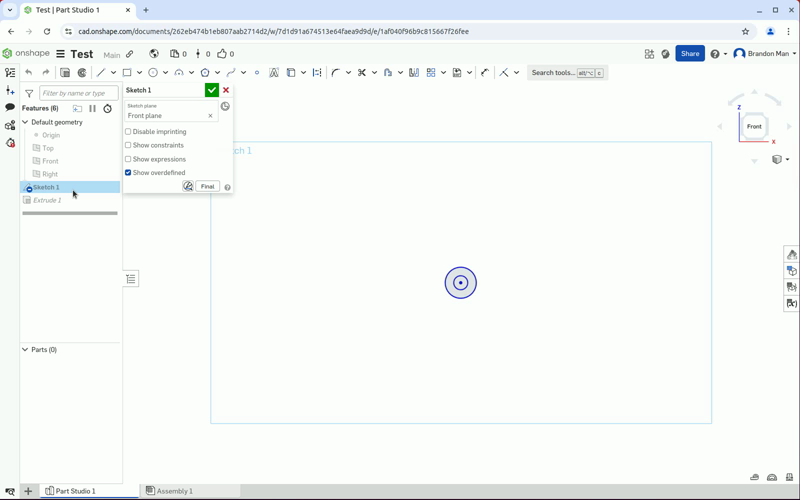
mouse_move(229, 92)
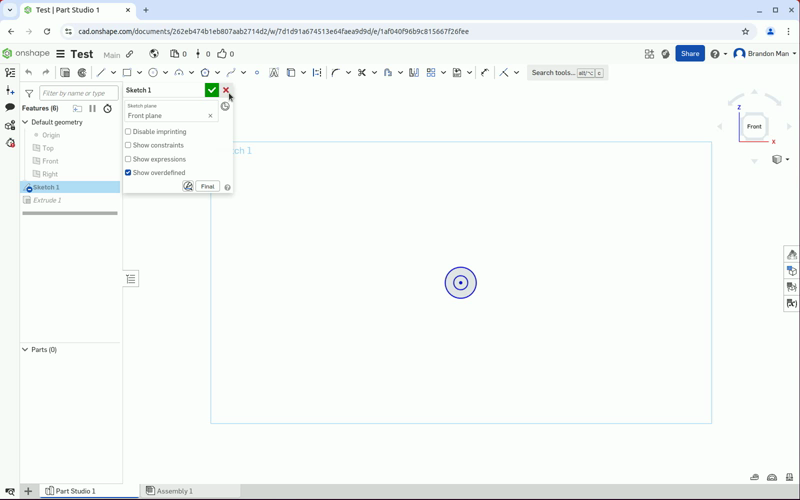
click(229, 92)
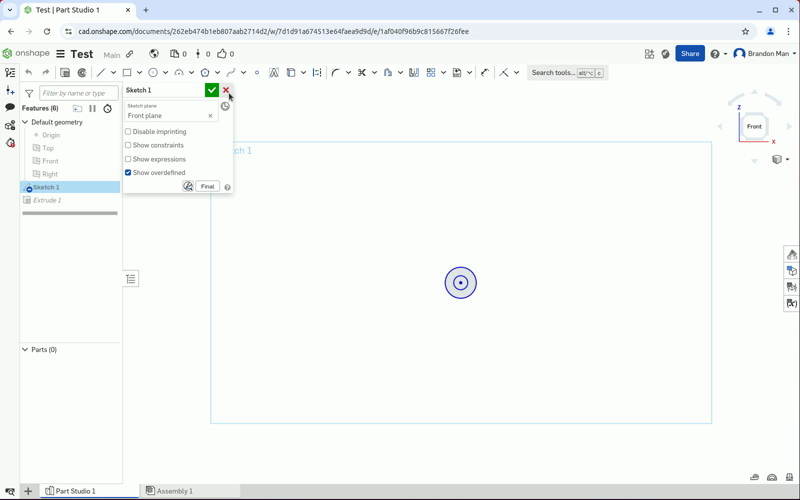
key(shift+s)
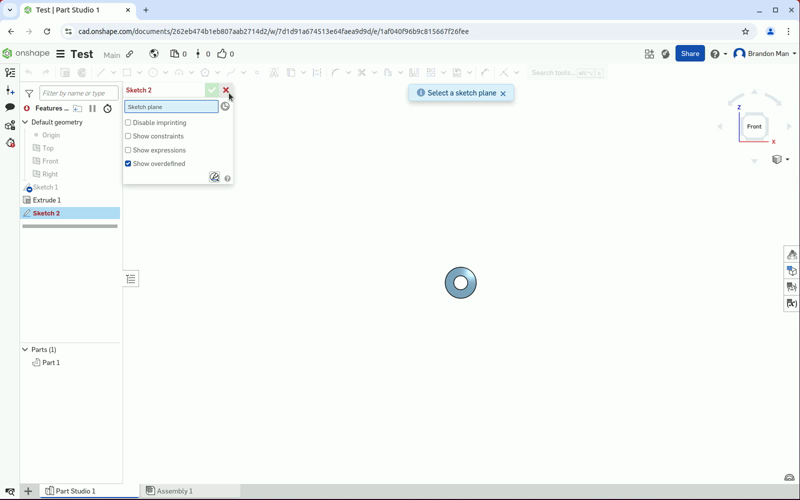
mouse_move(73, 163)
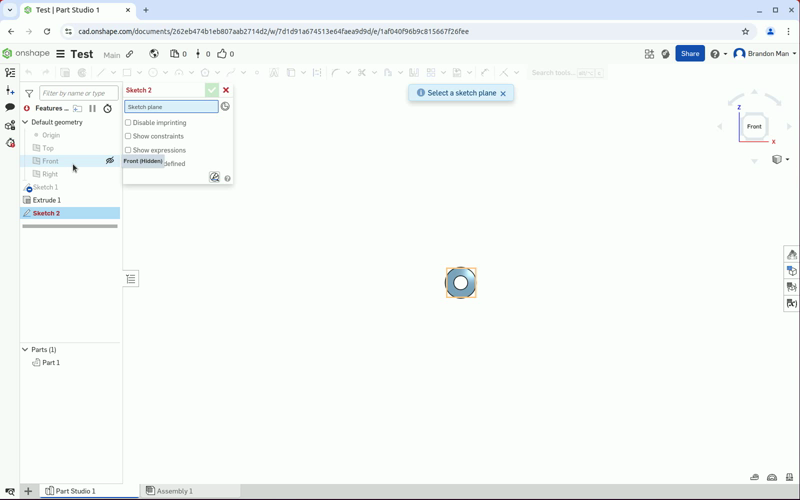
click(73, 163)
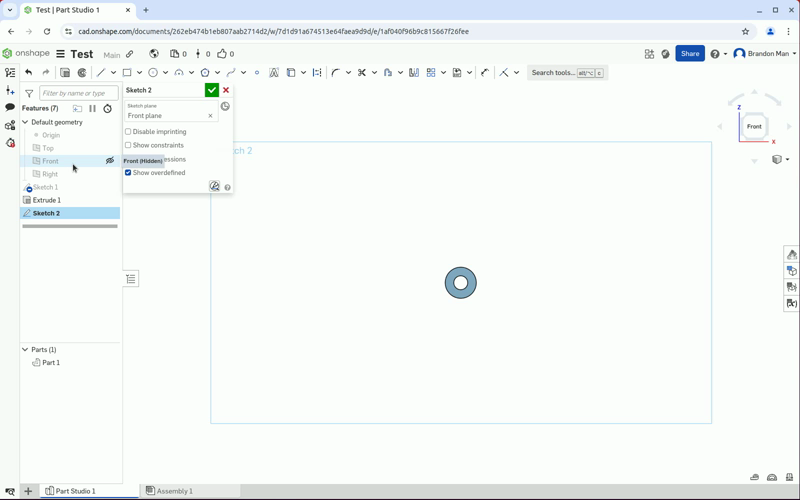
mouse_move(73, 352)
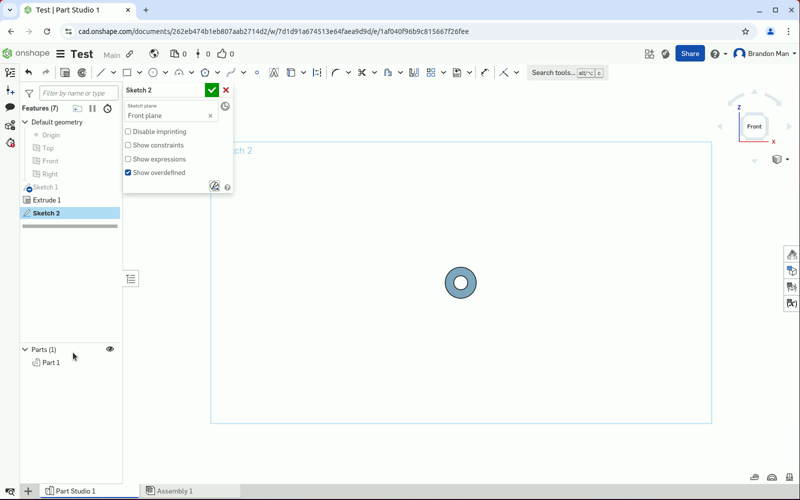
key(y)
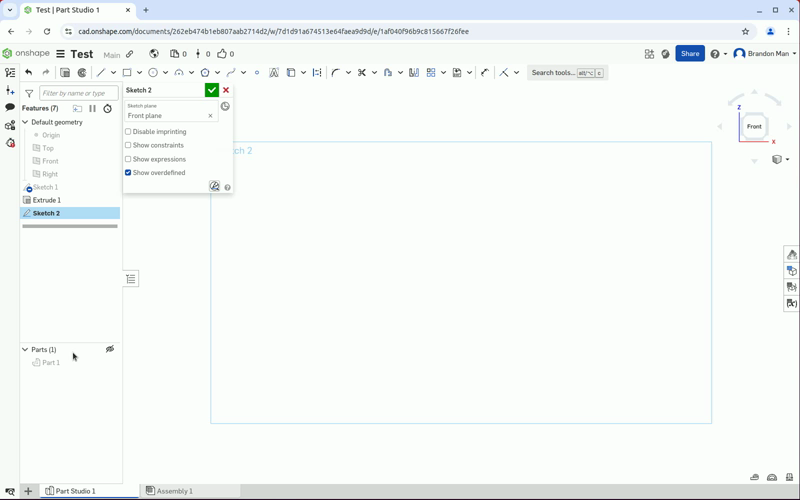
key(l)
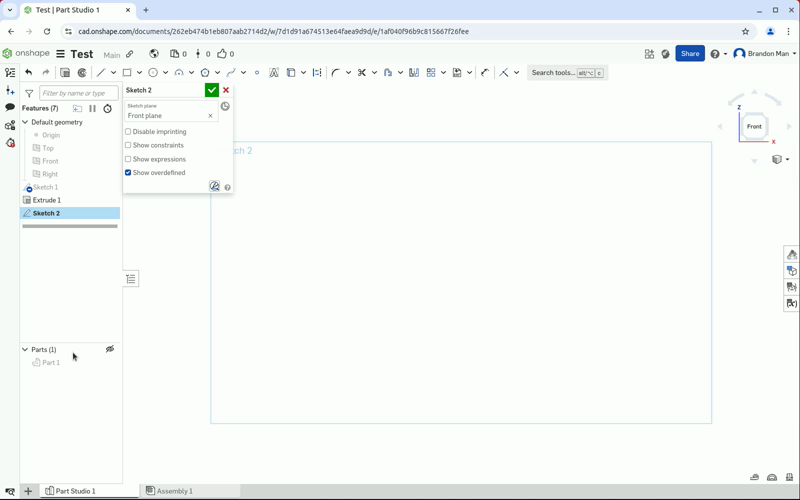
key_down(shift)
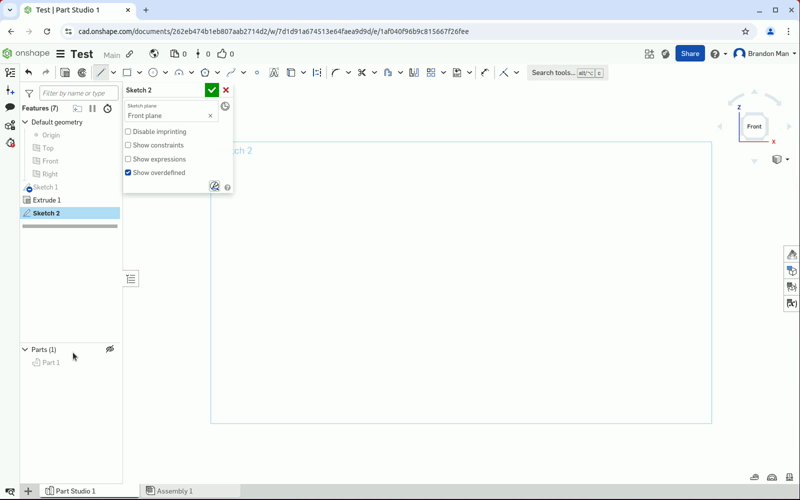
mouse_move(472, 292)
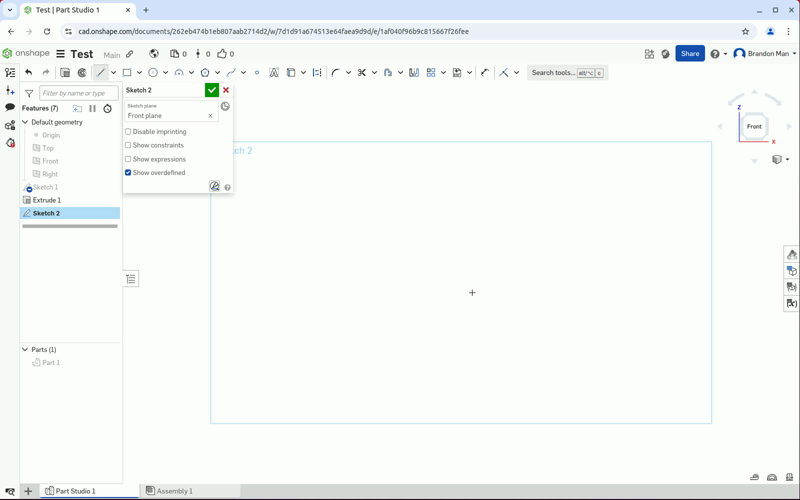
click(472, 292)
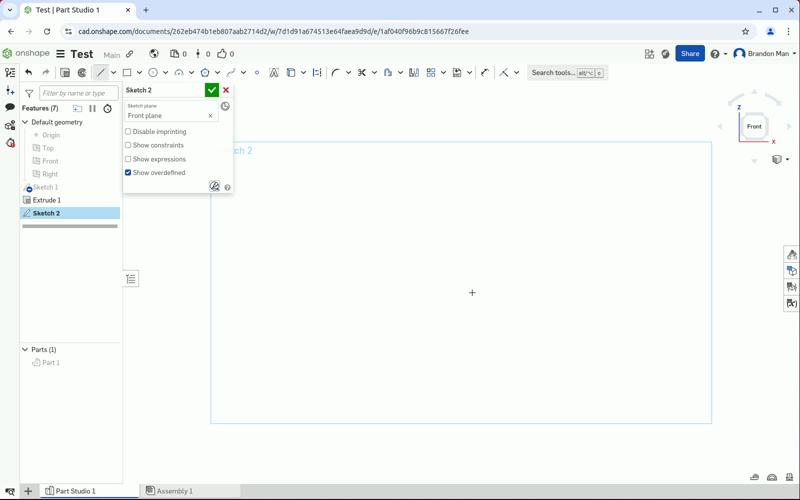
key_up(shift)
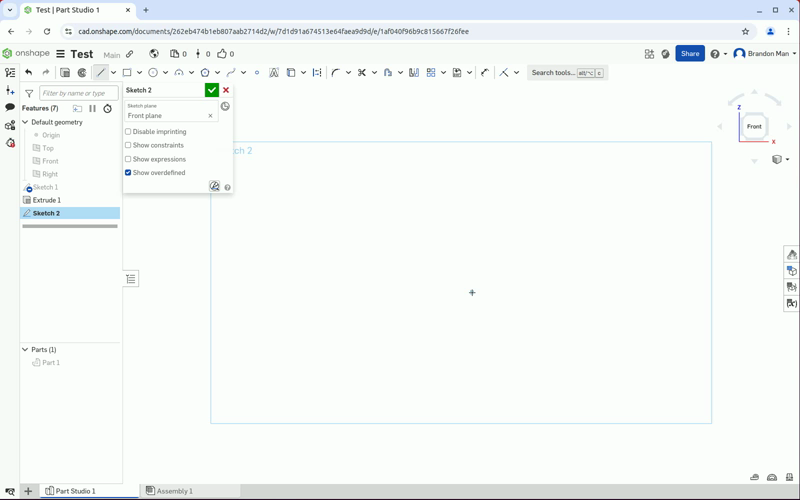
key_down(shift)
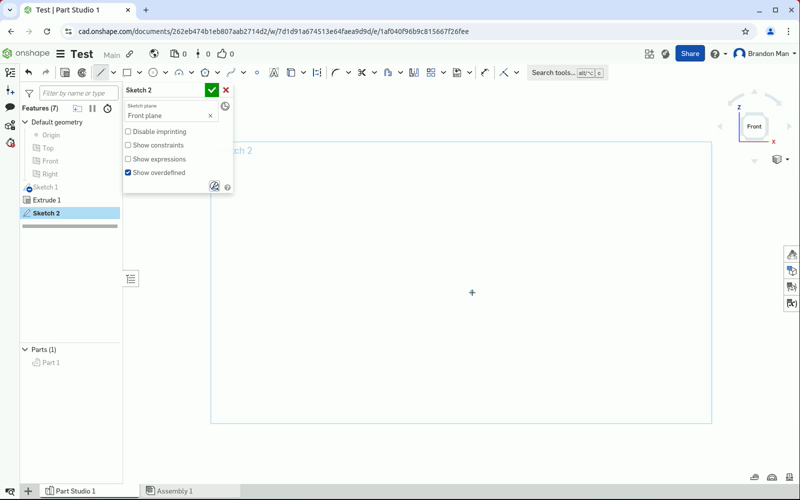
mouse_move(554, 292)
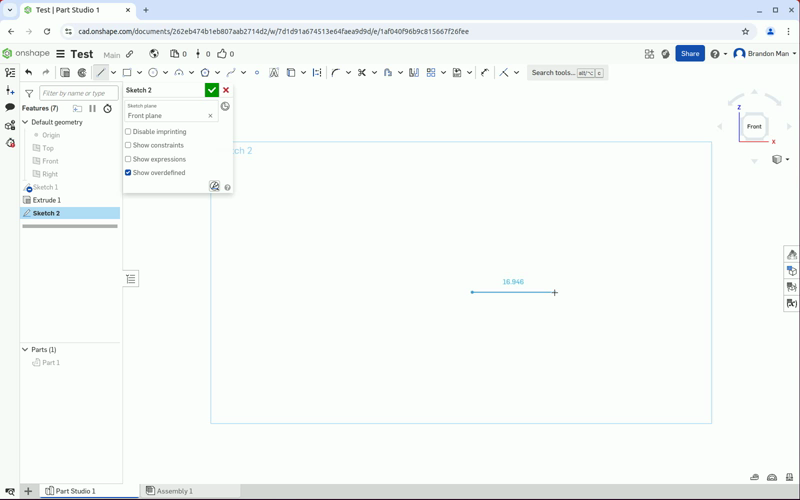
click(554, 292)
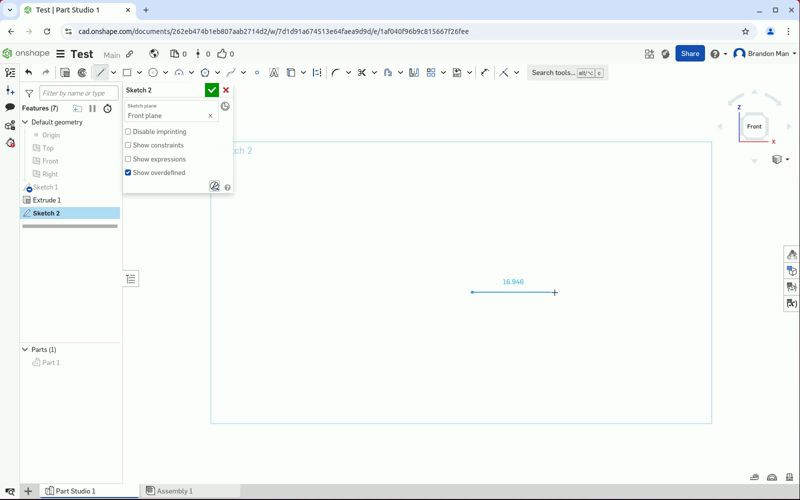
key_up(shift)
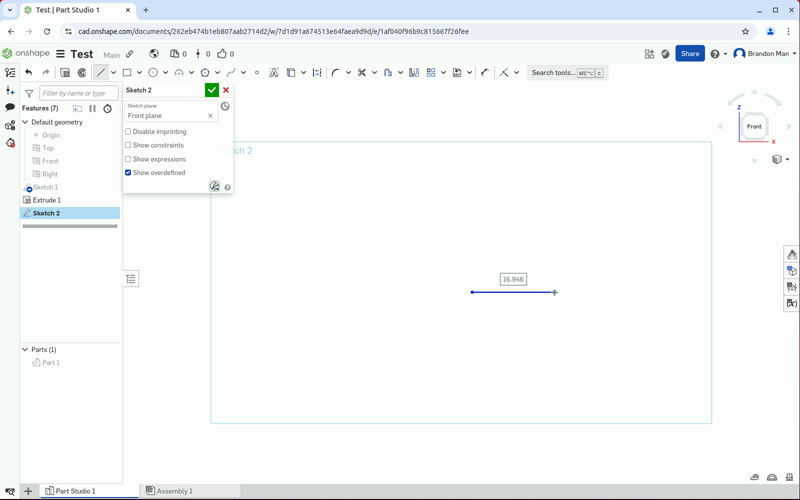
key(esc)
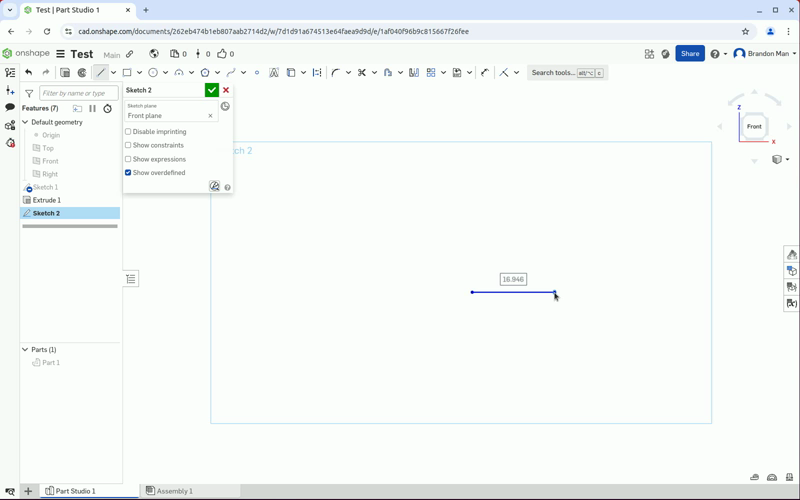
key(a)
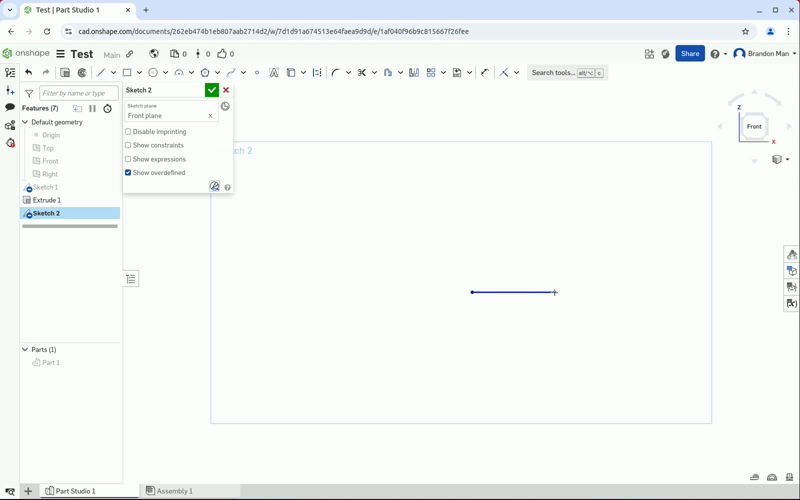
mouse_move(554, 292)
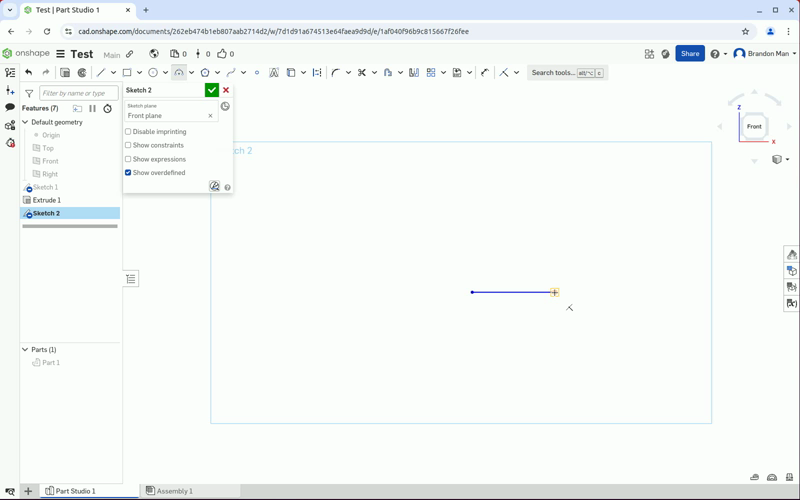
click(554, 292)
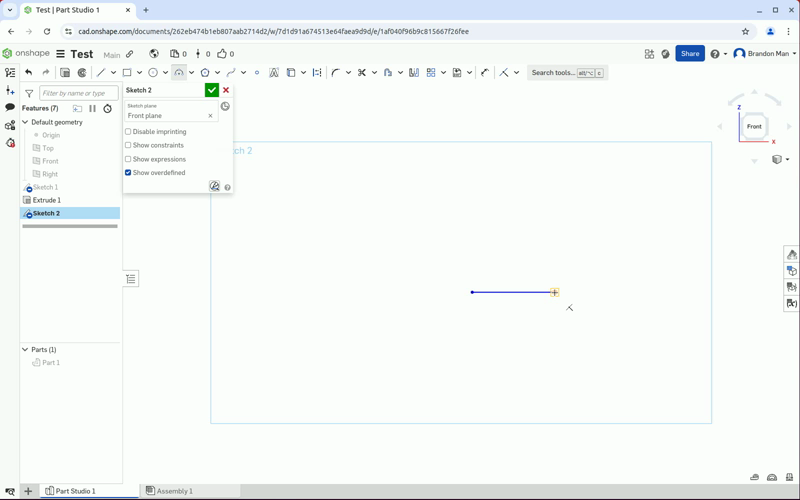
key_down(shift)
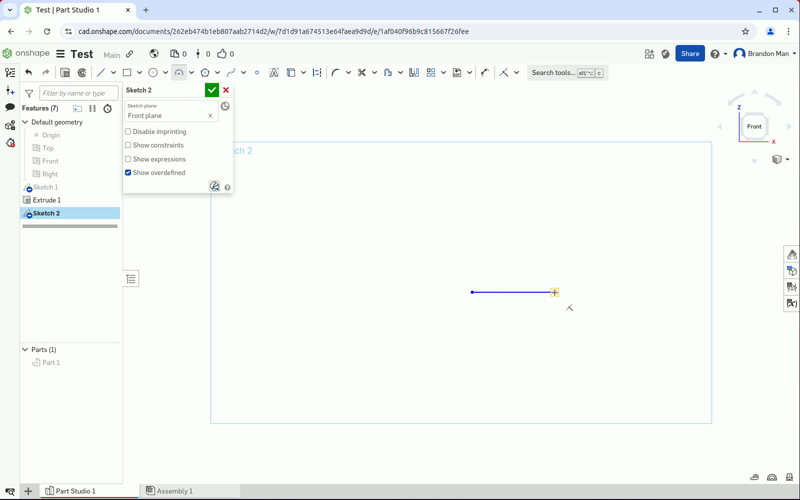
mouse_move(554, 273)
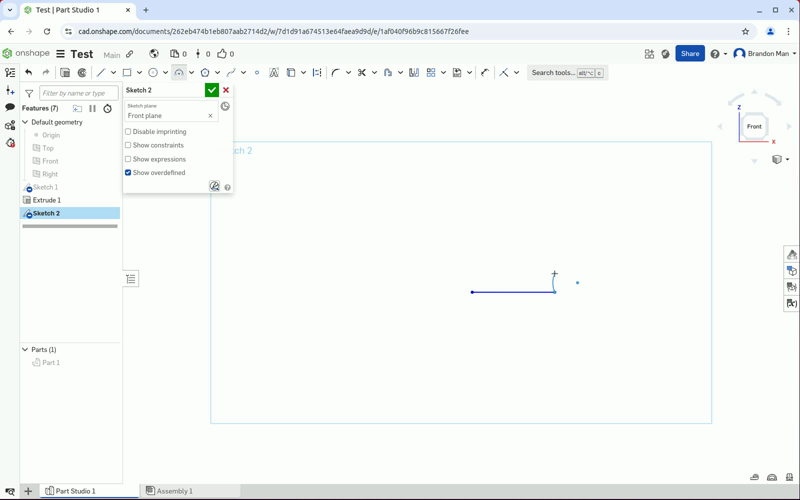
click(554, 273)
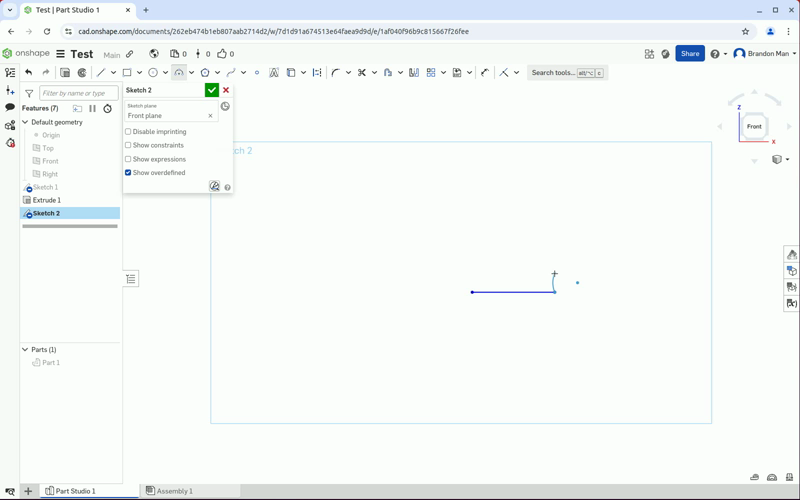
mouse_move(549, 282)
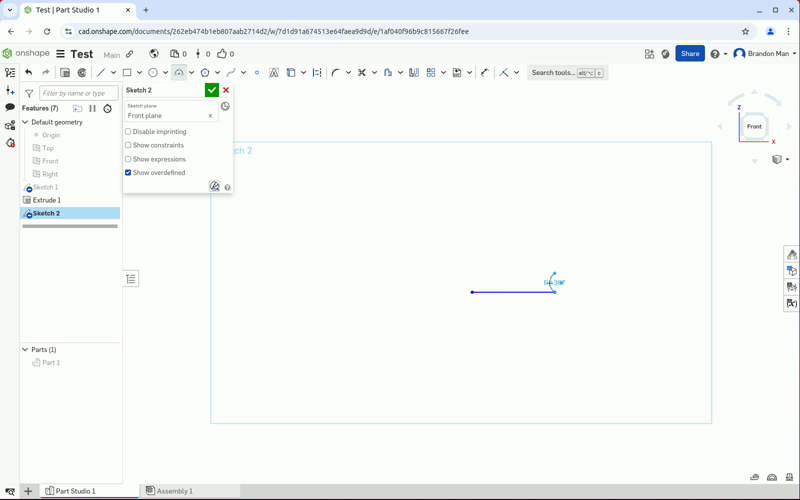
click(549, 282)
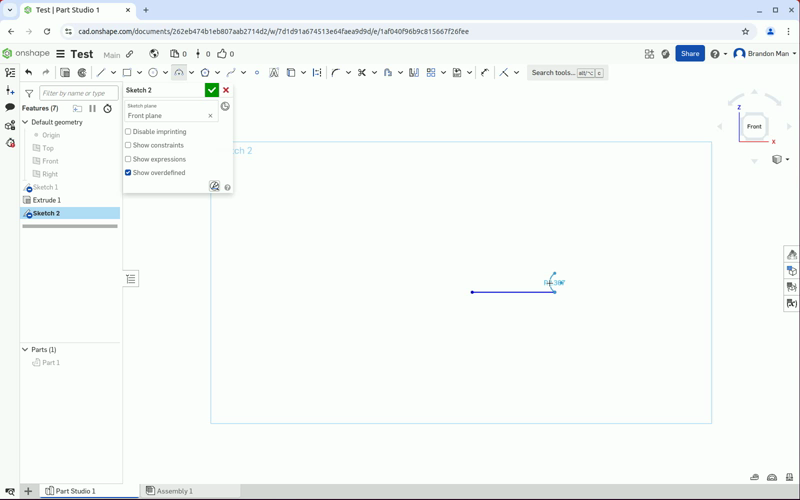
key_up(shift)
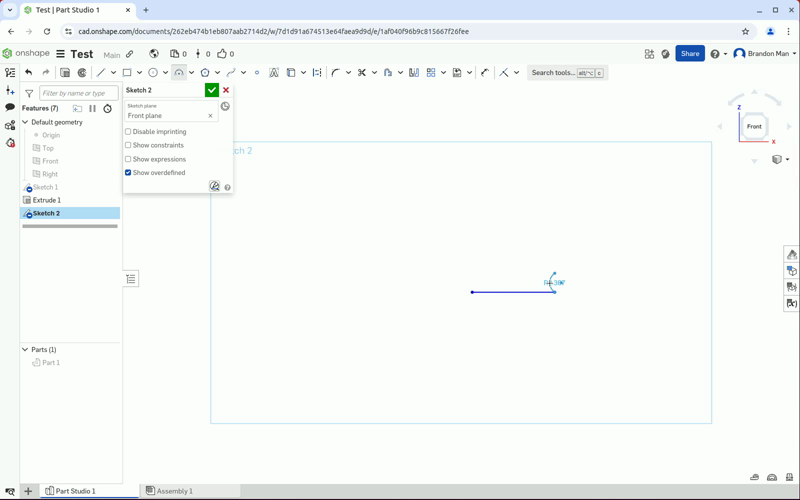
key(esc)
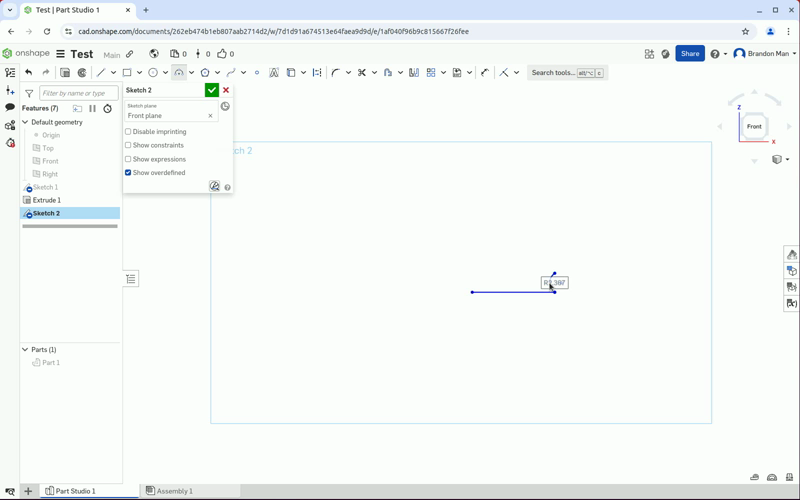
key(l)
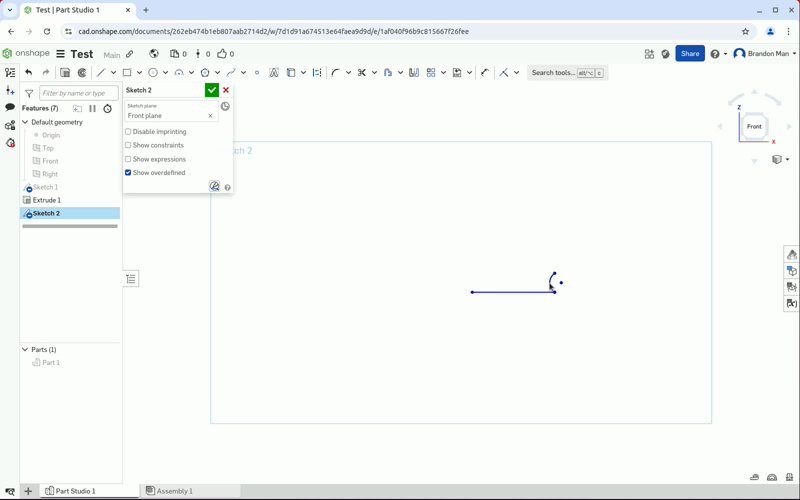
mouse_move(554, 273)
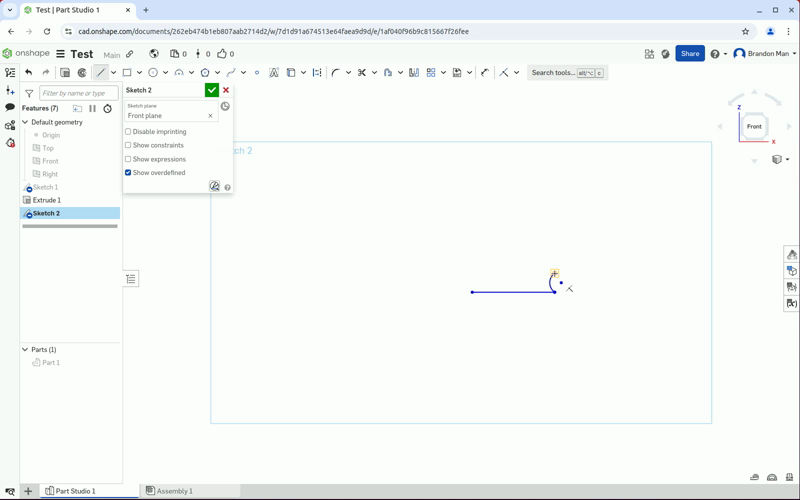
click(554, 273)
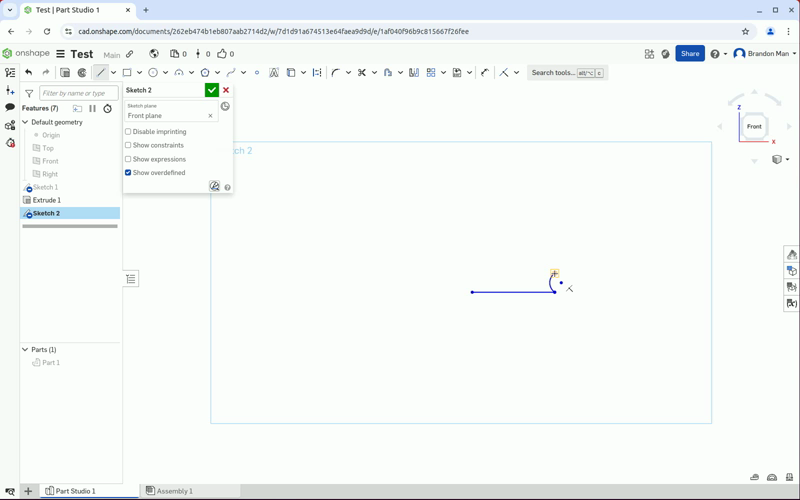
key_down(shift)
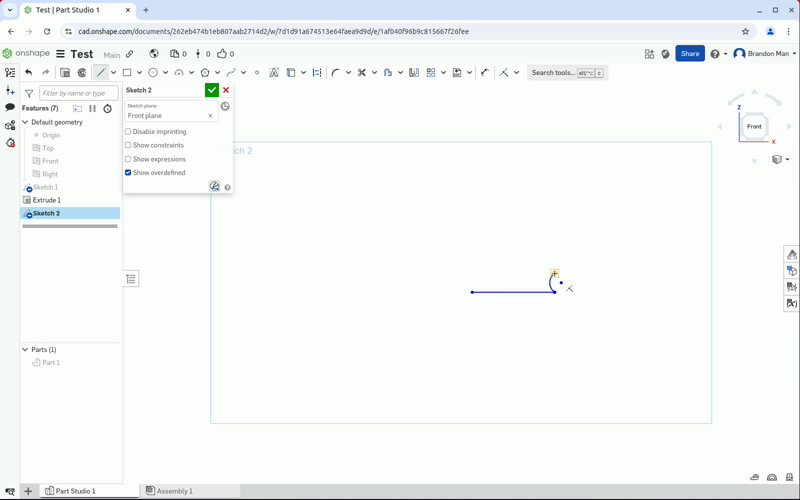
mouse_move(472, 273)
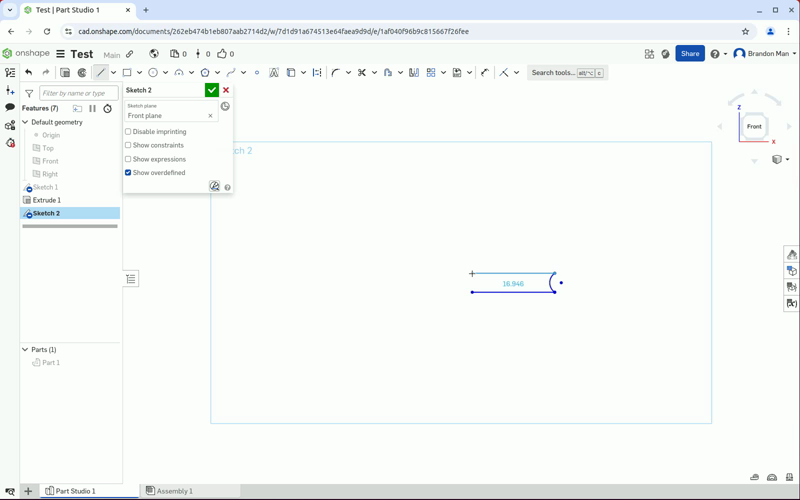
click(472, 273)
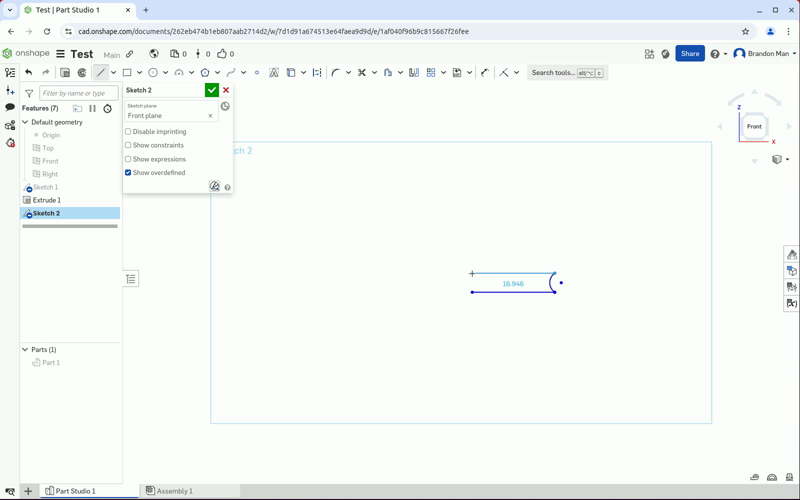
key_up(shift)
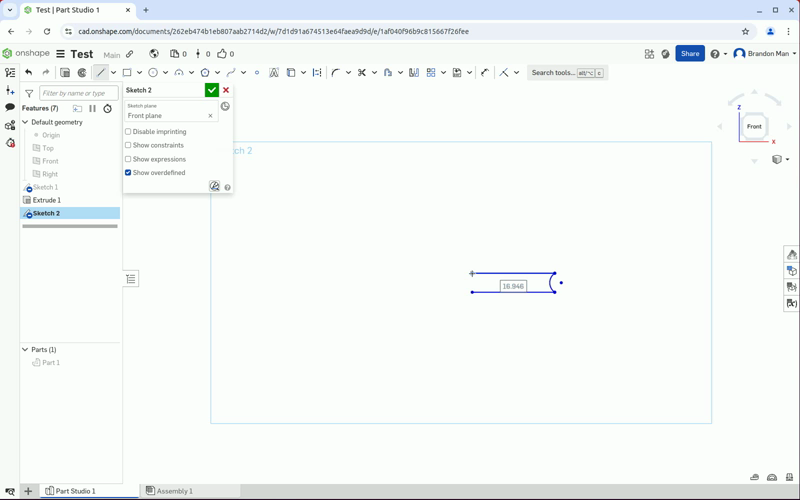
key(esc)
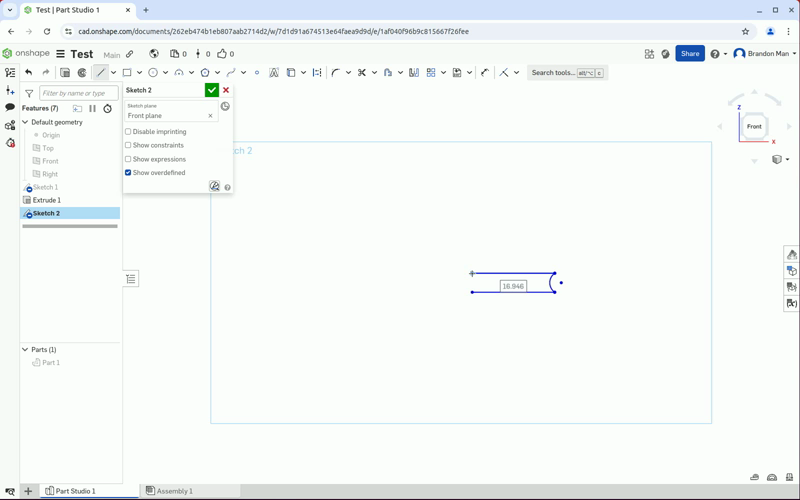
key(a)
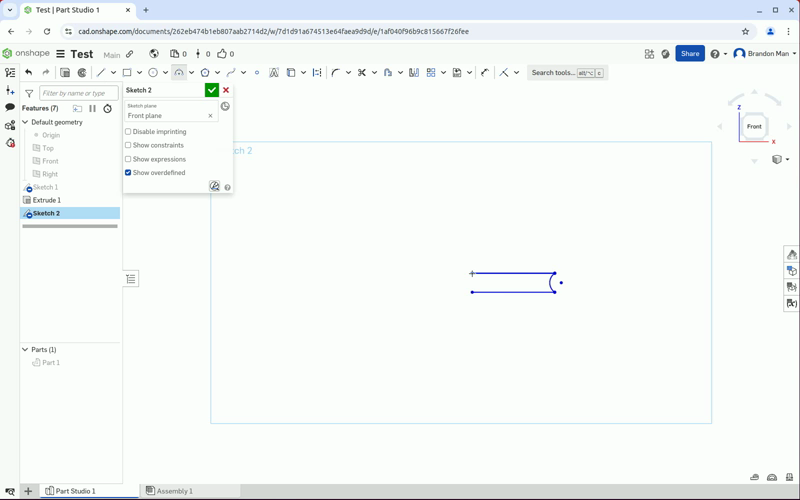
mouse_move(472, 273)
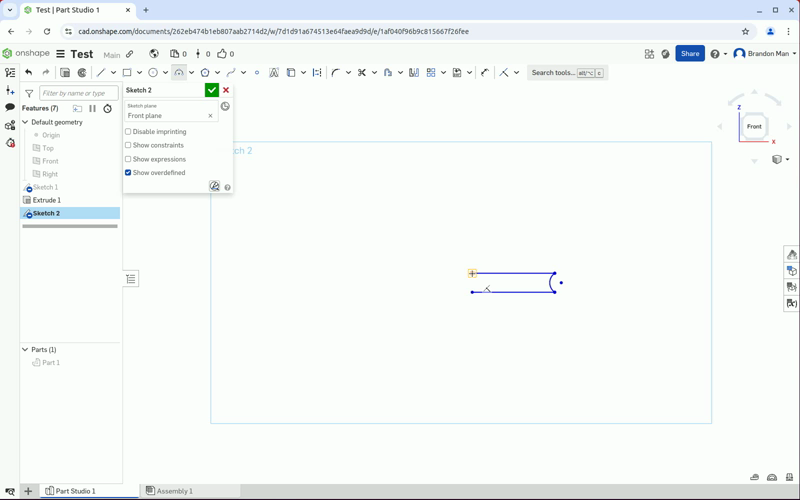
click(472, 273)
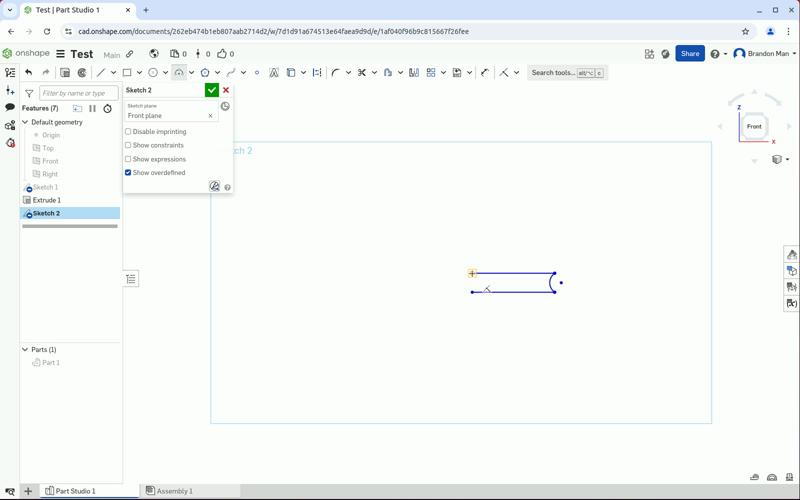
mouse_move(472, 292)
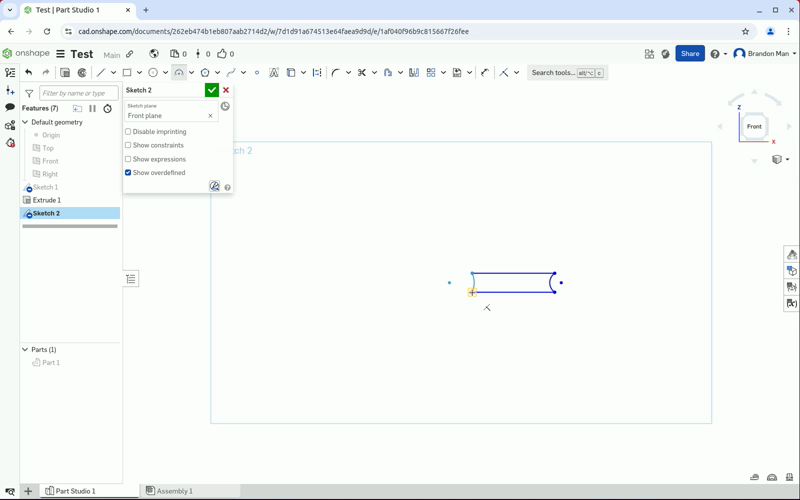
click(472, 292)
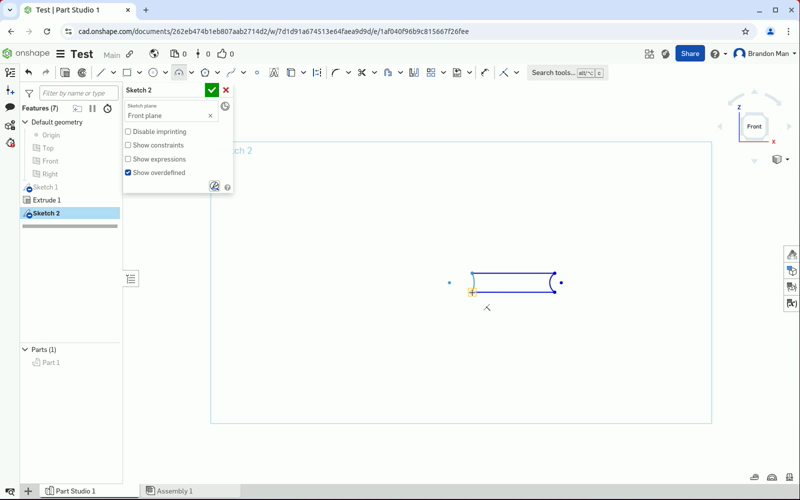
key_down(shift)
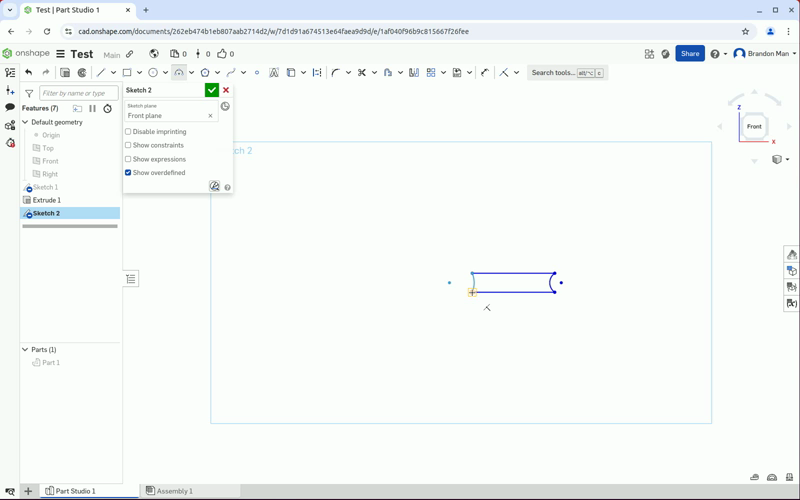
mouse_move(476, 282)
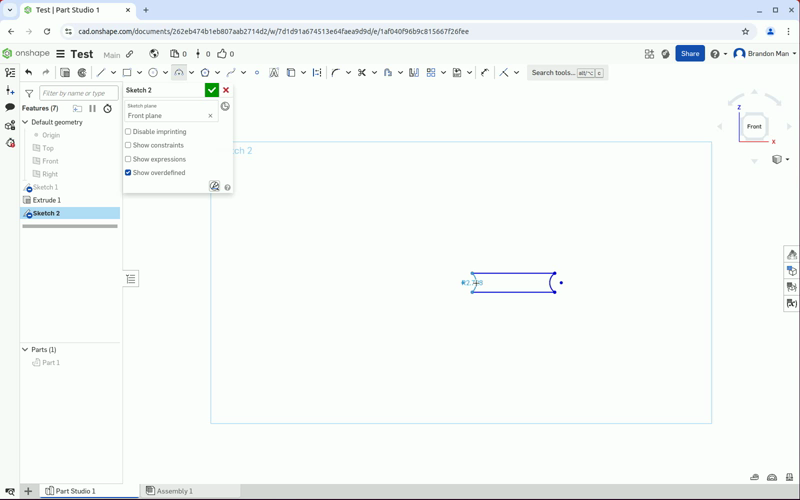
click(476, 282)
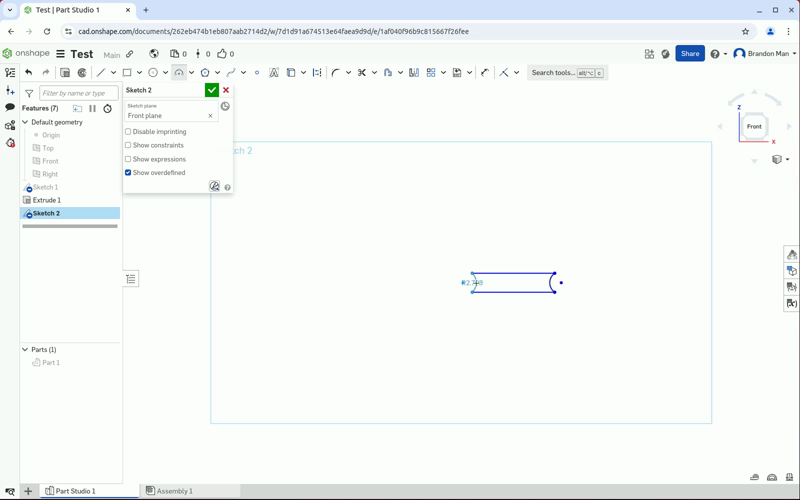
key_up(shift)
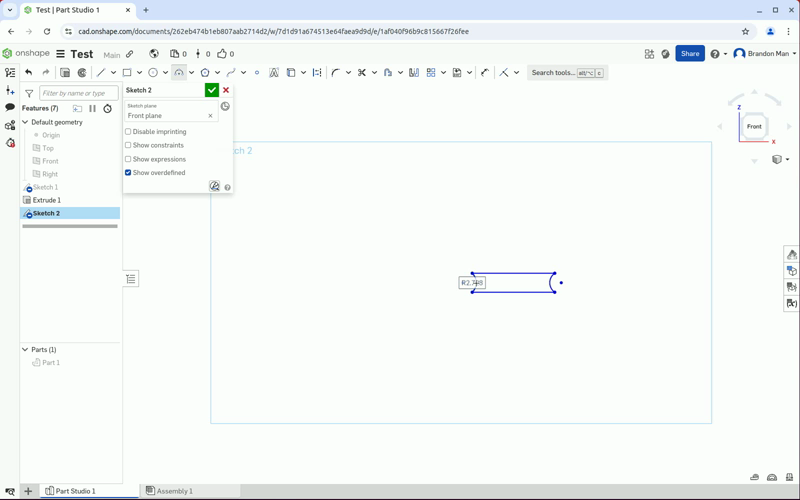
key(esc)
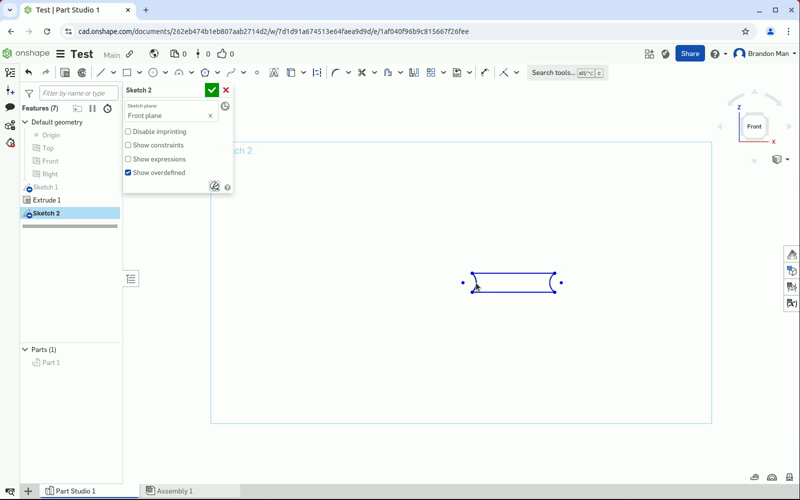
mouse_move(502, 283)
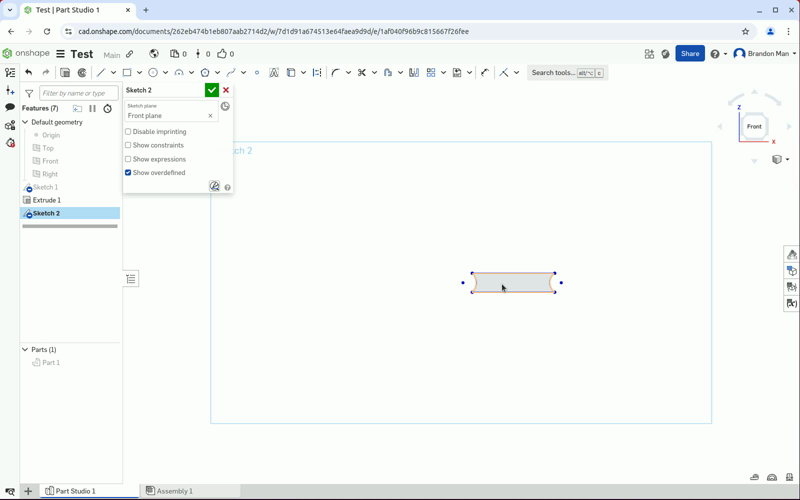
scroll(6)
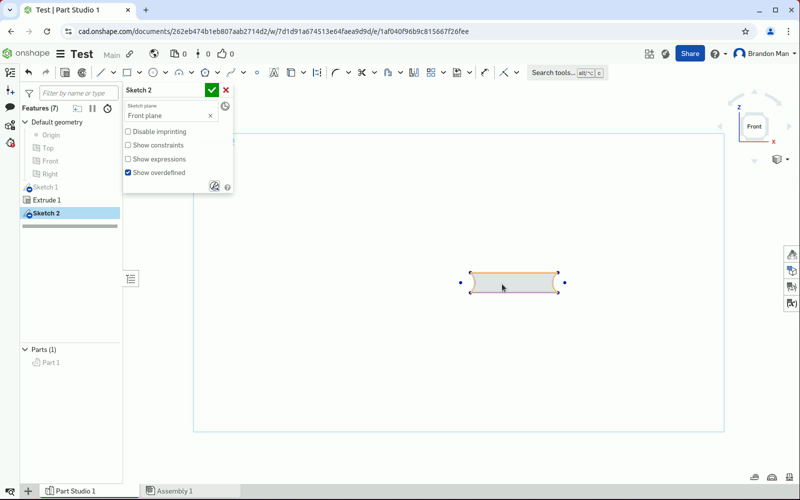
scroll(6)
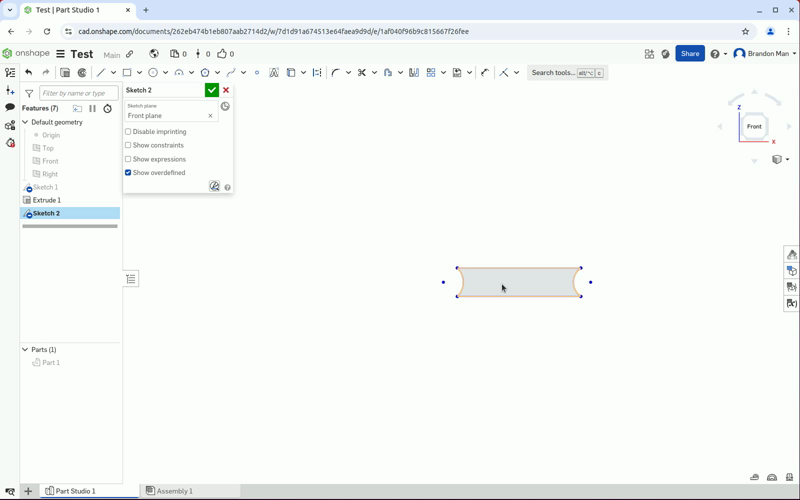
scroll(6)
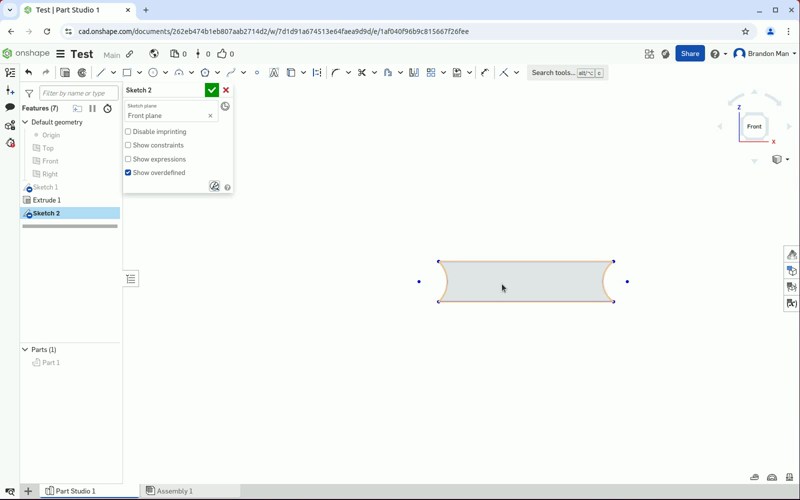
scroll(6)
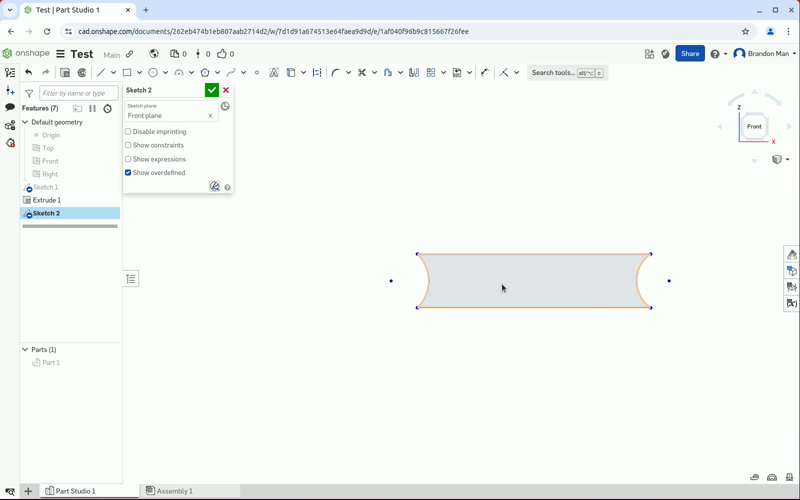
scroll(6)
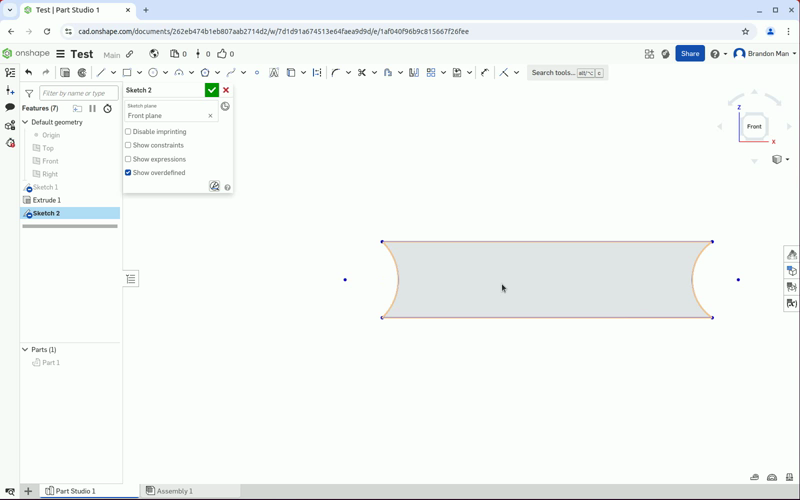
scroll(6)
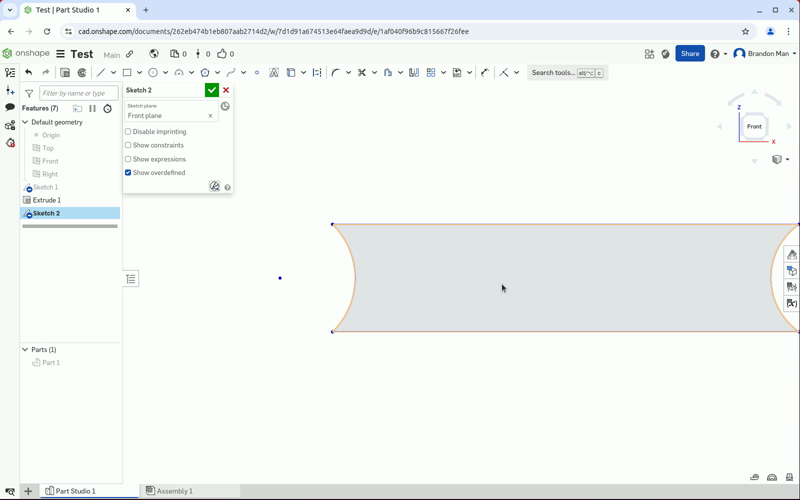
scroll(6)
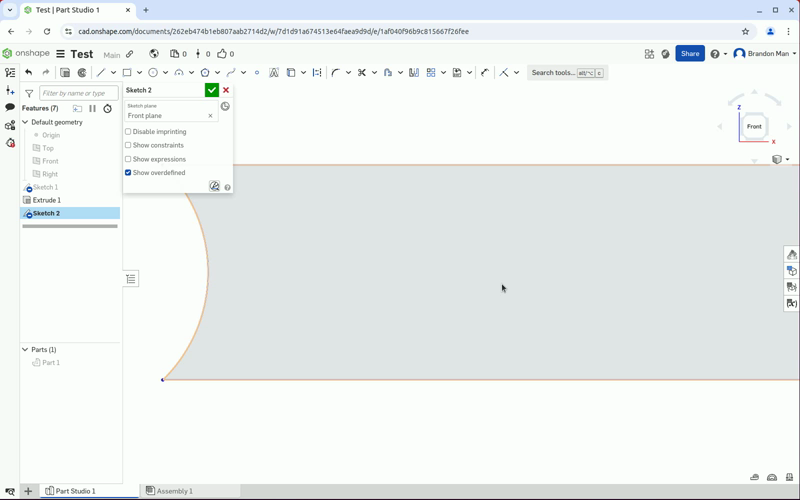
click(502, 283)
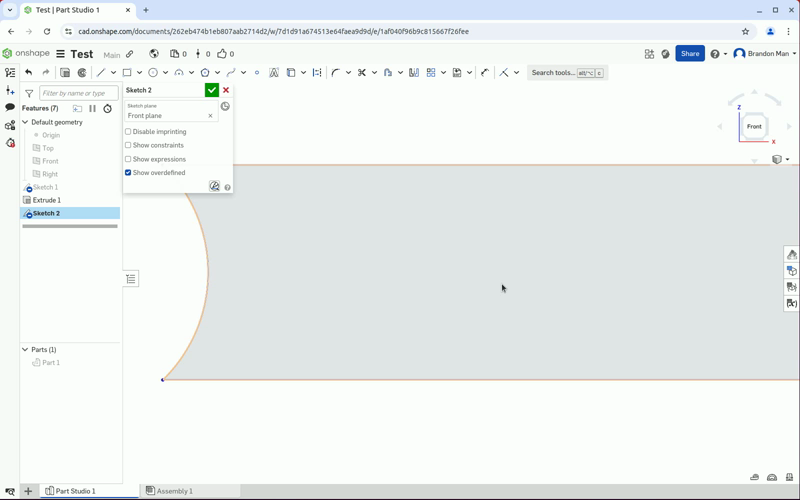
scroll(-6)
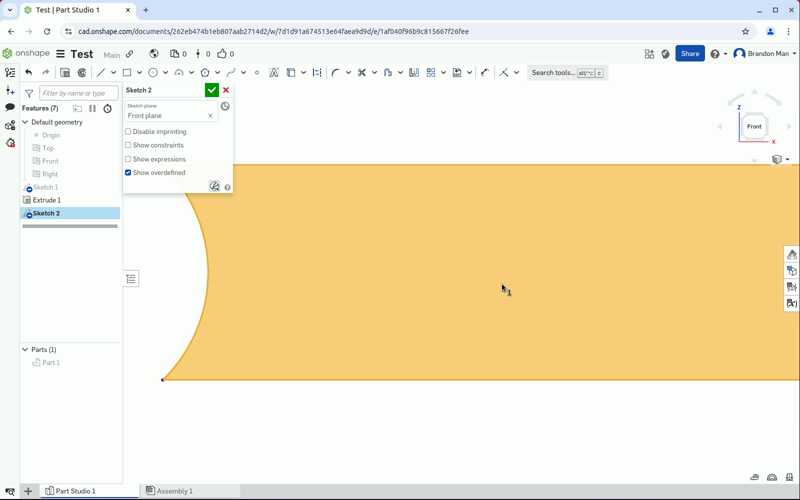
scroll(-6)
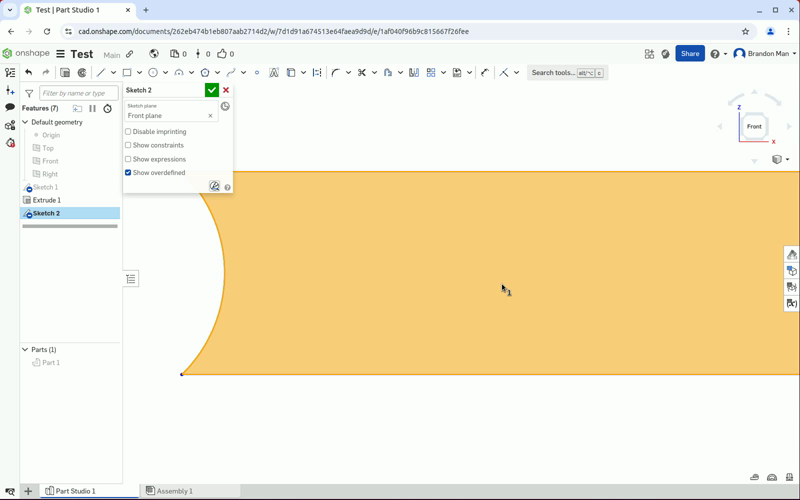
scroll(-6)
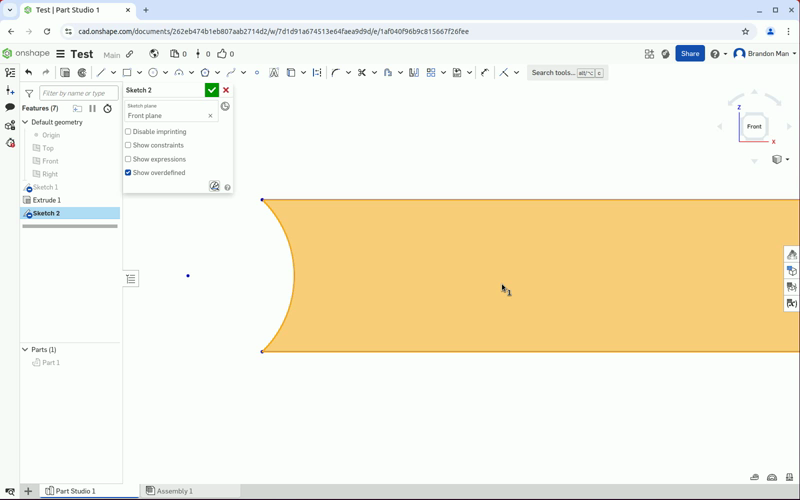
scroll(-6)
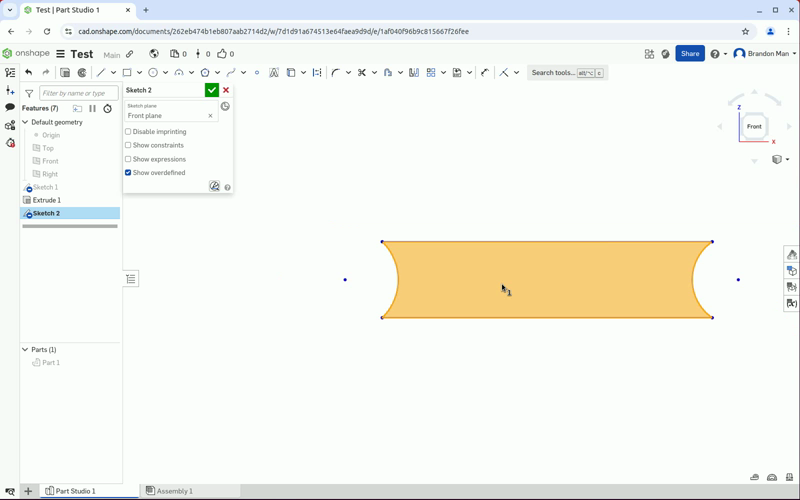
scroll(-6)
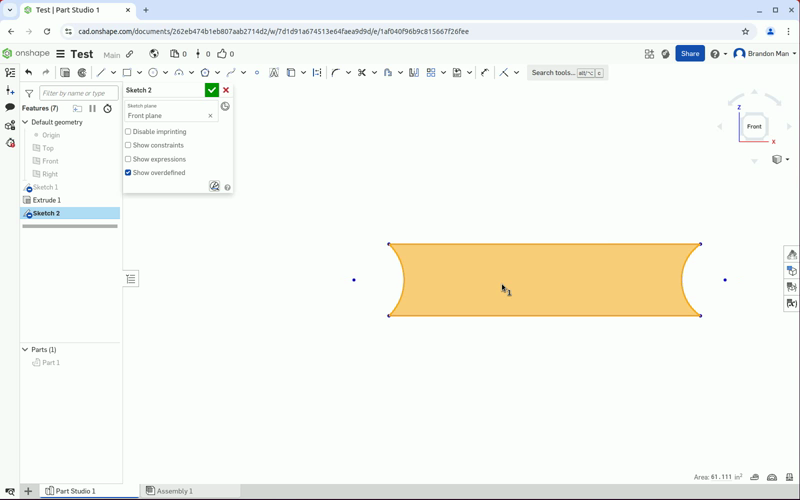
scroll(-6)
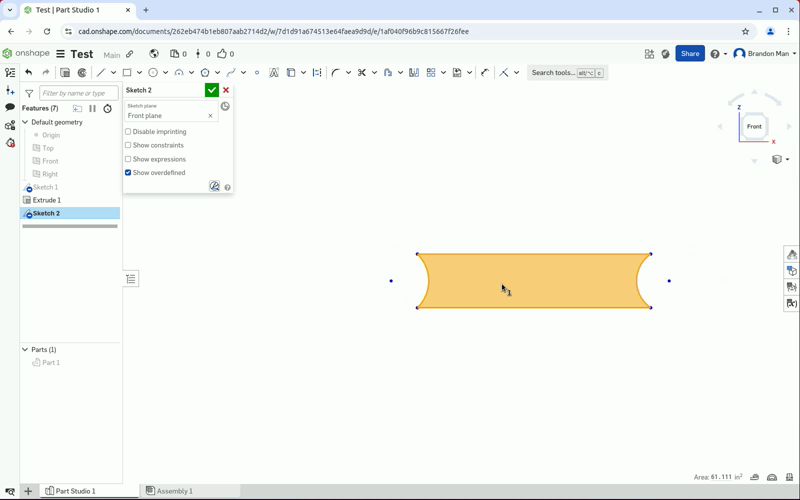
scroll(-6)
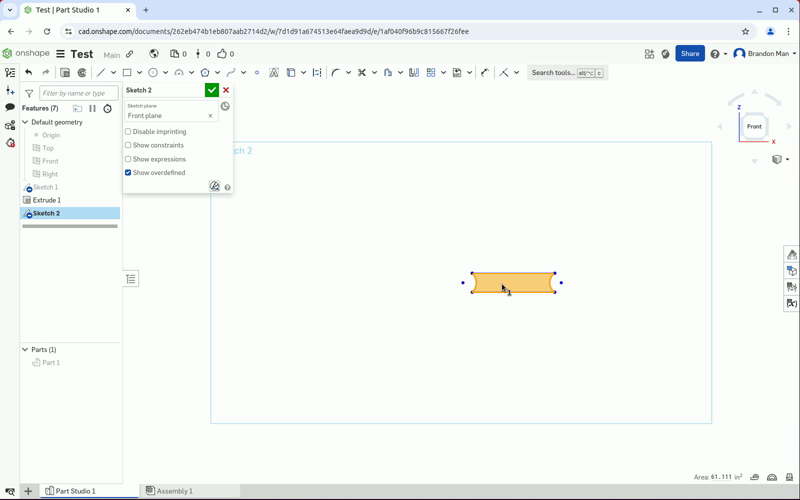
mouse_move(73, 352)
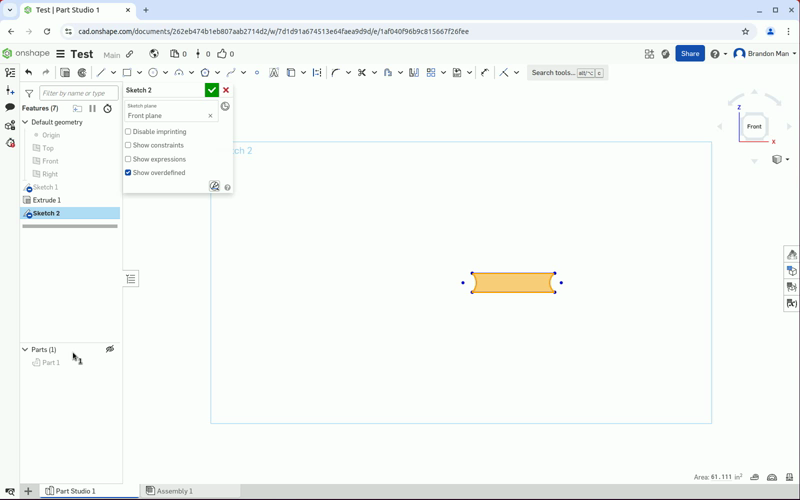
key(shift+y)
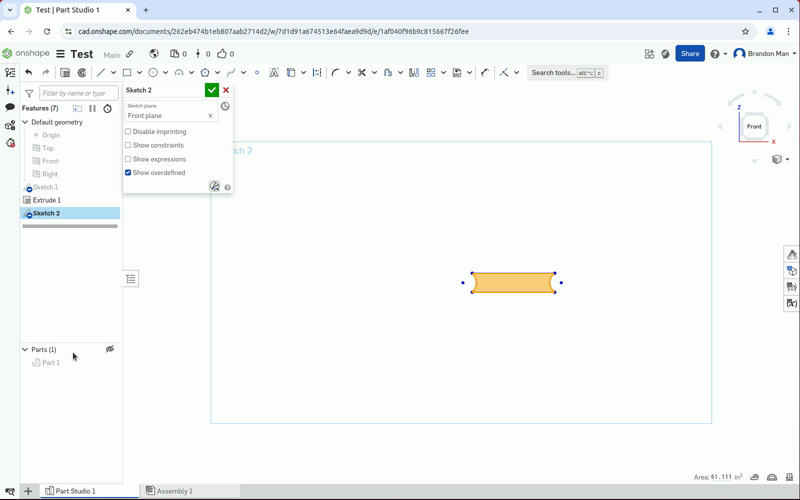
key(shift+e)
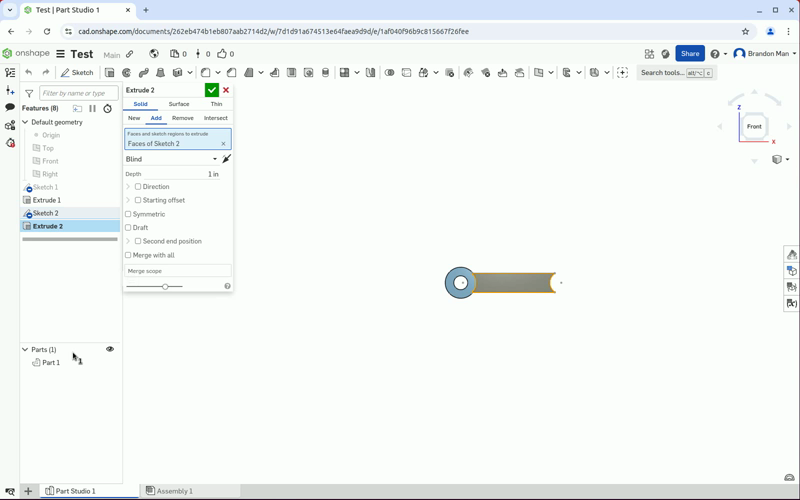
mouse_move(143, 106)
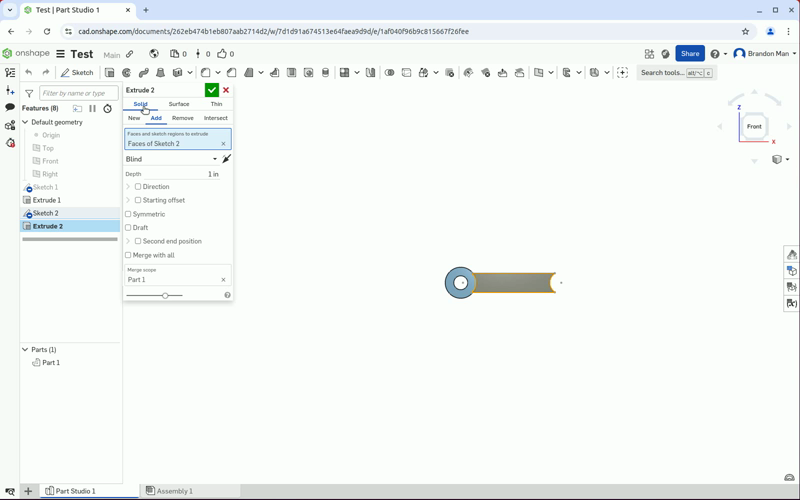
click(143, 106)
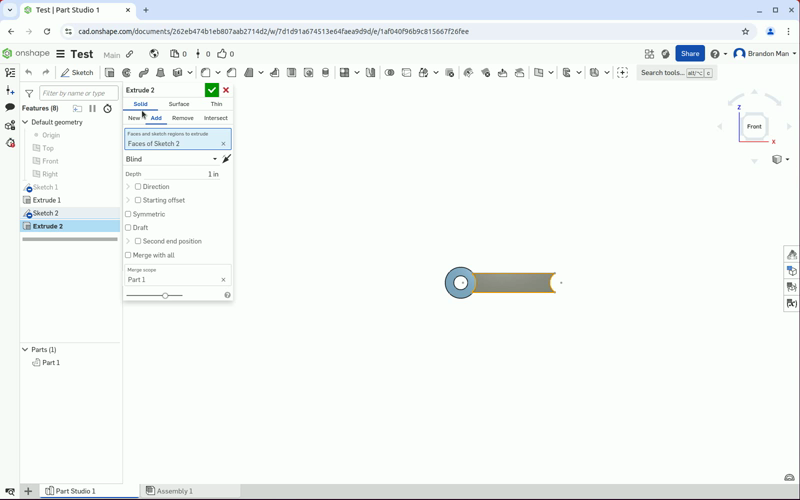
mouse_move(137, 120)
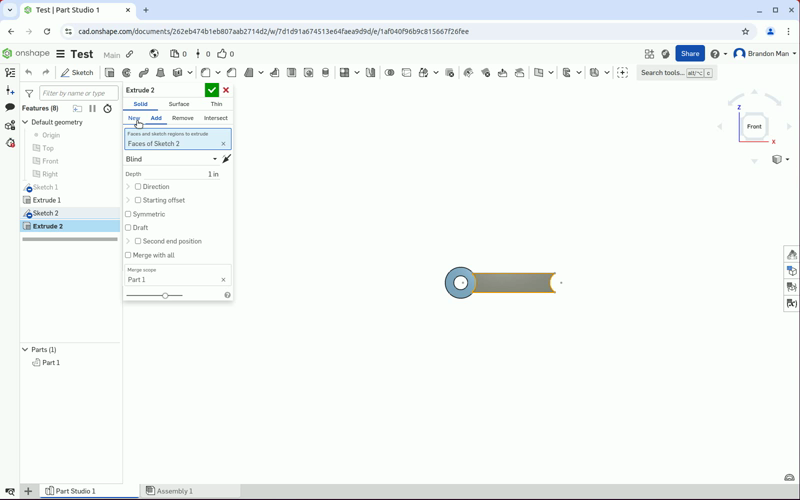
click(137, 120)
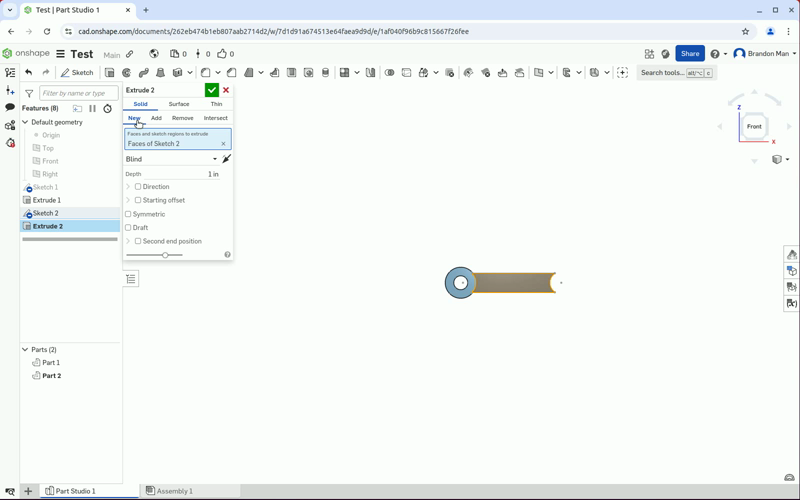
key(tab, 4)
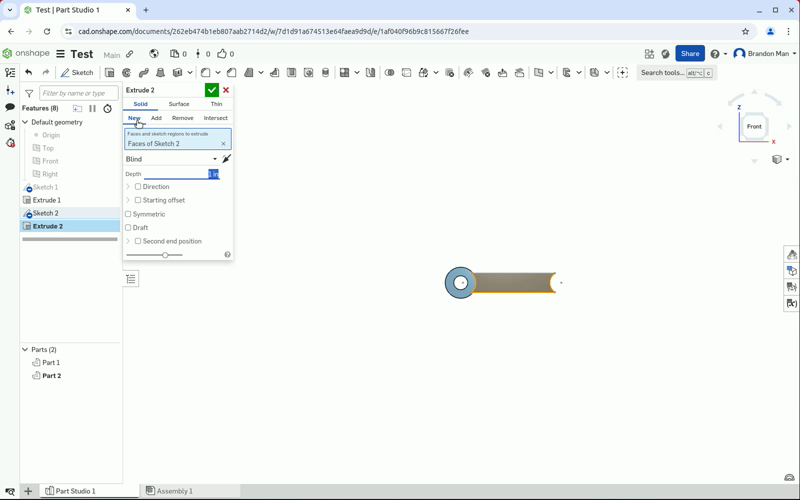
text(6.018)
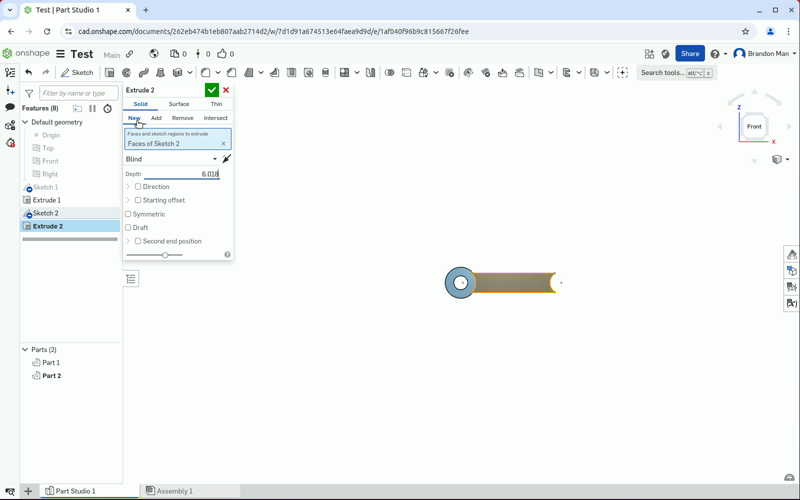
key(enter)
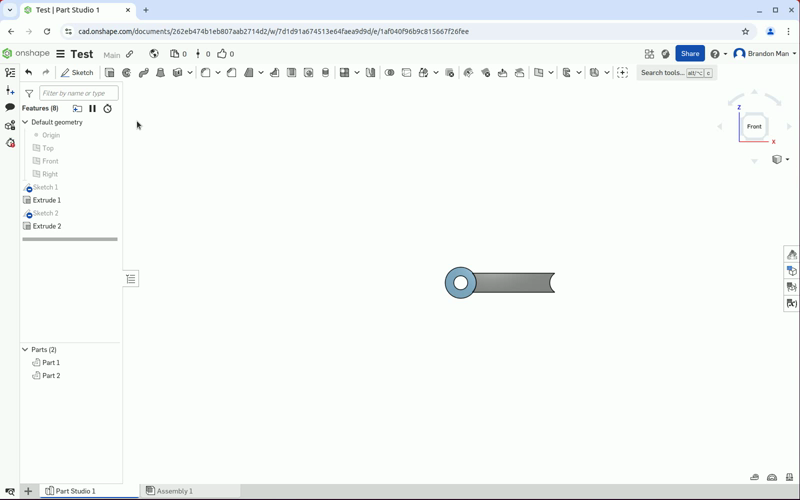
key(shift+h)
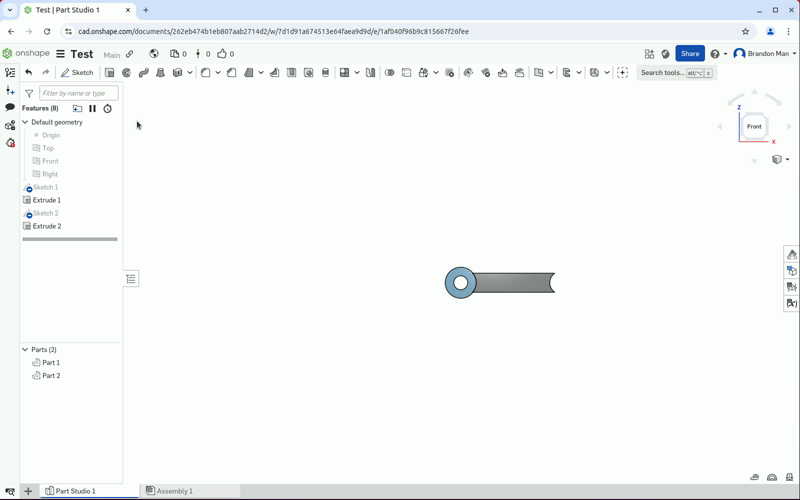
key(shift+h)
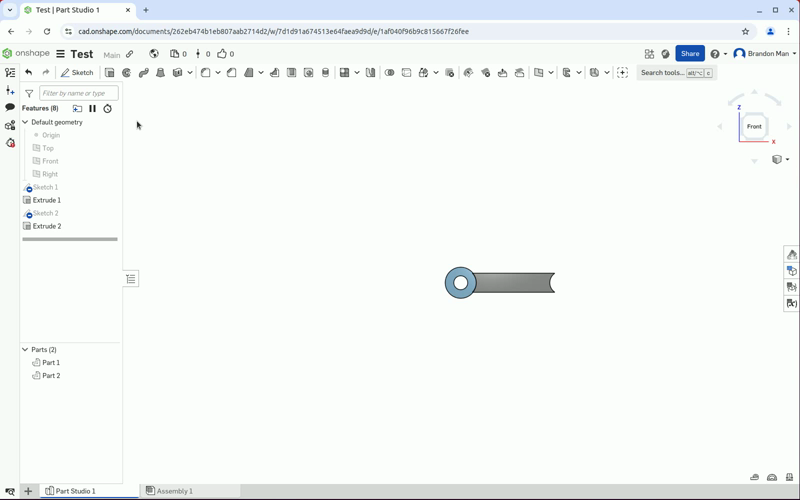
mouse_move(73, 189)
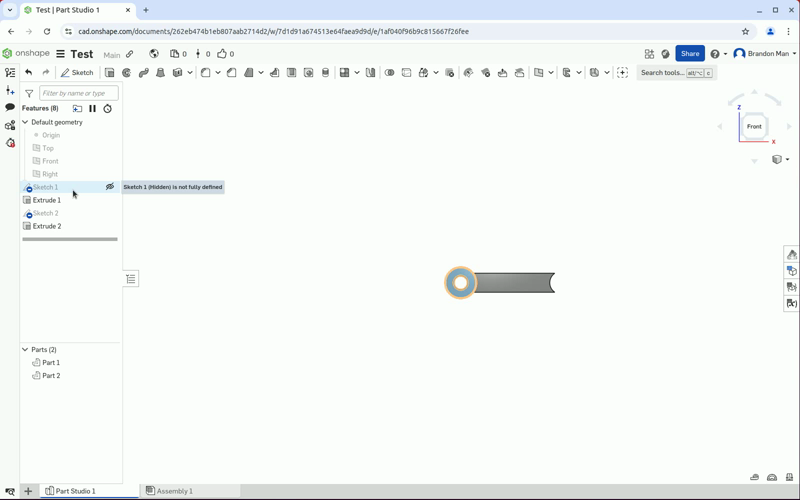
click(73, 189)
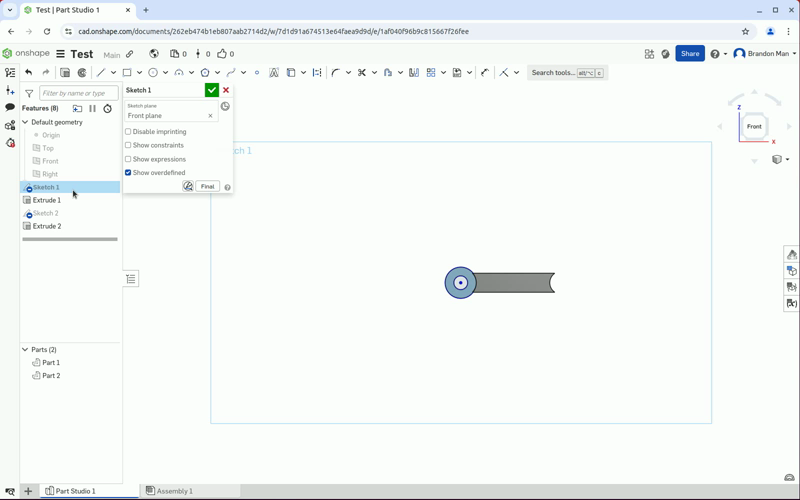
mouse_move(229, 92)
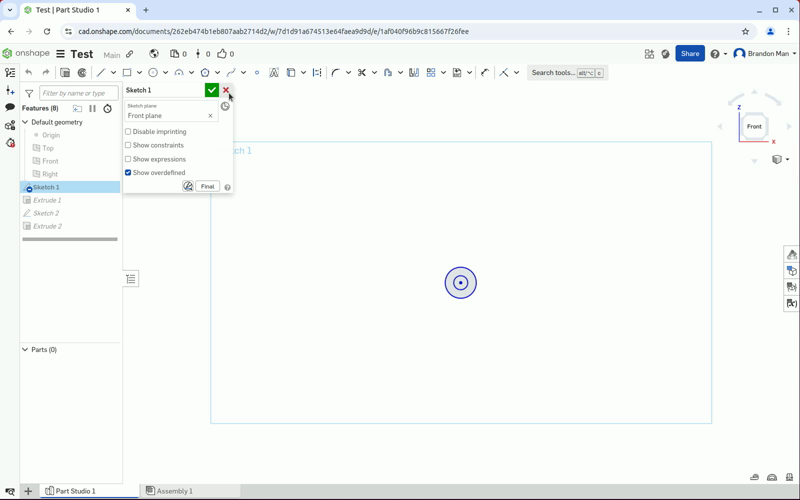
click(229, 92)
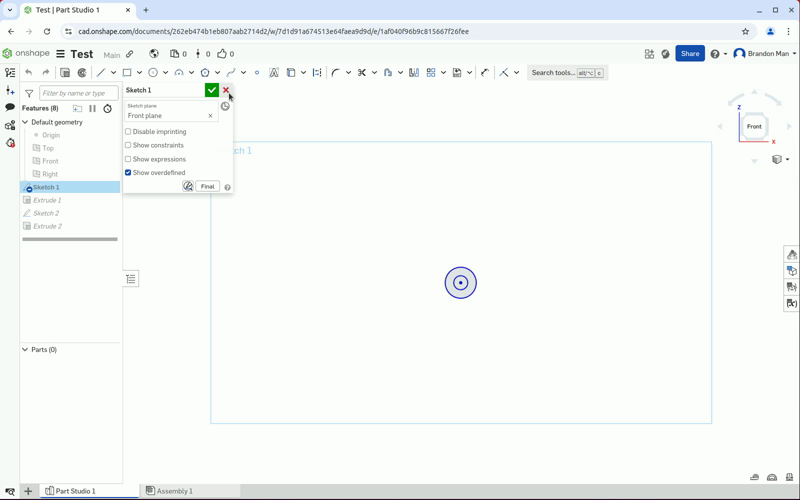
key(shift+s)
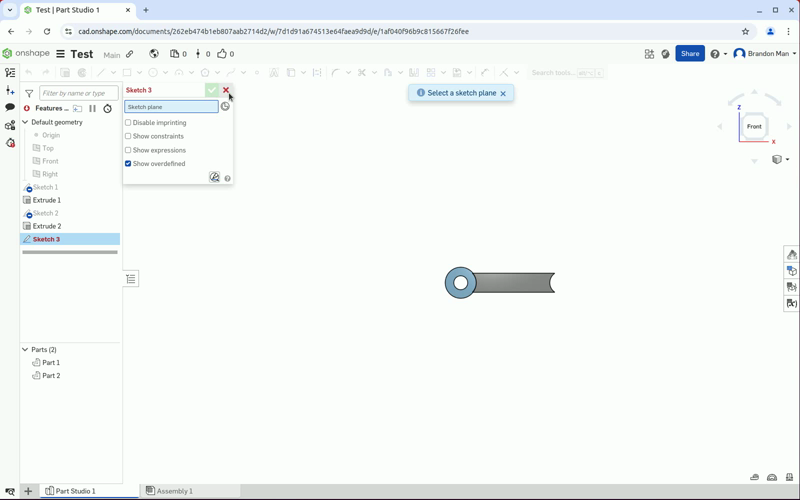
mouse_move(73, 163)
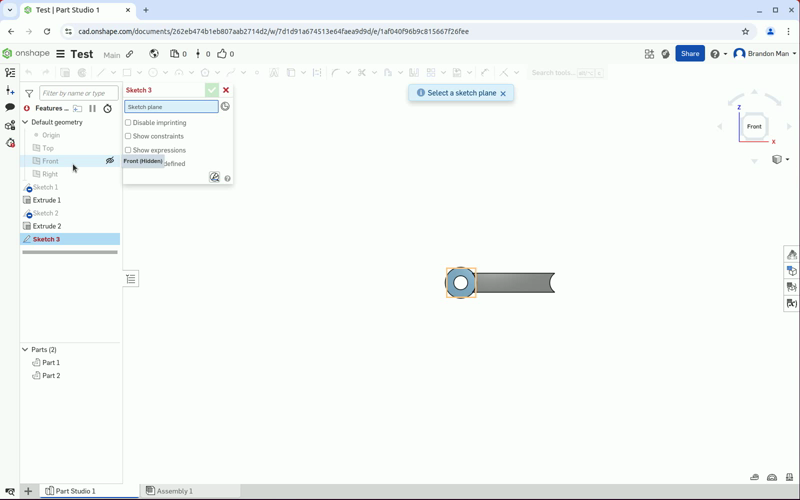
click(73, 163)
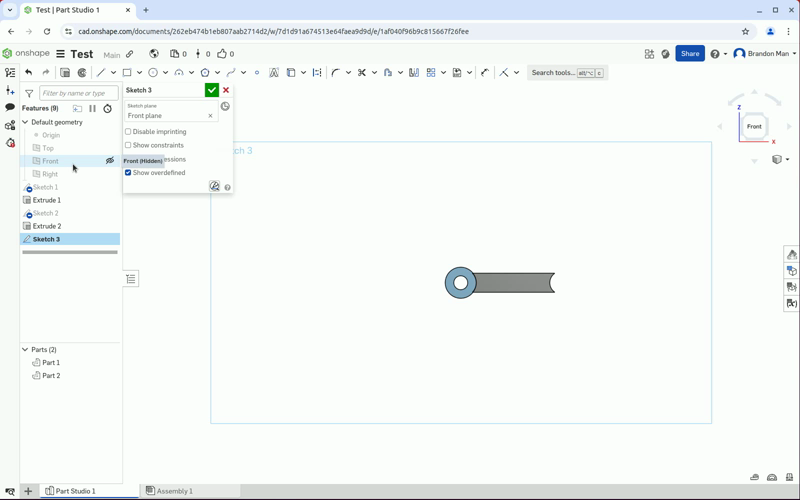
mouse_move(73, 352)
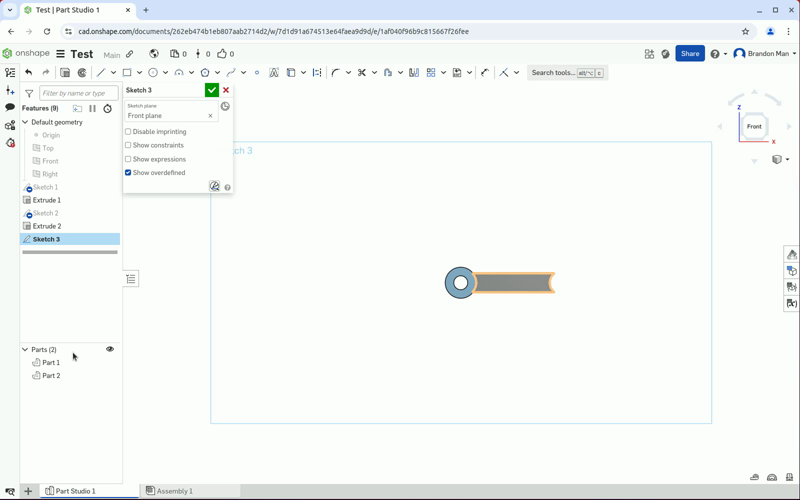
key(y)
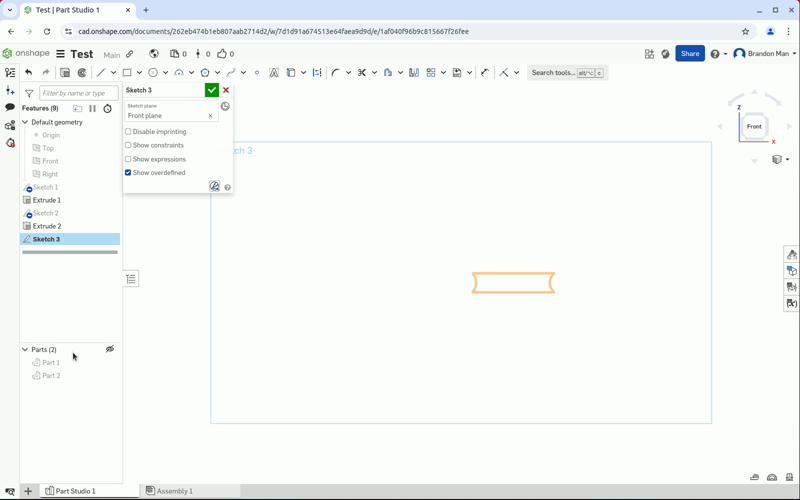
key(c)
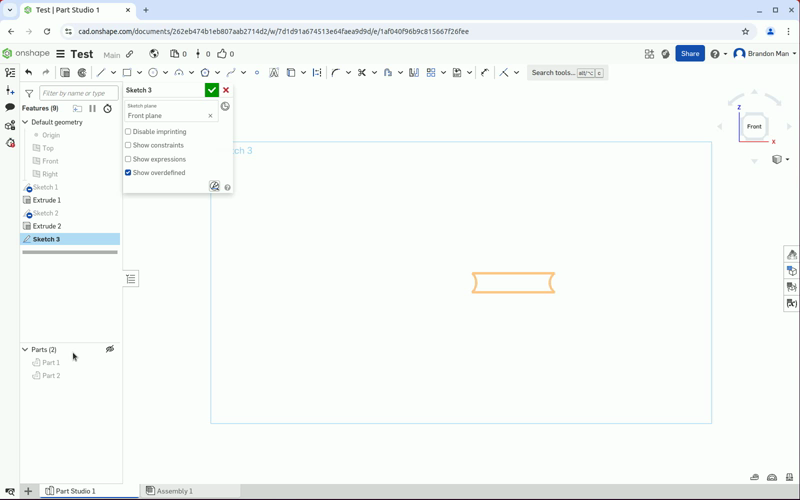
key_down(shift)
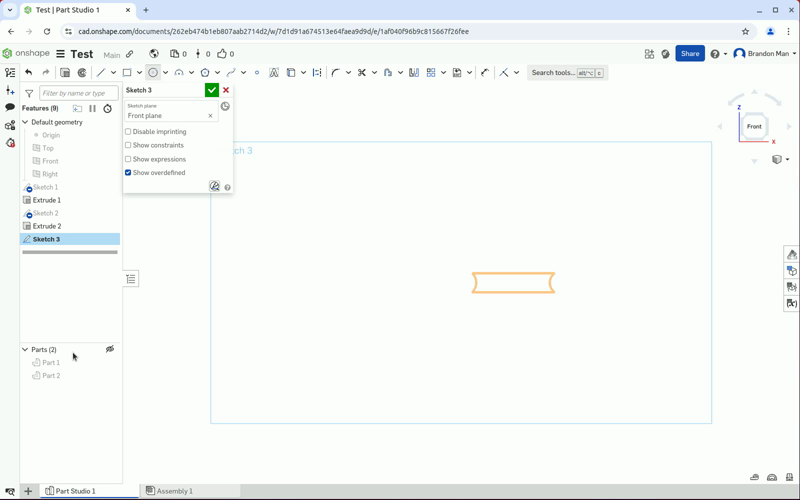
mouse_move(562, 282)
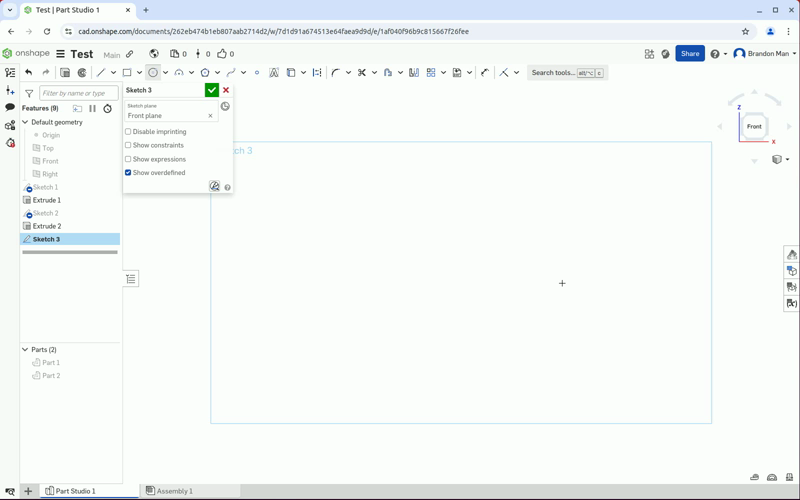
click(562, 282)
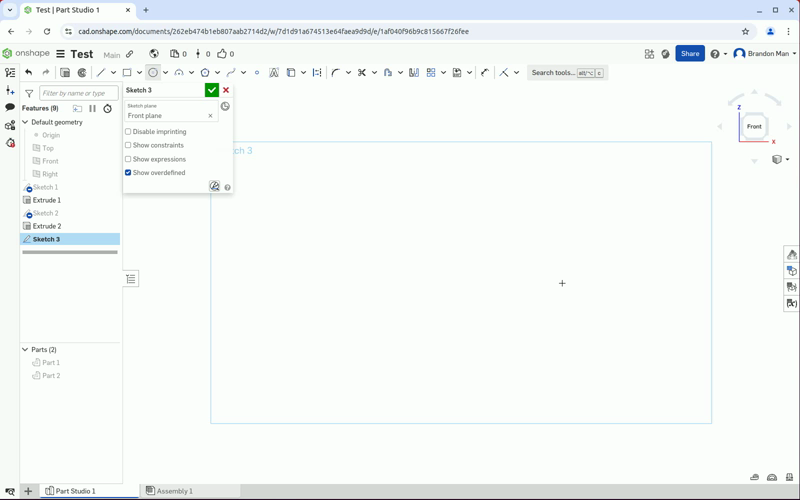
key_up(shift)
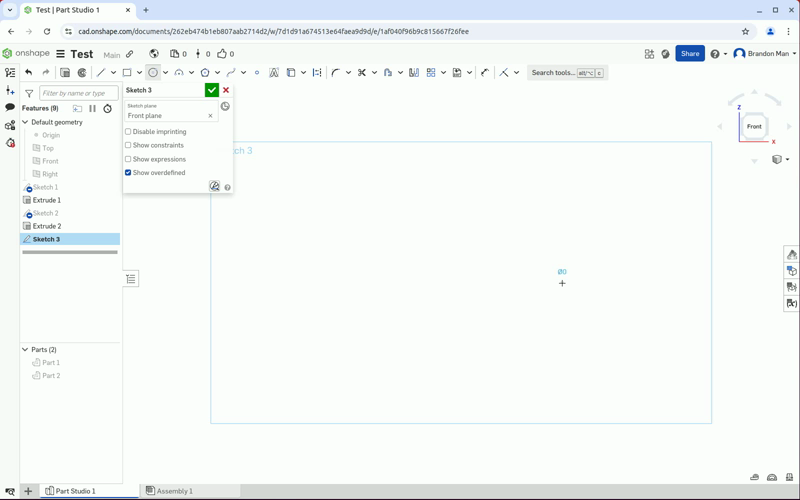
mouse_move(574, 282)
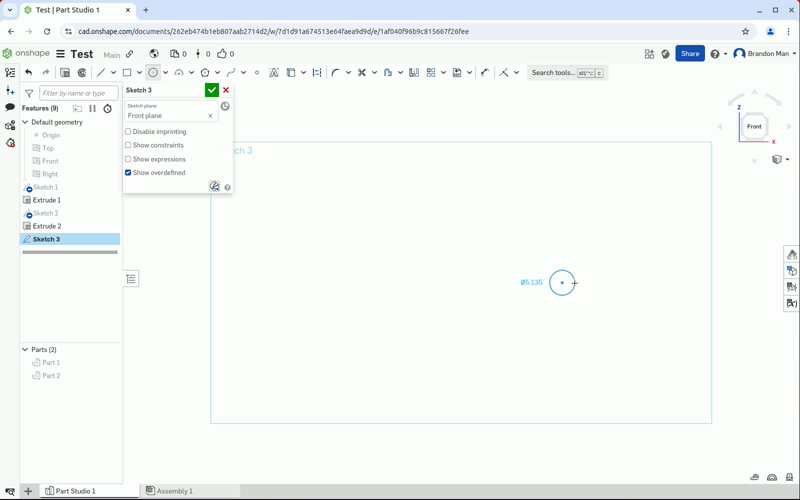
click(574, 282)
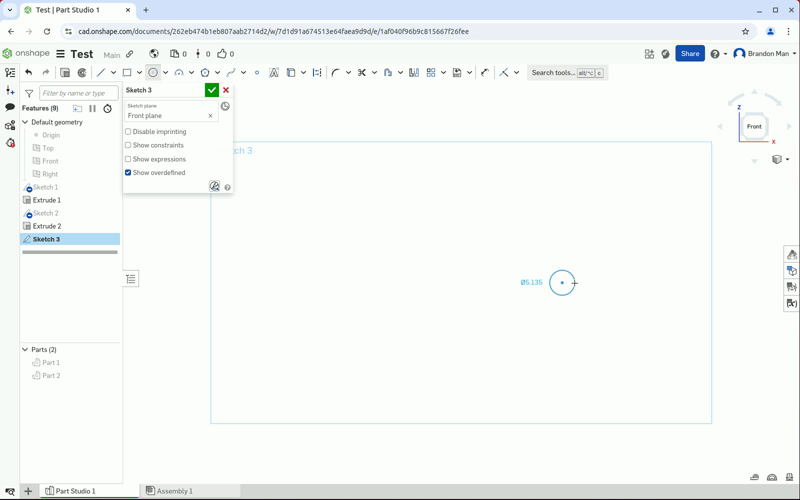
key(esc)
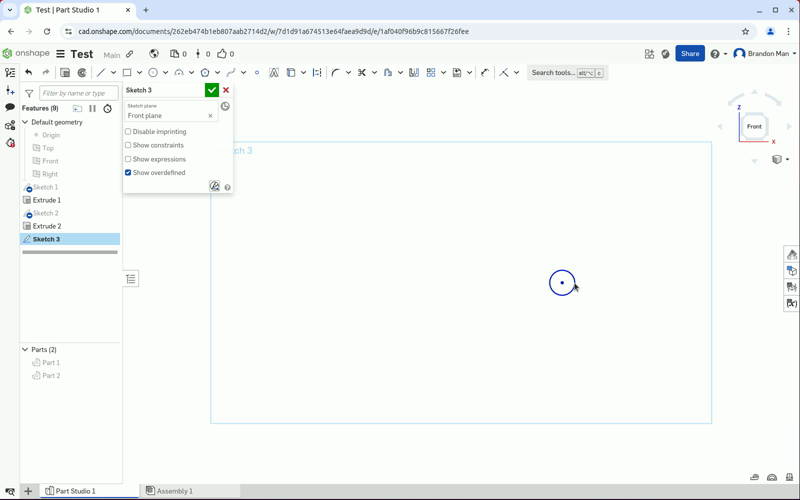
key(c)
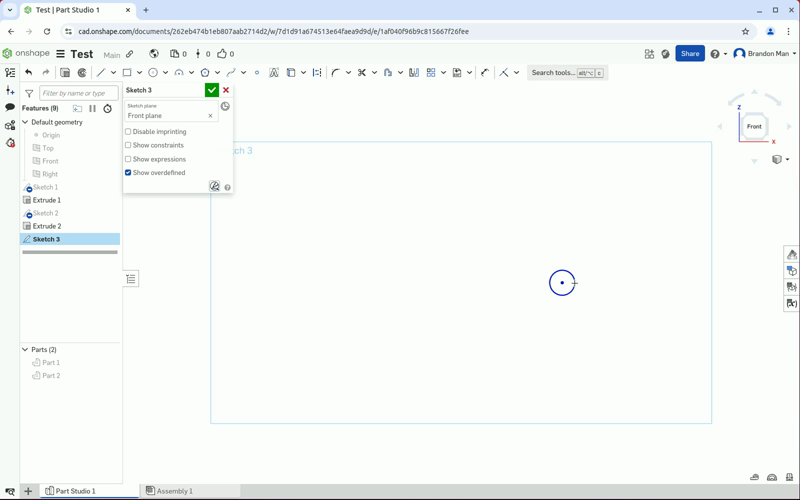
key_down(shift)
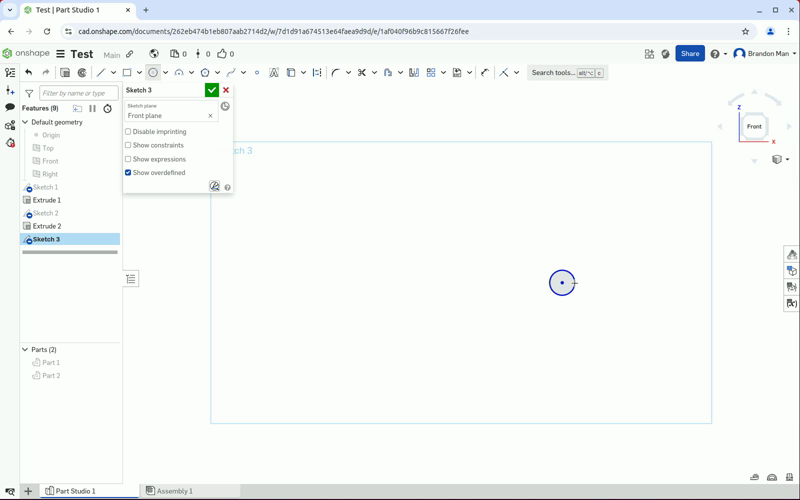
mouse_move(562, 282)
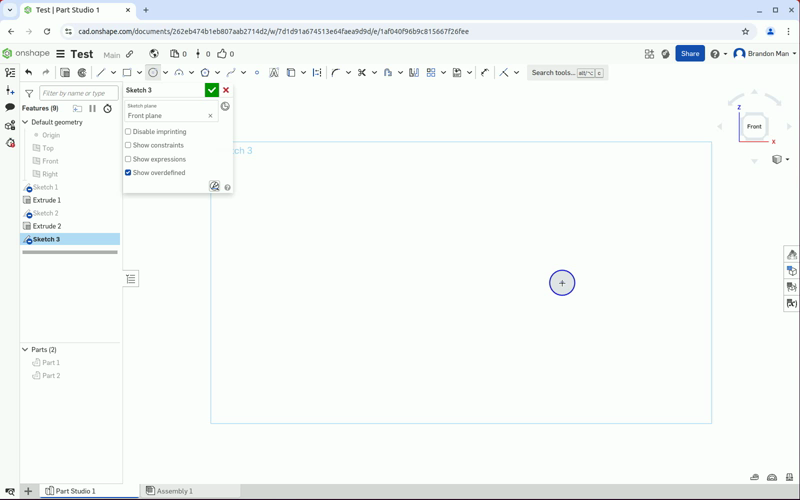
click(562, 282)
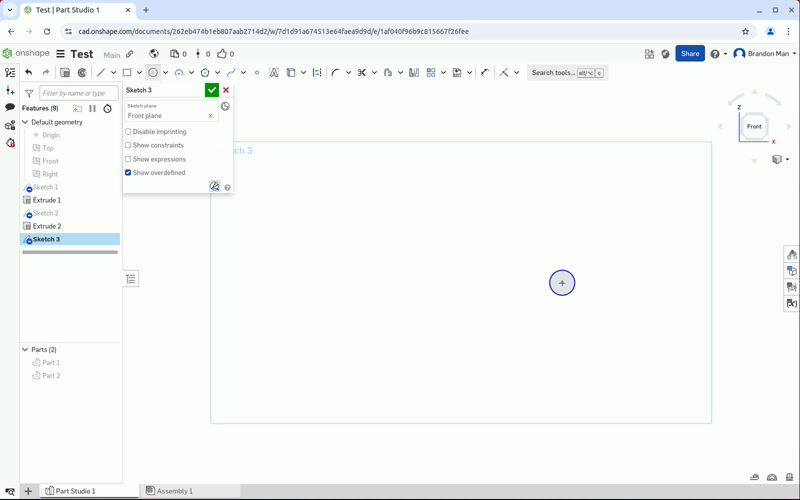
key_up(shift)
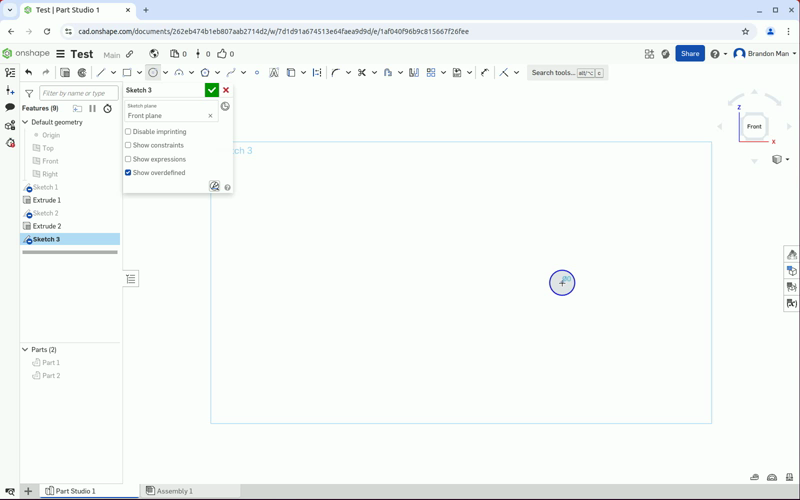
mouse_move(569, 282)
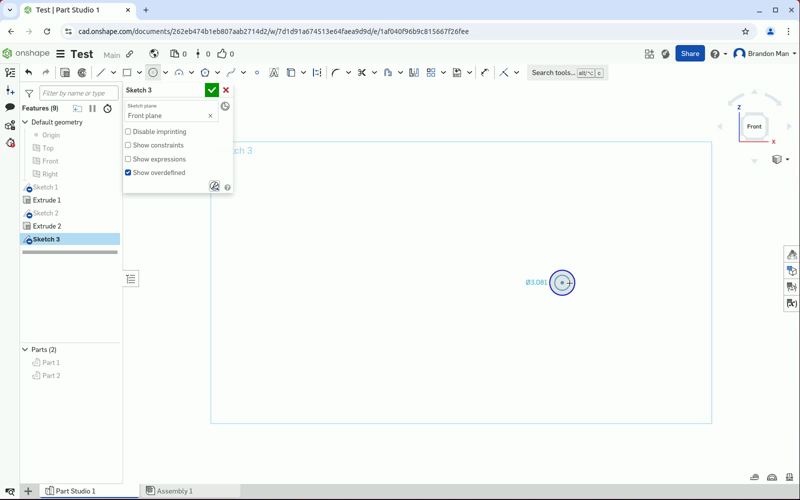
click(569, 282)
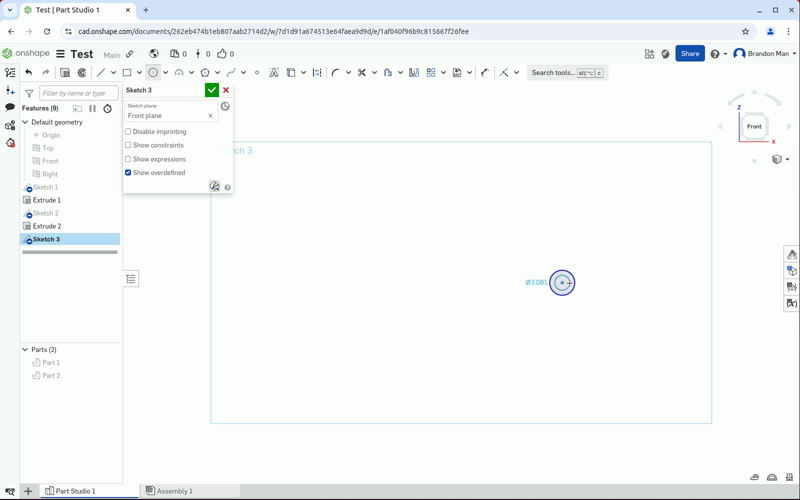
key(esc)
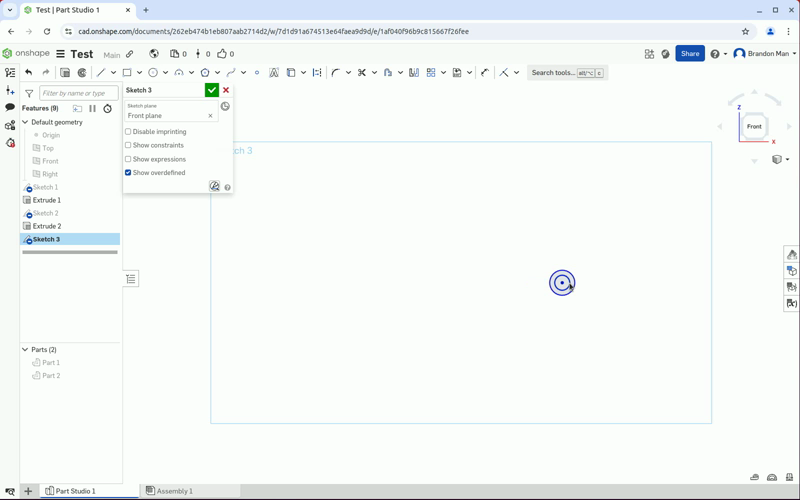
mouse_move(568, 276)
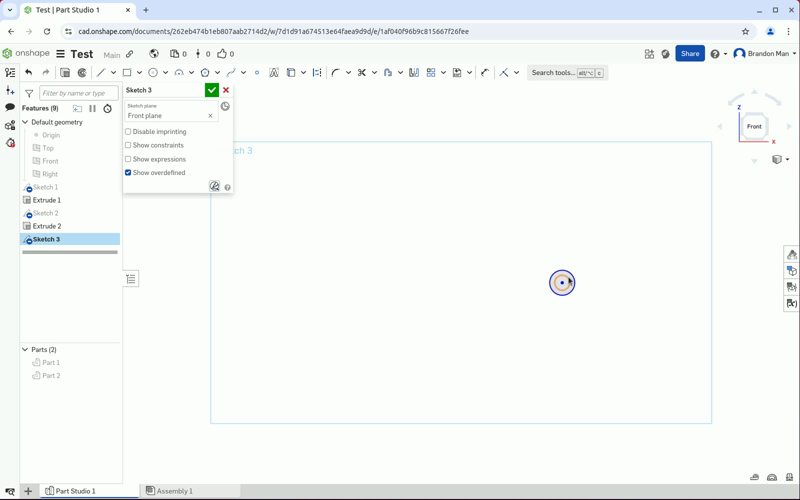
scroll(6)
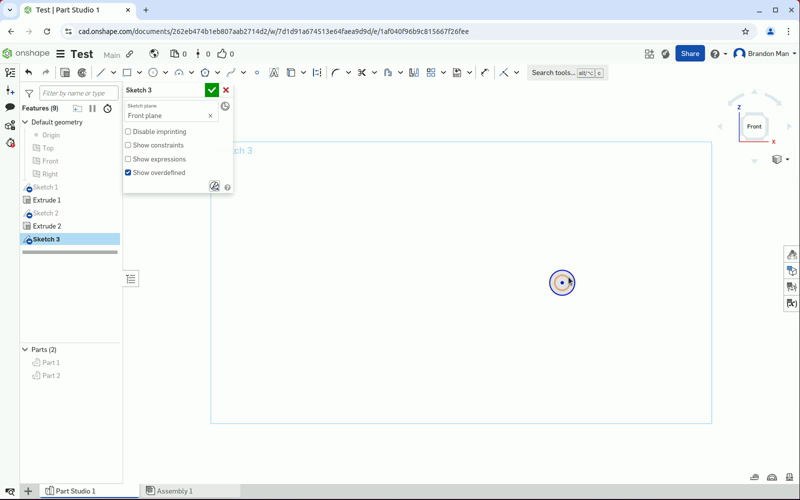
scroll(6)
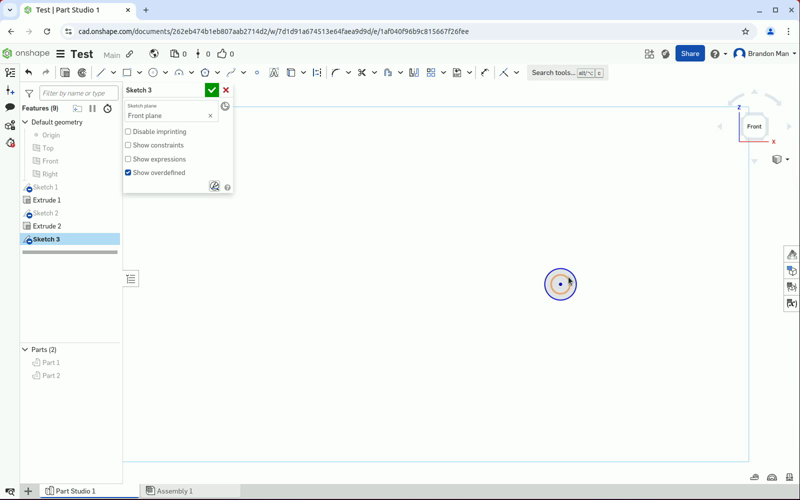
scroll(6)
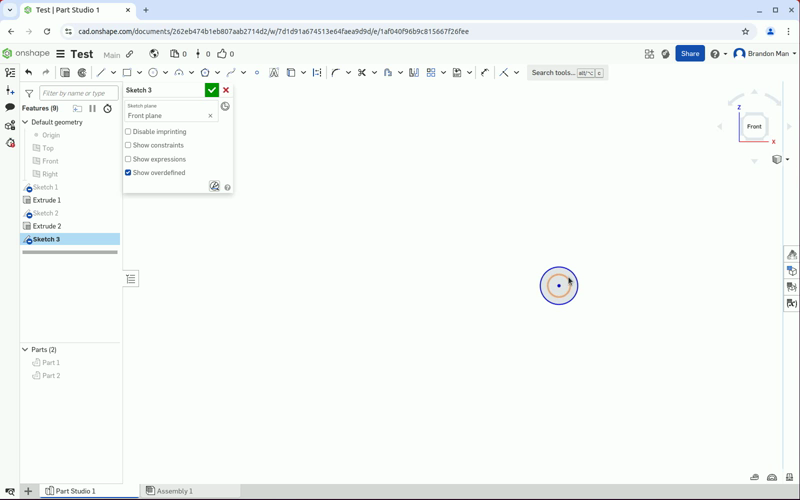
scroll(6)
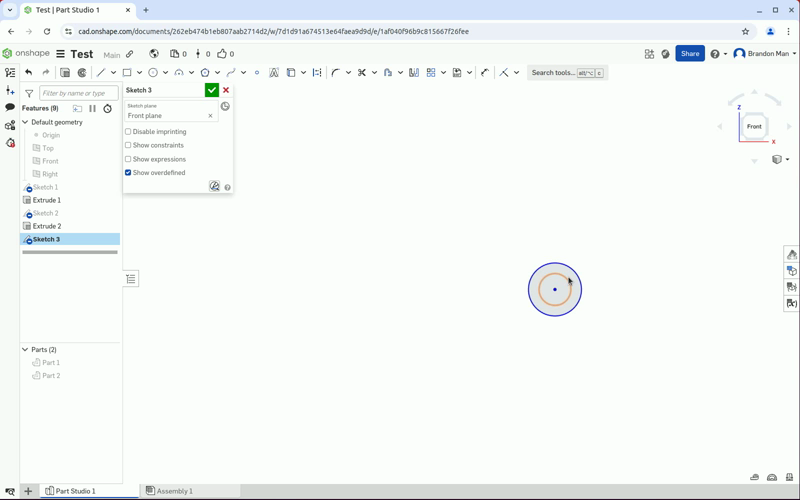
scroll(6)
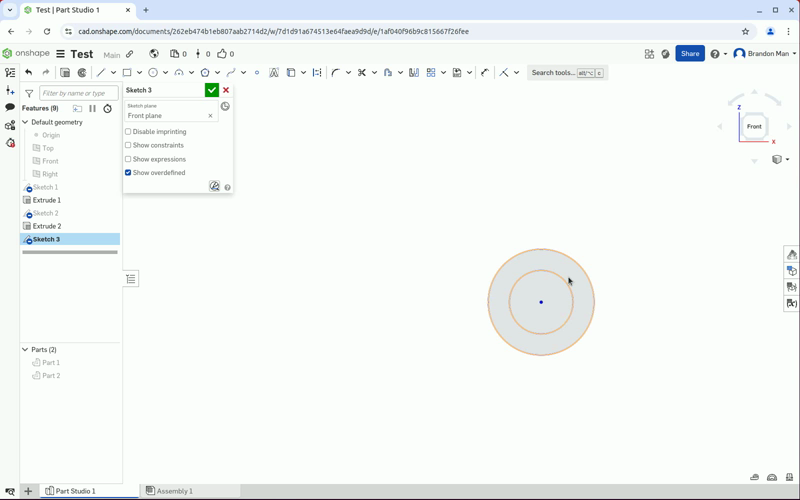
scroll(6)
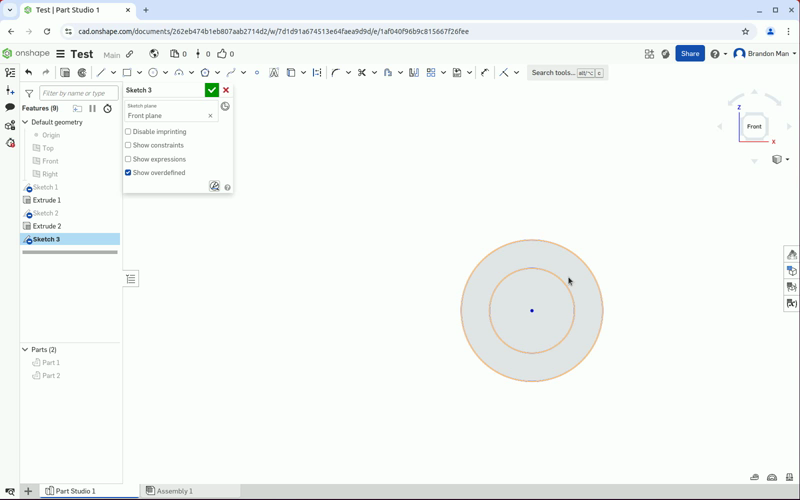
scroll(6)
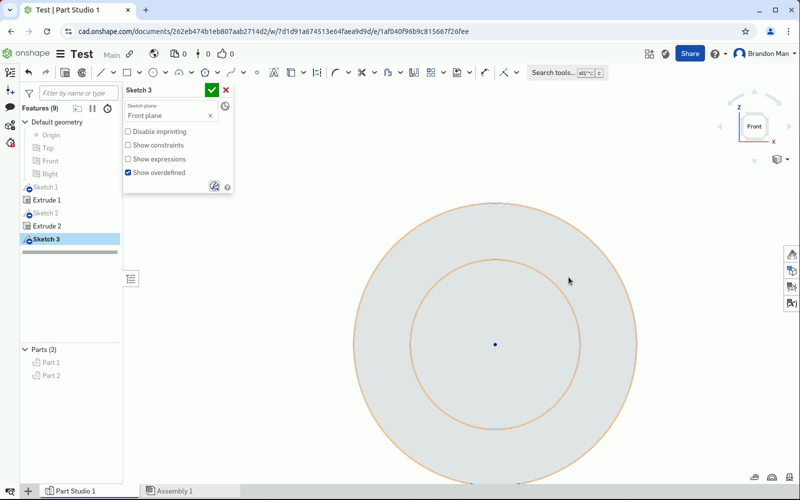
click(568, 276)
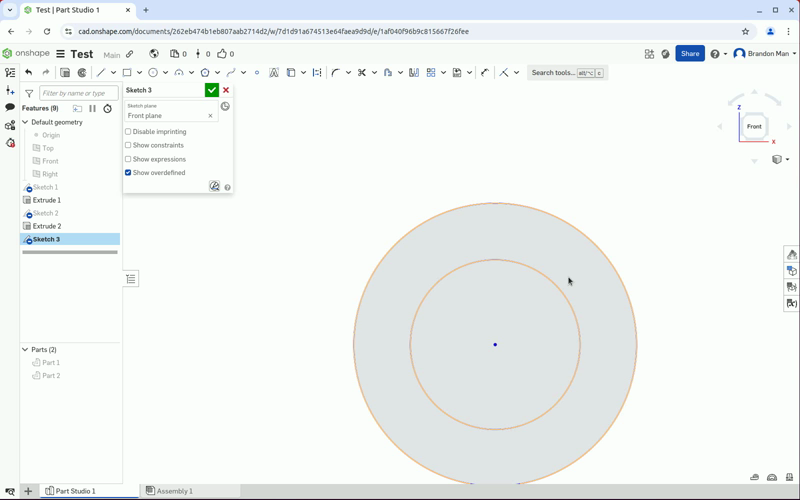
scroll(-6)
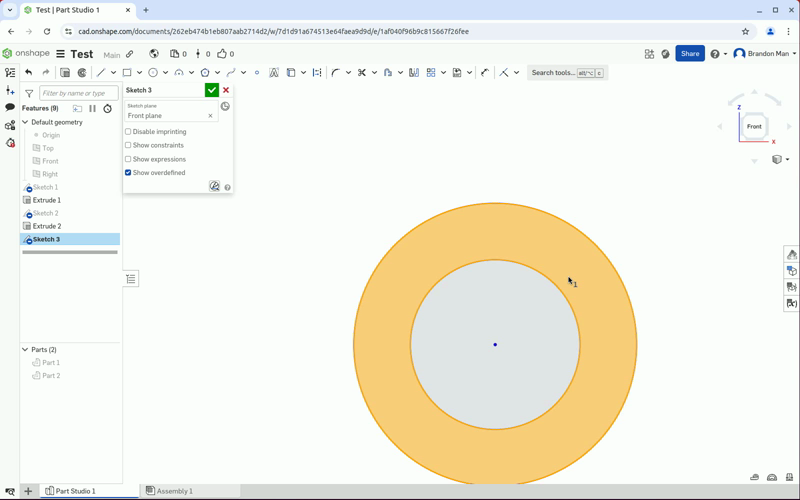
scroll(-6)
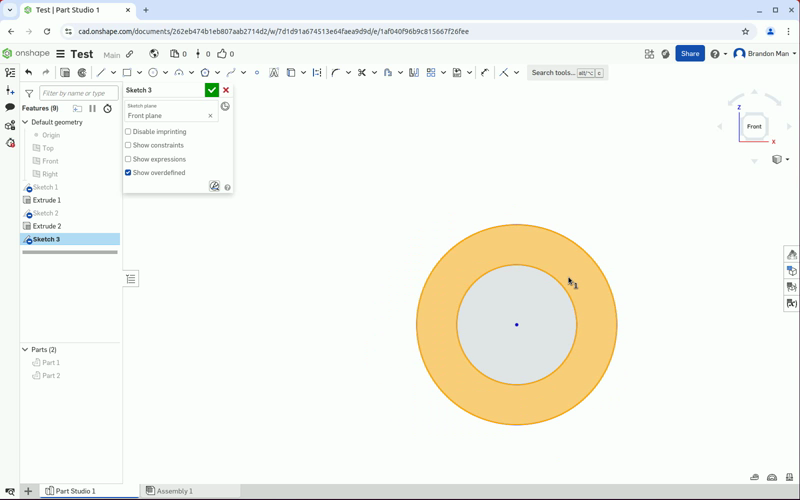
scroll(-6)
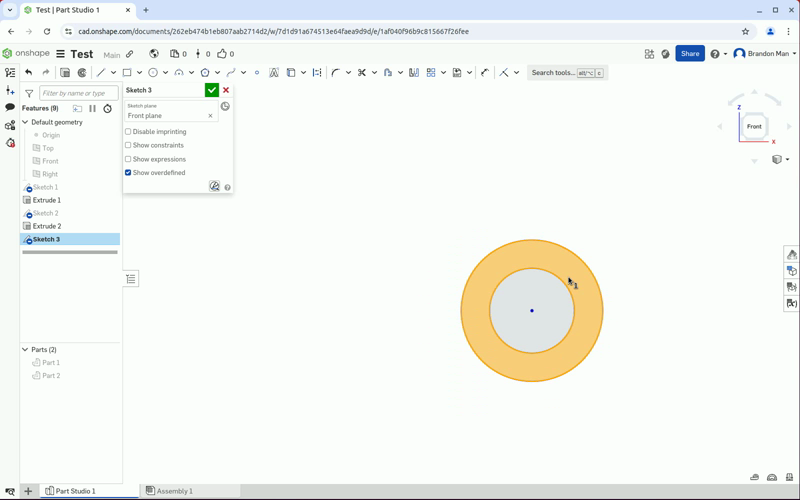
scroll(-6)
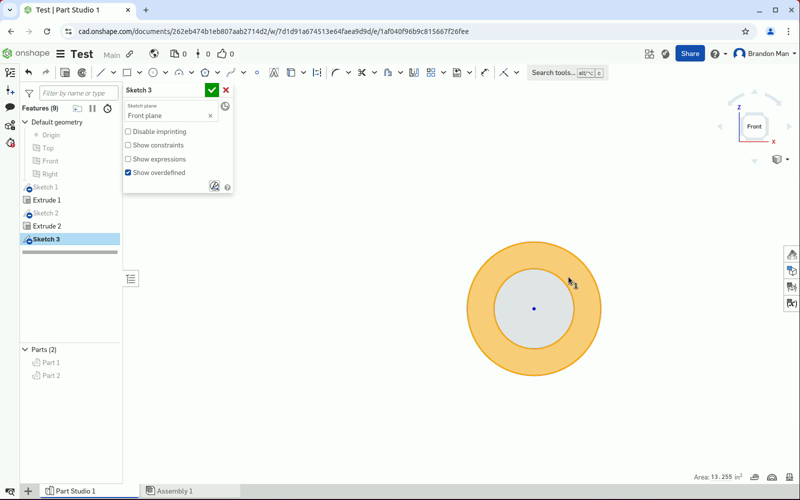
scroll(-6)
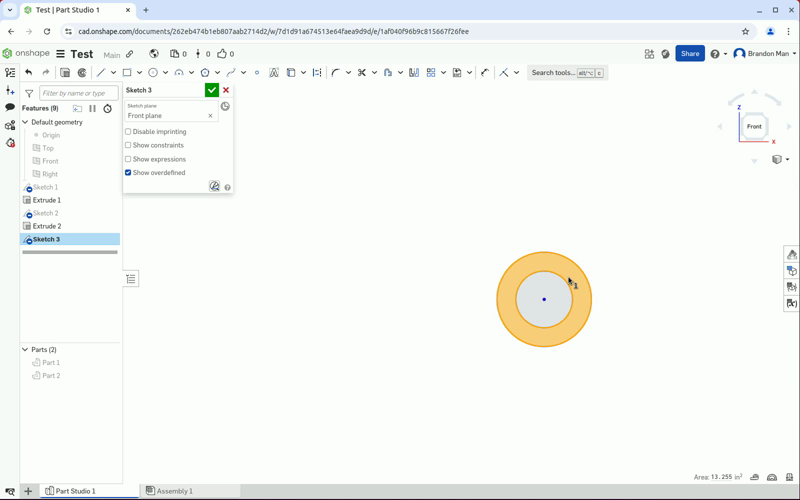
scroll(-6)
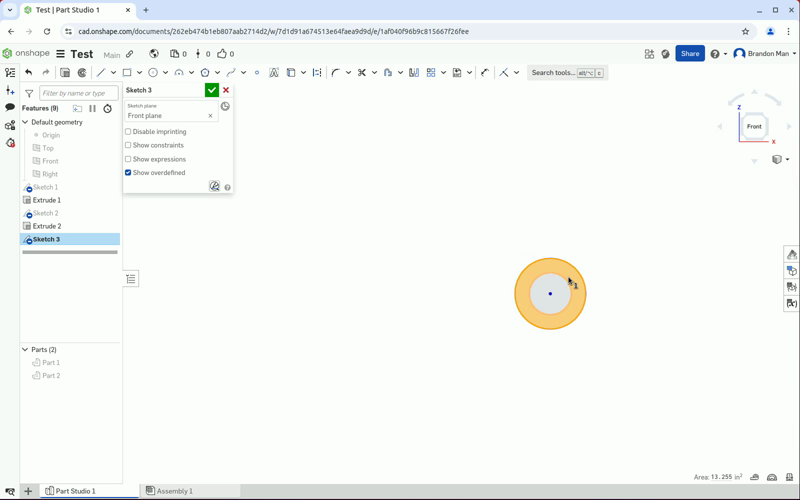
scroll(-6)
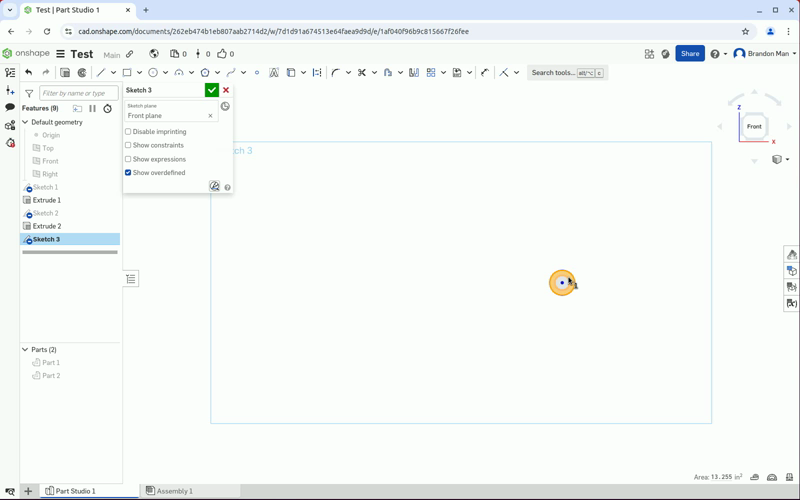
mouse_move(73, 352)
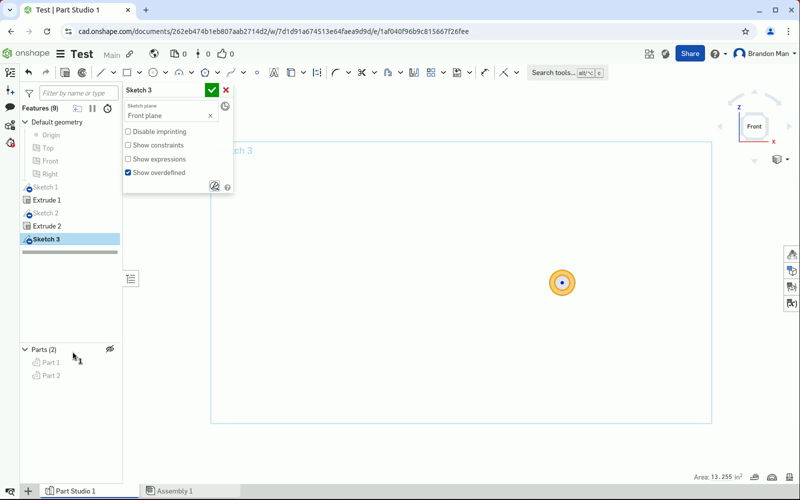
key(shift+y)
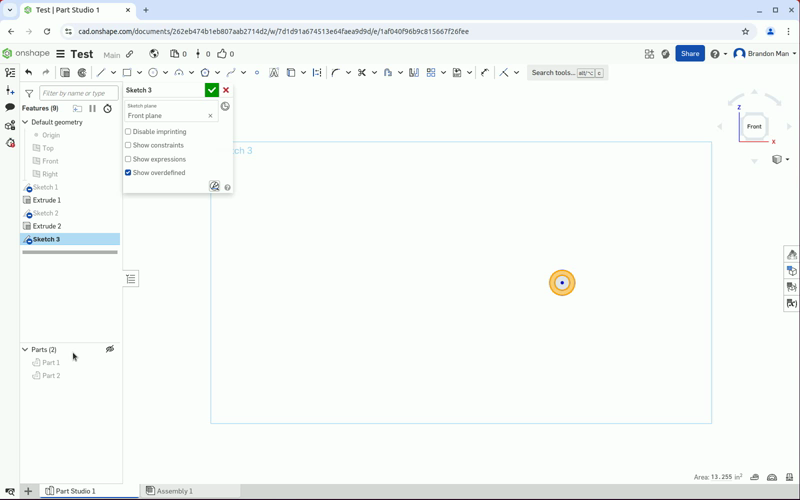
key(shift+e)
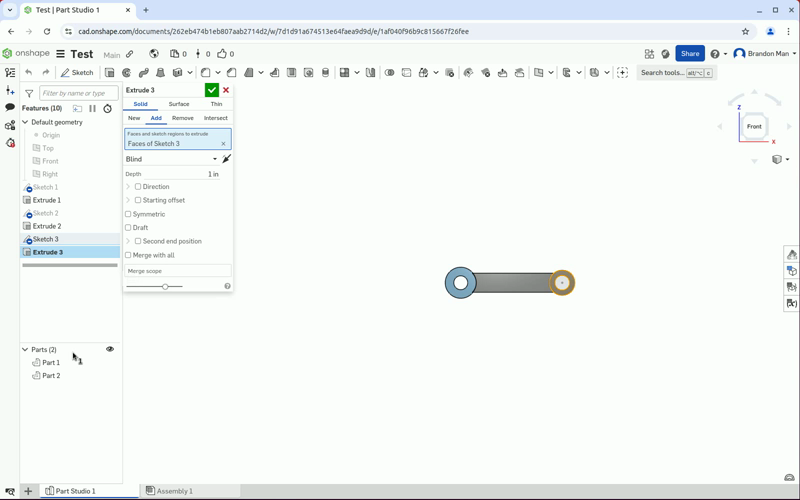
mouse_move(143, 106)
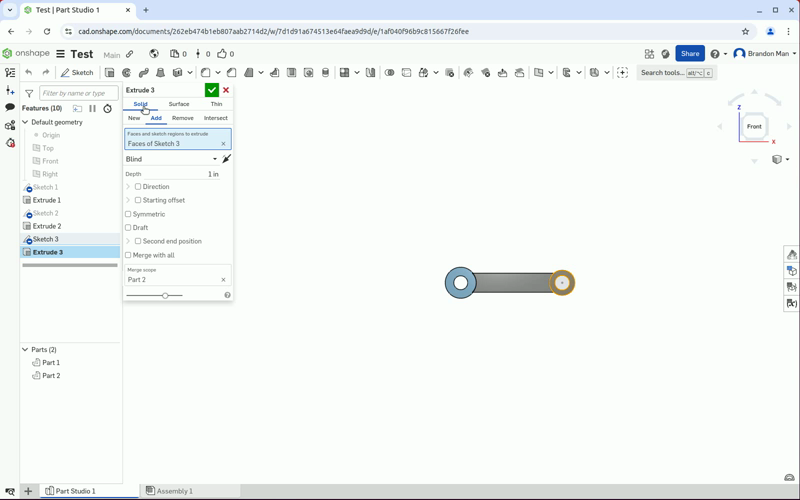
click(143, 106)
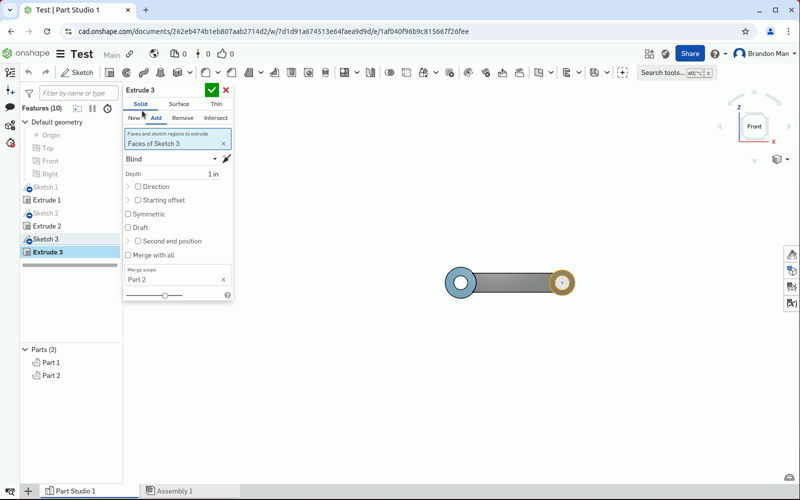
mouse_move(137, 120)
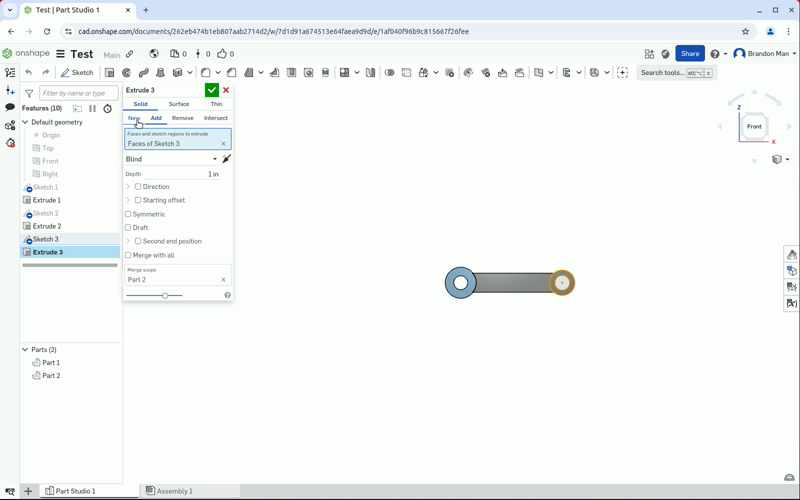
click(137, 120)
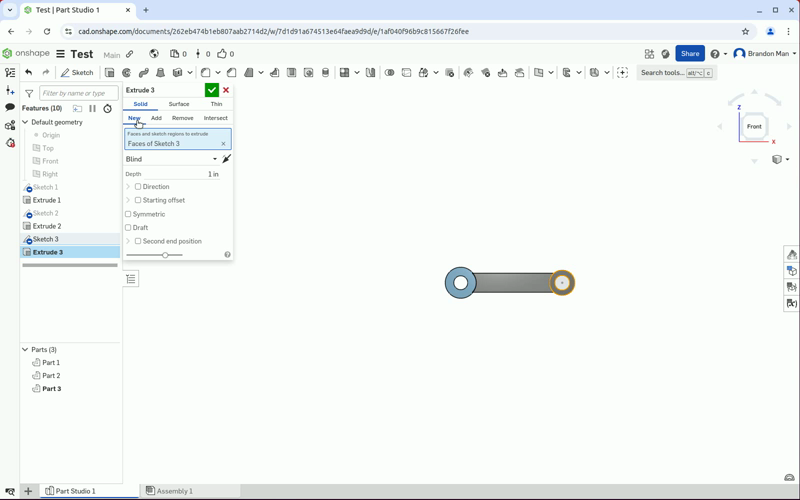
key(tab, 4)
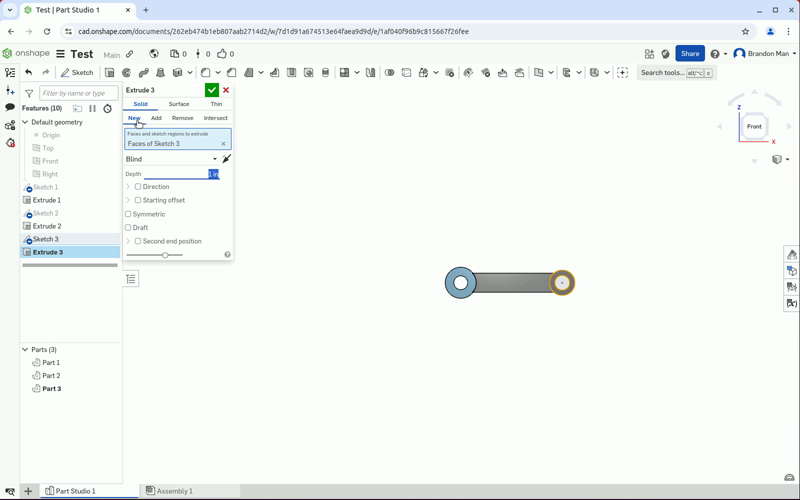
text(6.018)
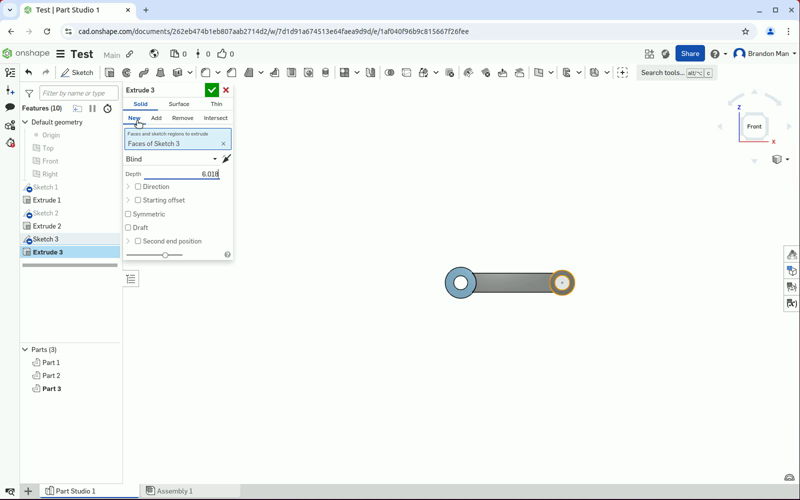
key(enter)
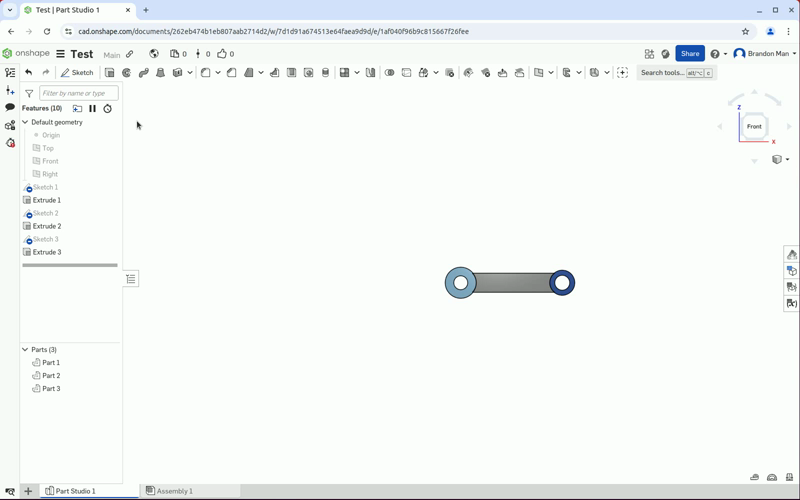
key(shift+h)
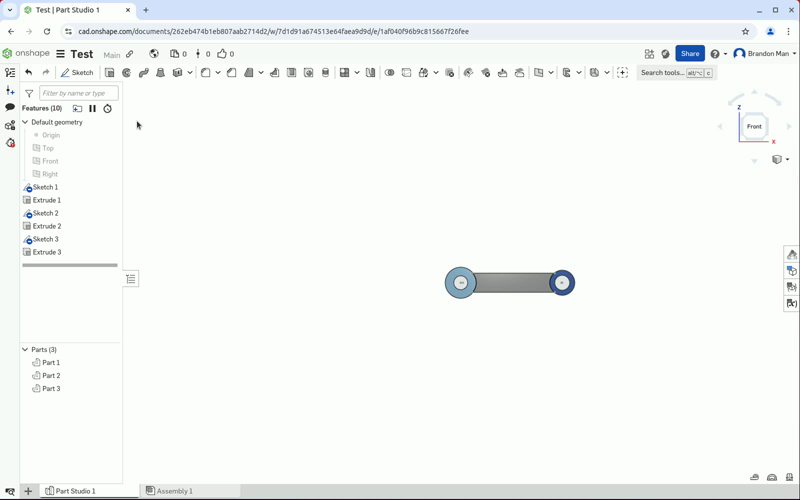
key(shift+h)
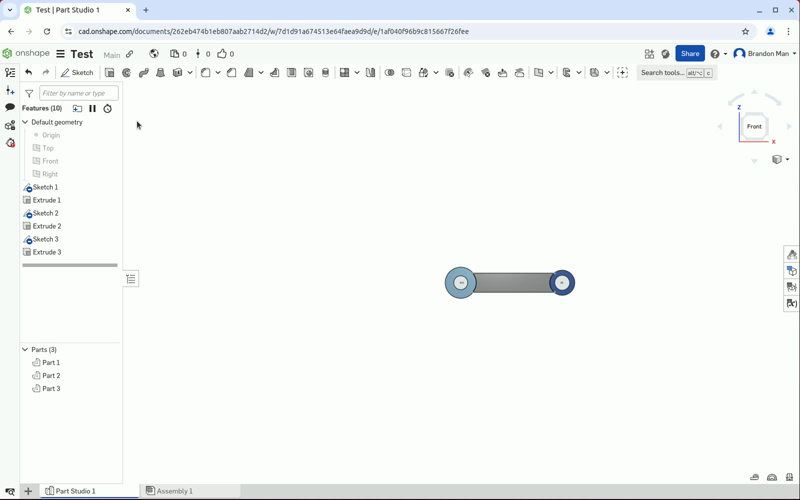
key(shift+7)
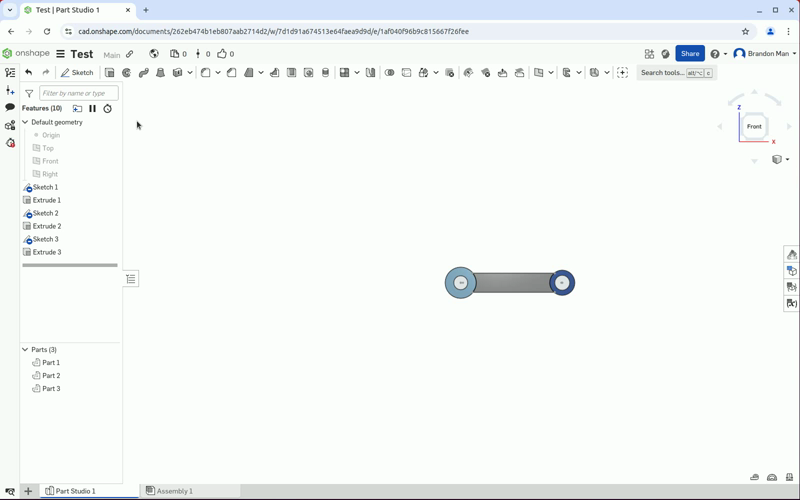
key(left, 2)
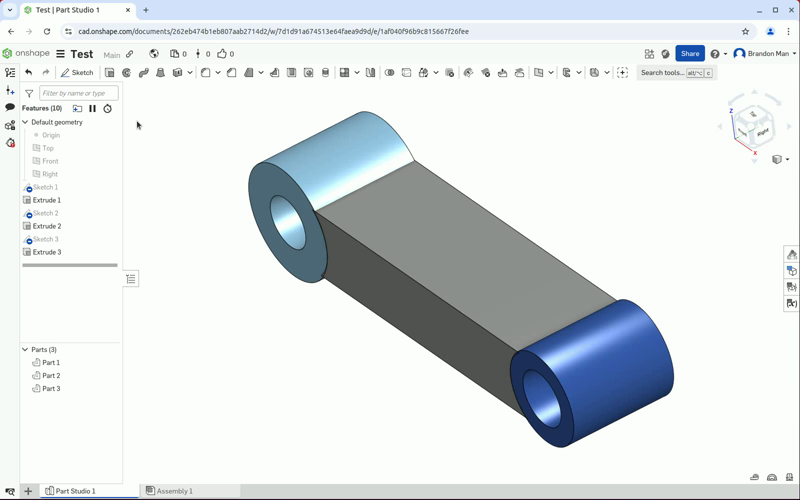
key(down, 2)
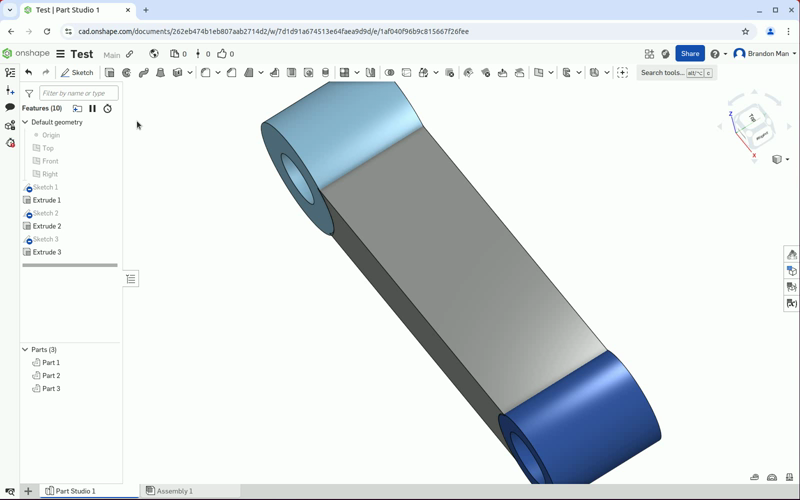
key(up, 2)
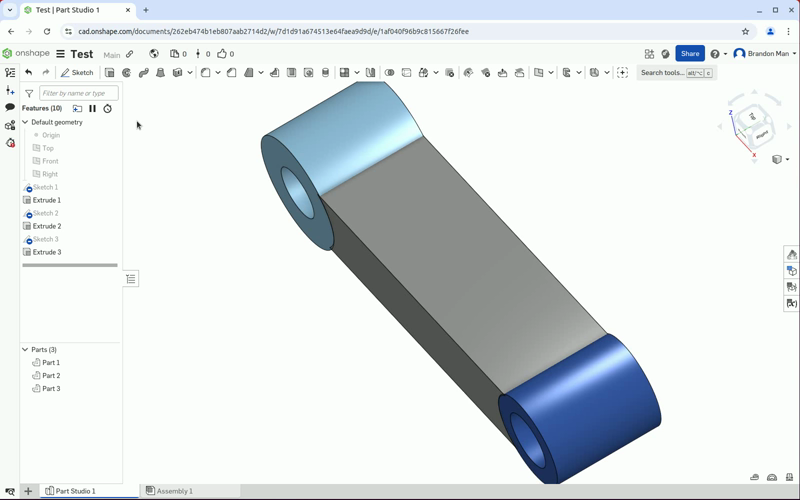
key(right, 2)
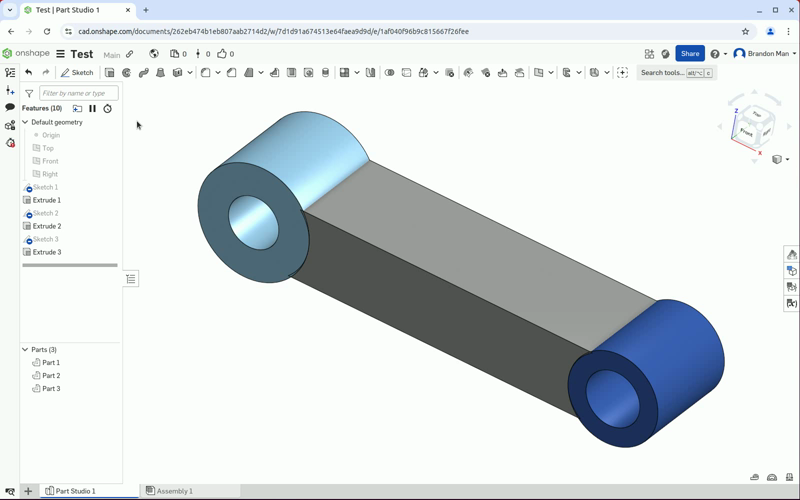
mouse_move(73, 189)
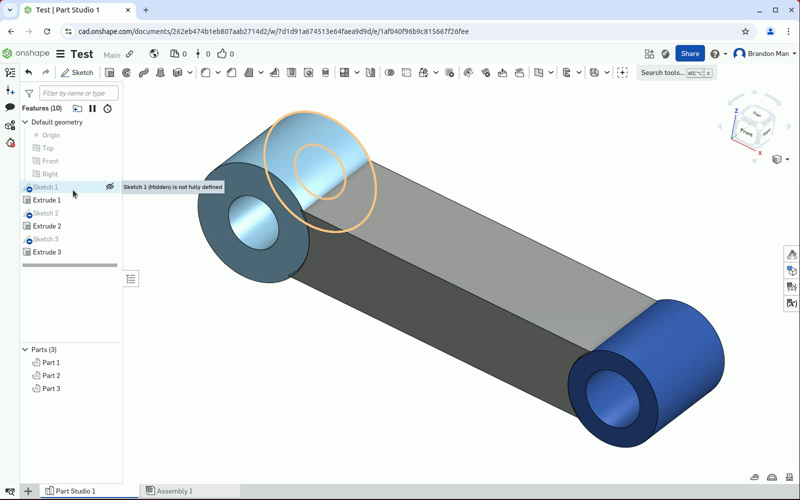
click(73, 189)